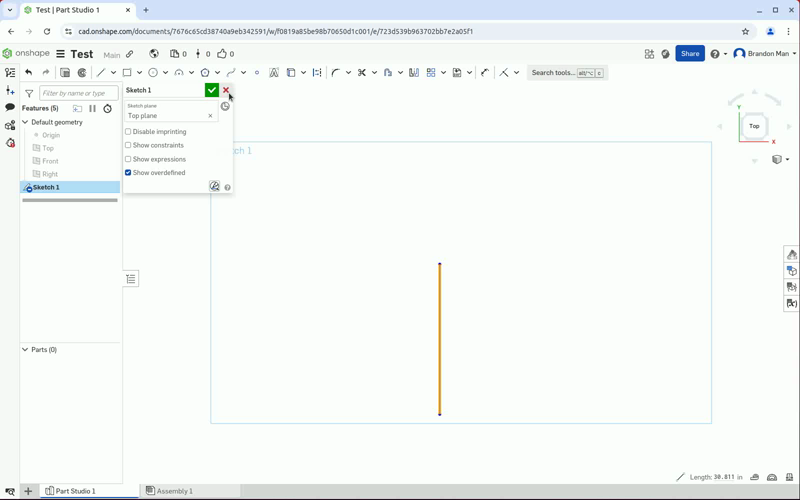
key(shift+h)
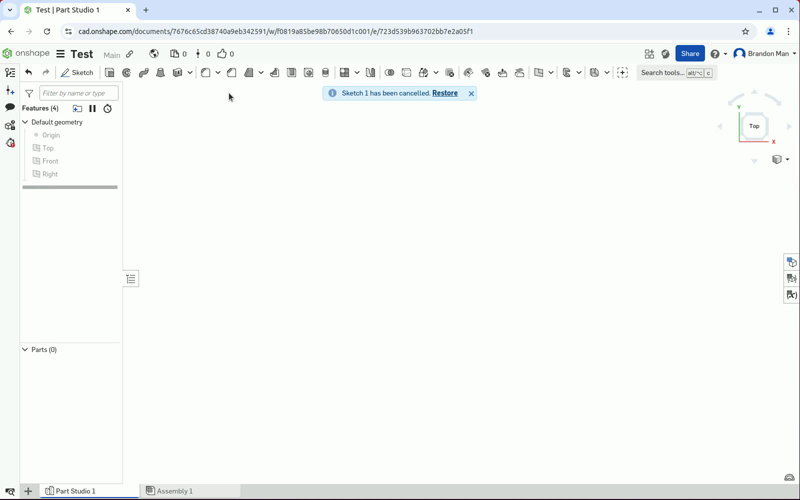
mouse_move(73, 352)
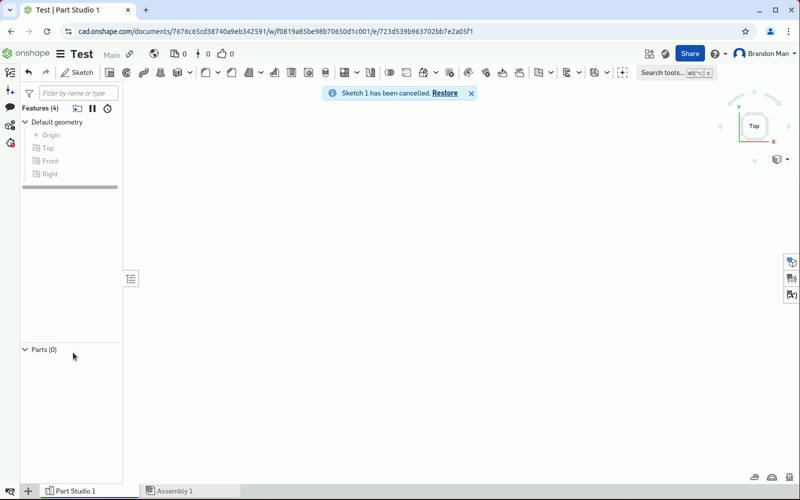
key(y)
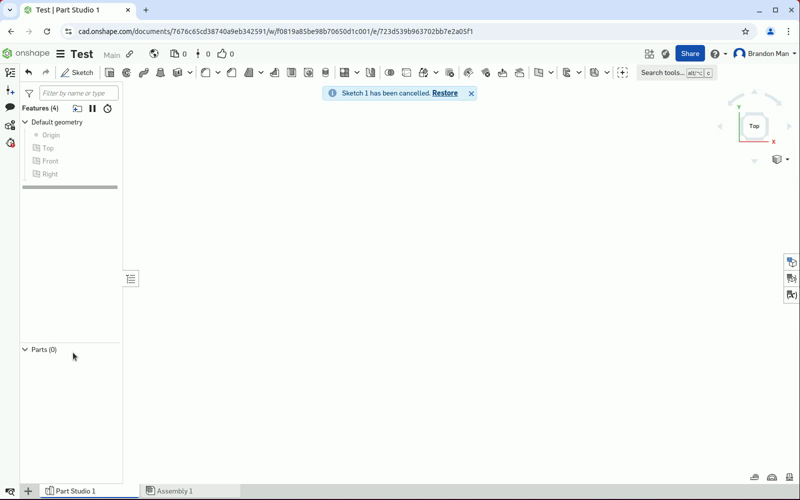
key(shift+p)
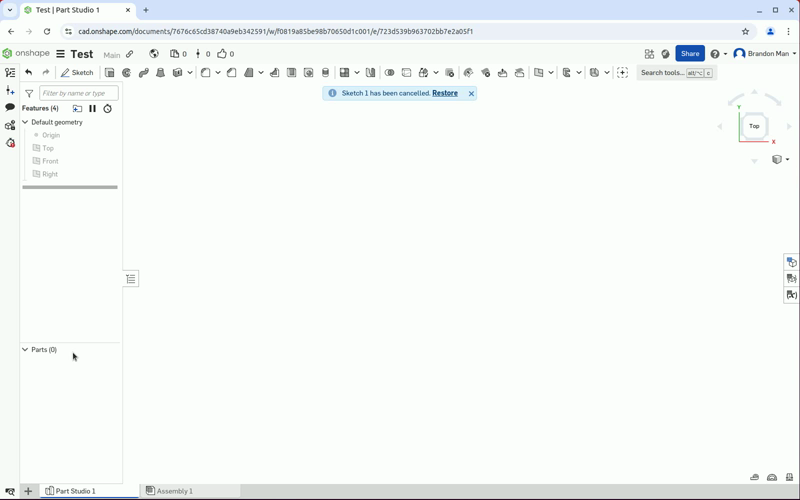
key(space)
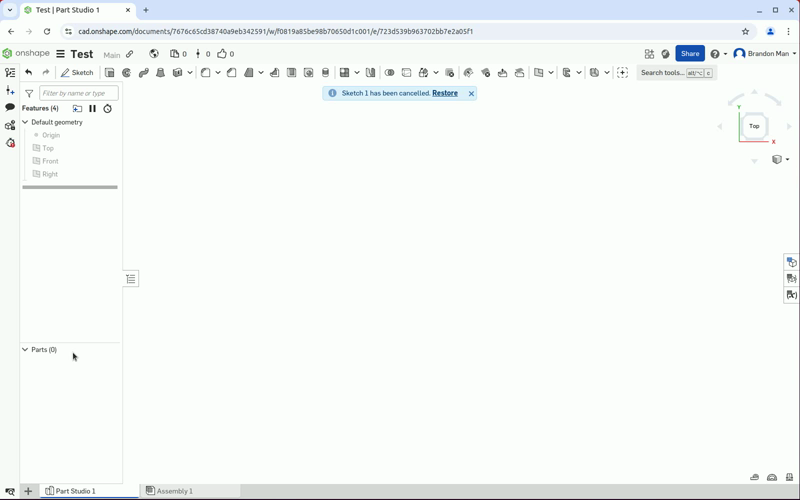
key_down(shift)
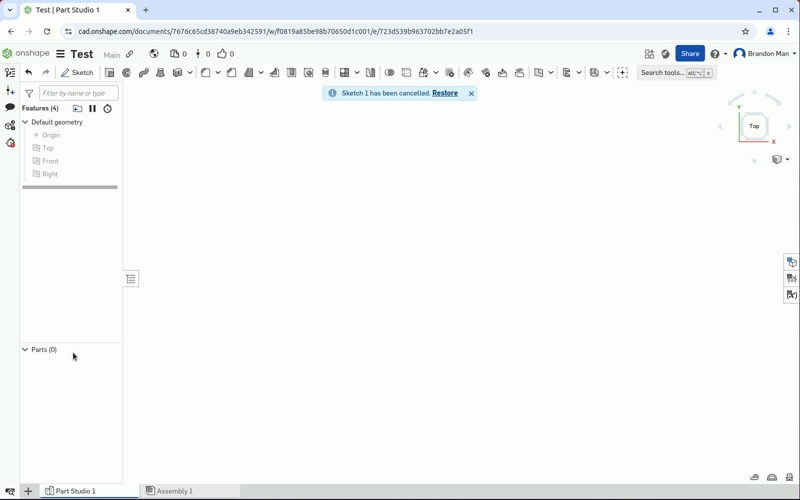
key(up)
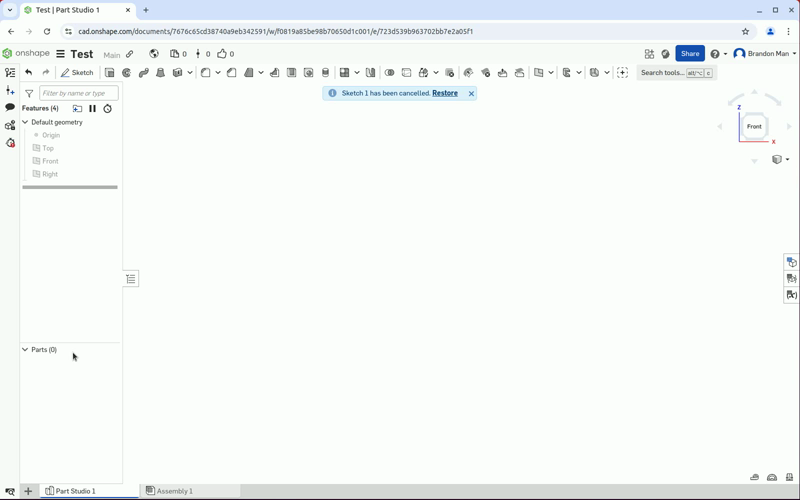
key_up(shift)
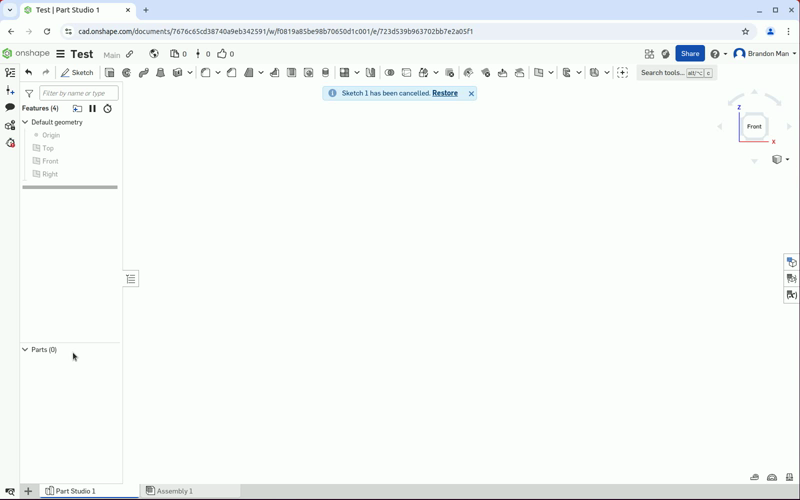
mouse_move(73, 352)
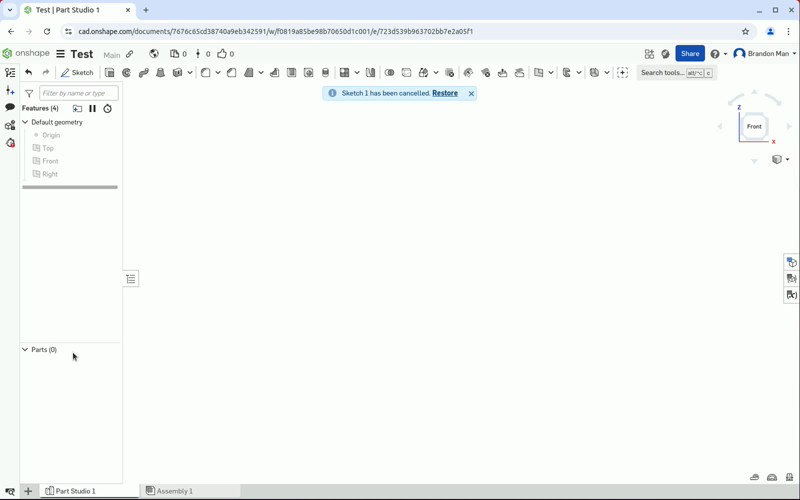
key(shift+y)
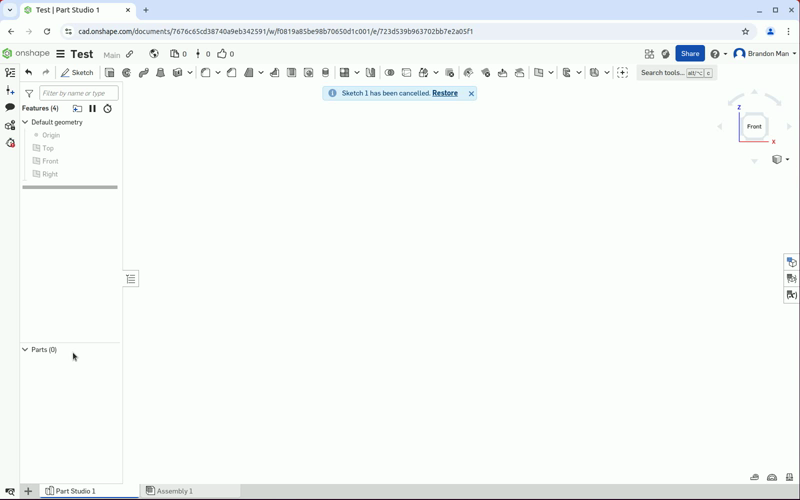
key(shift+s)
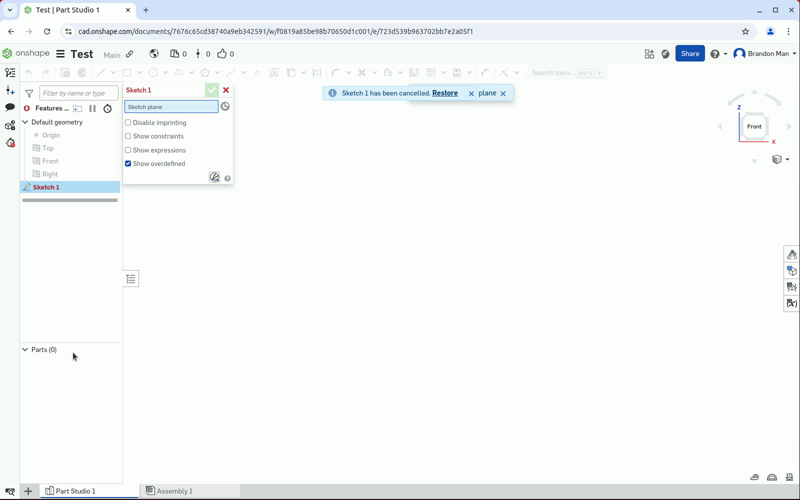
mouse_move(73, 163)
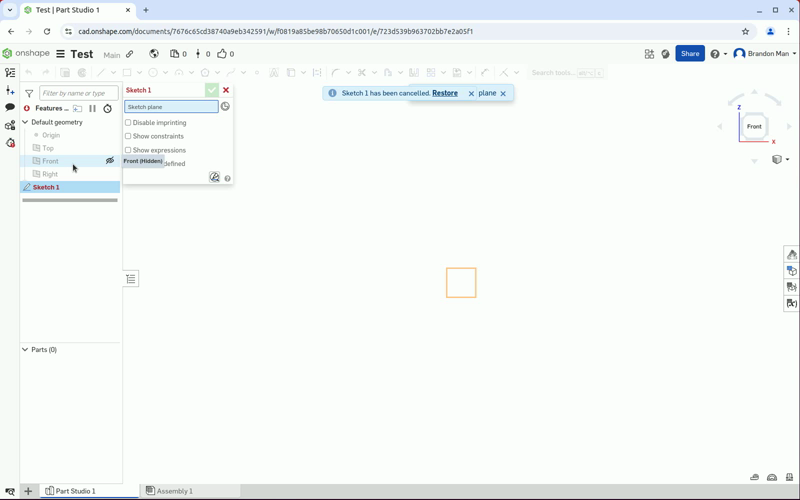
click(73, 163)
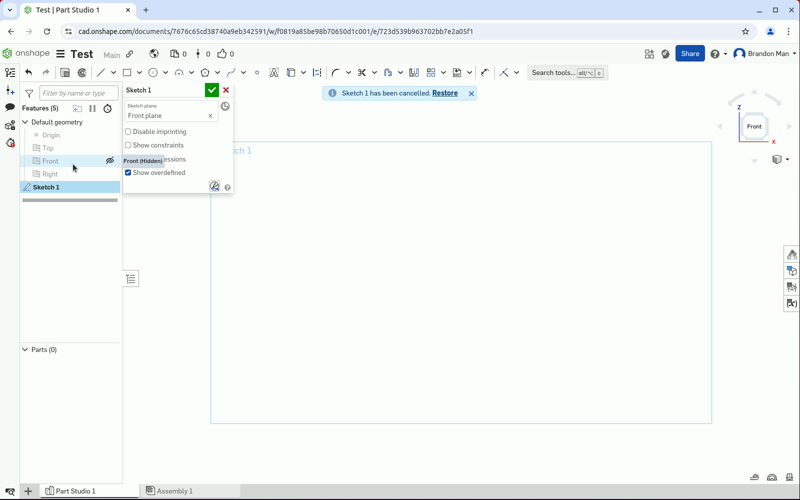
mouse_move(73, 352)
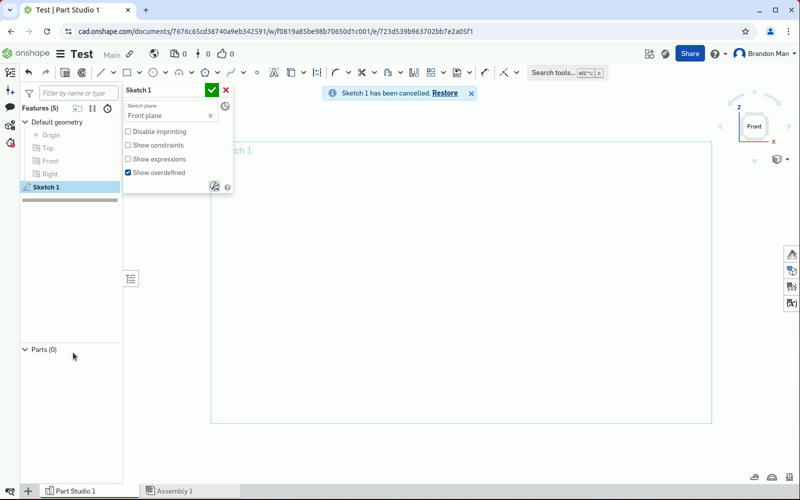
key(y)
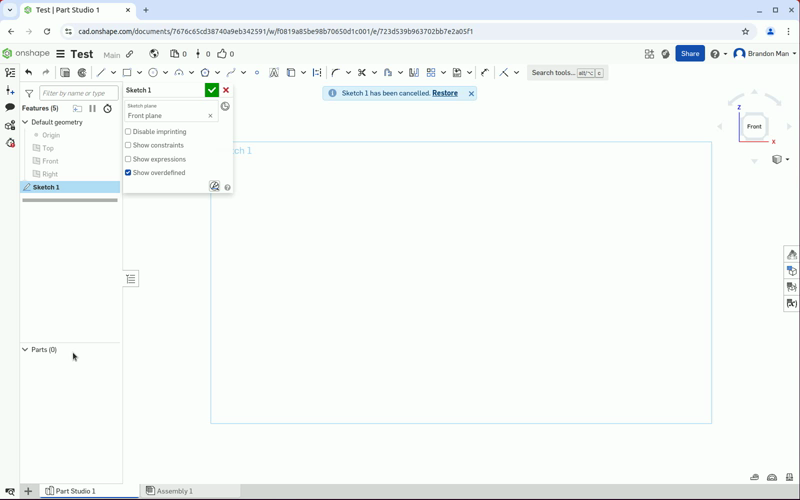
key(c)
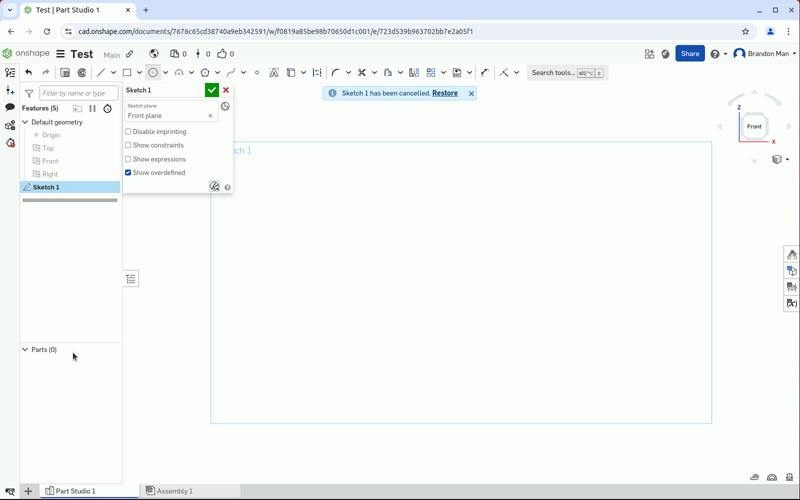
key_down(shift)
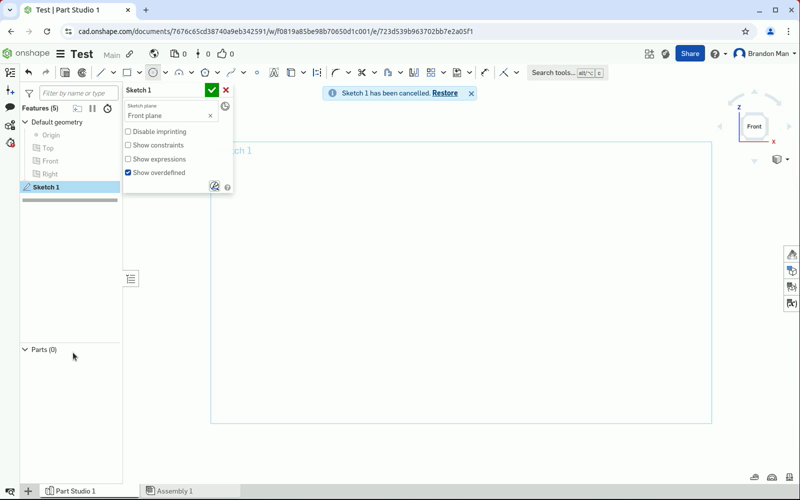
mouse_move(461, 282)
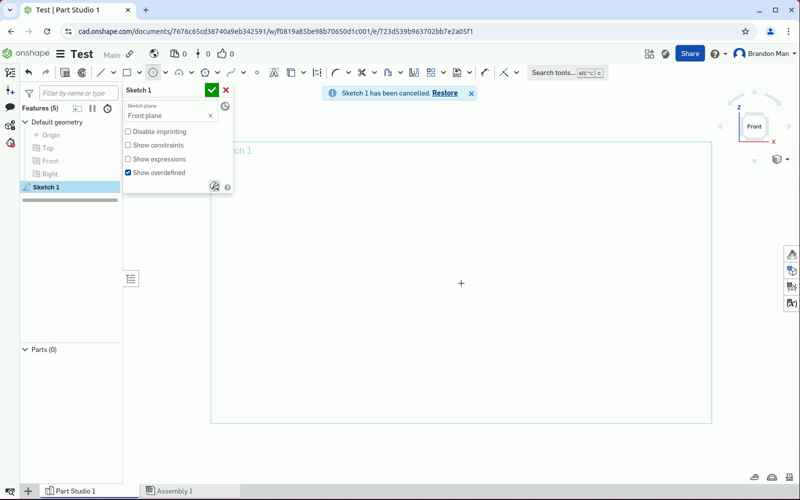
click(461, 282)
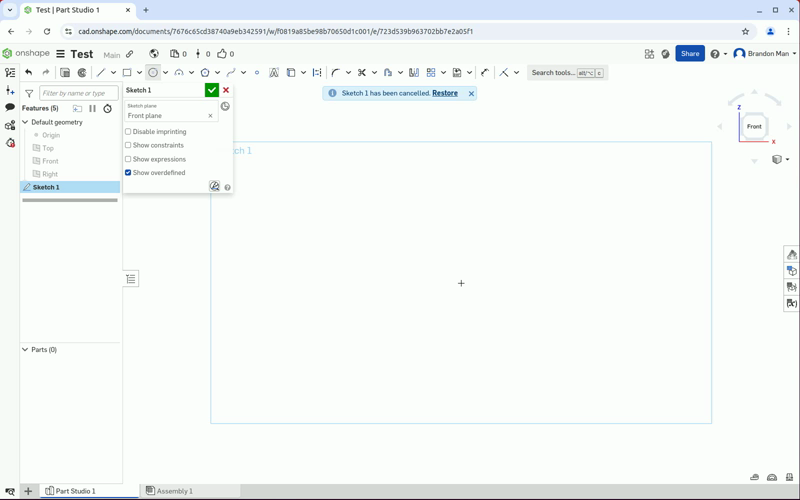
key_up(shift)
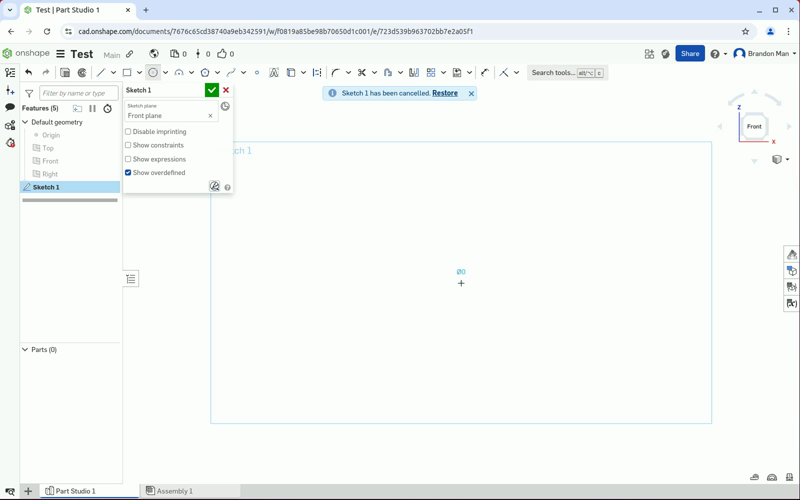
mouse_move(572, 282)
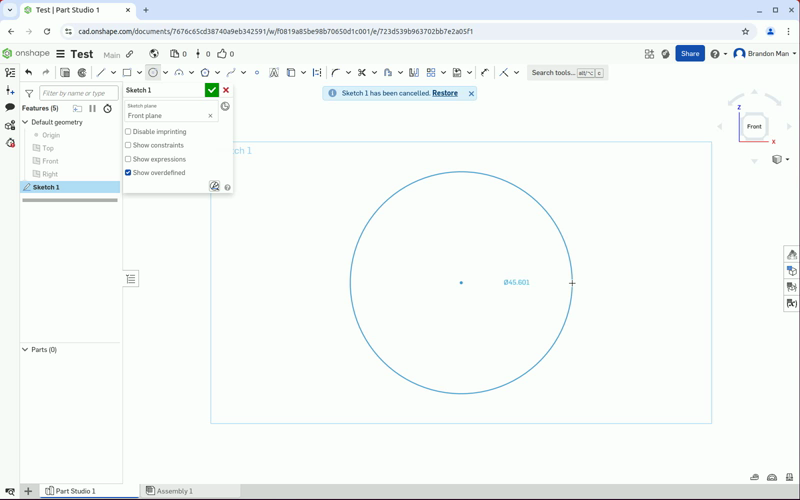
click(572, 282)
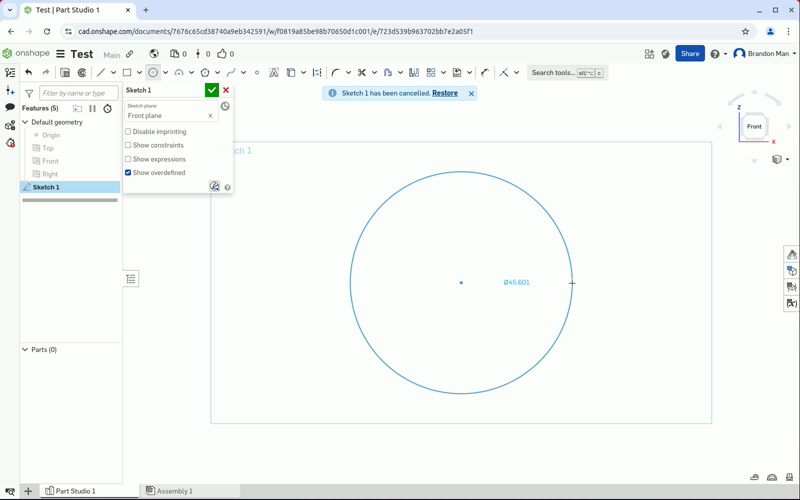
key(esc)
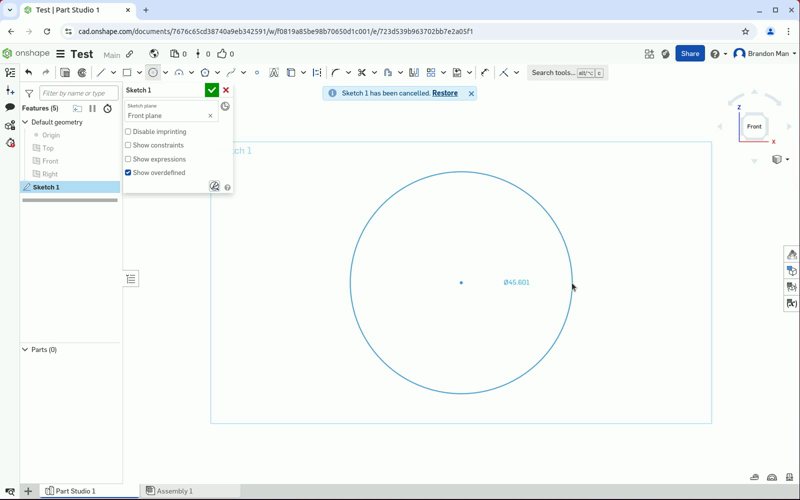
key(c)
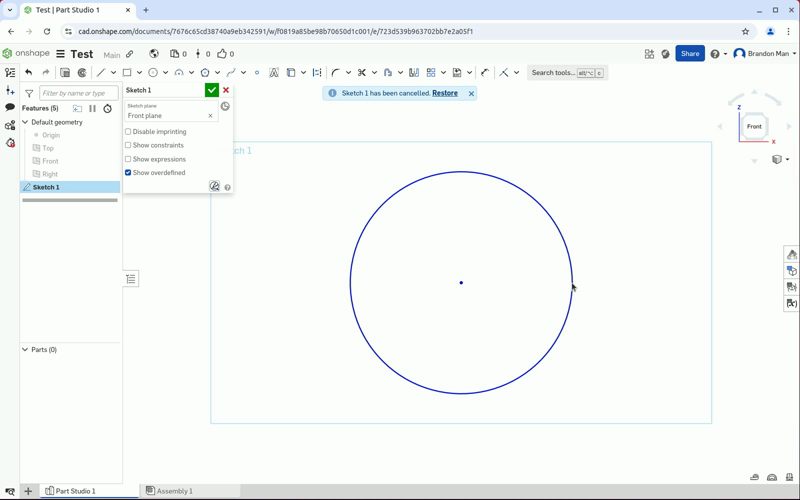
key_down(shift)
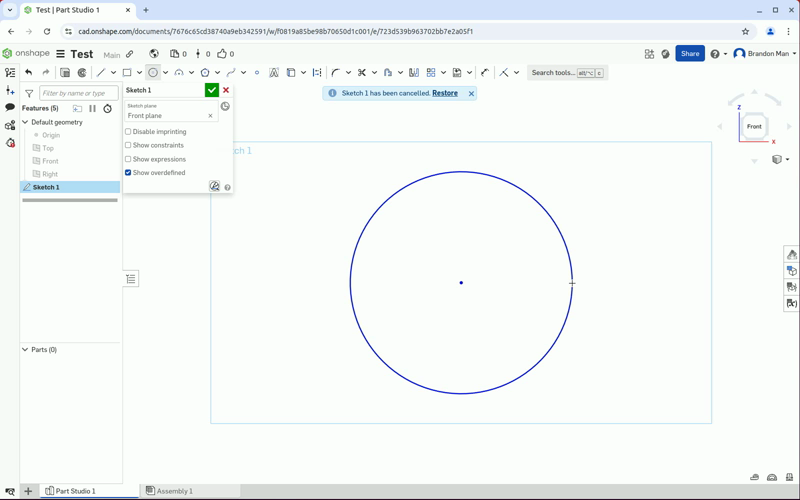
mouse_move(461, 282)
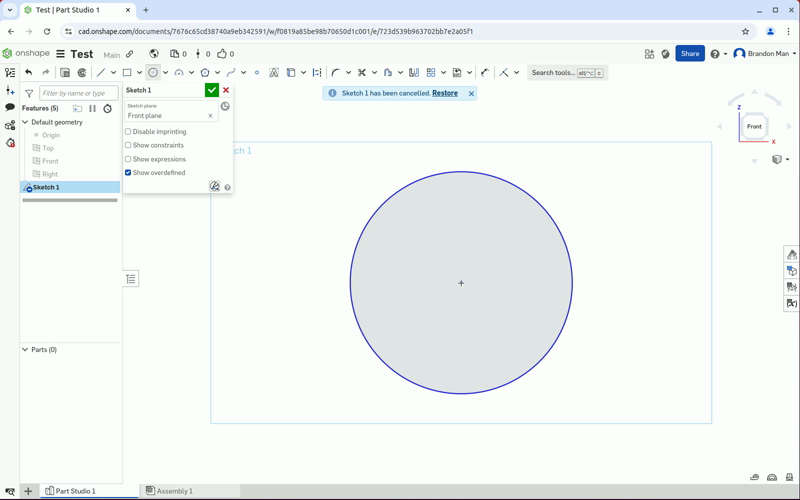
click(461, 282)
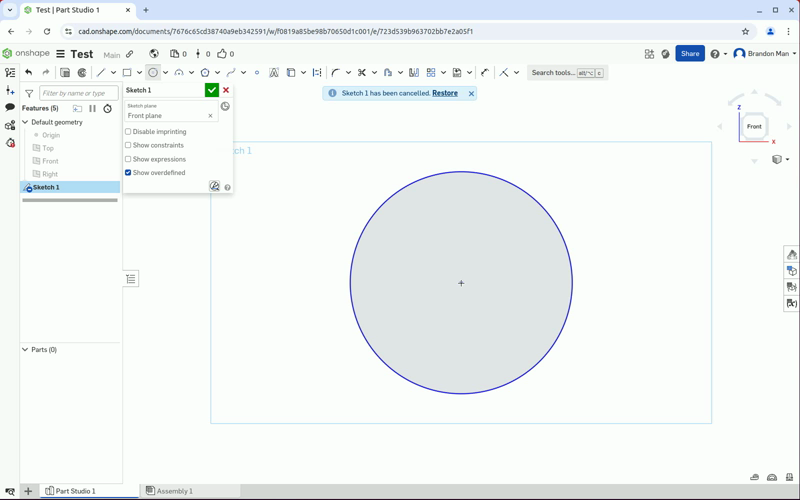
key_up(shift)
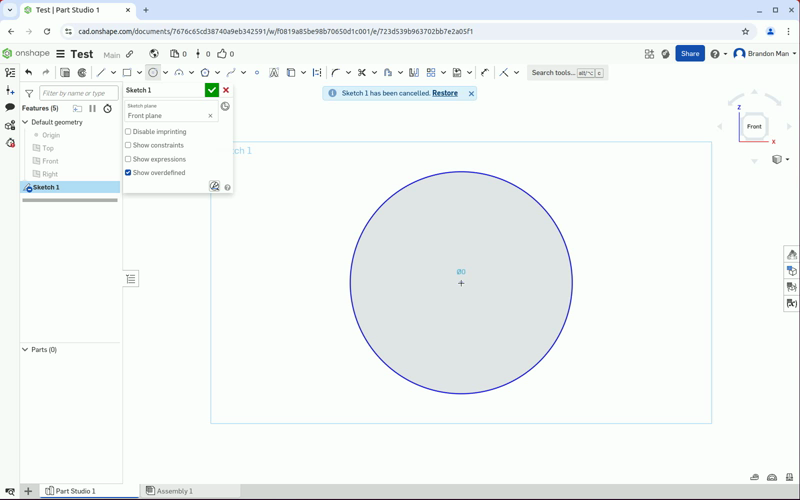
mouse_move(499, 282)
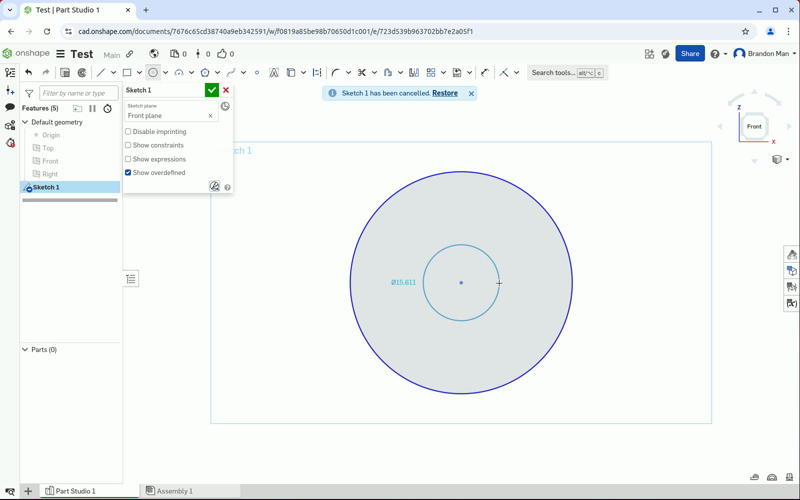
click(499, 282)
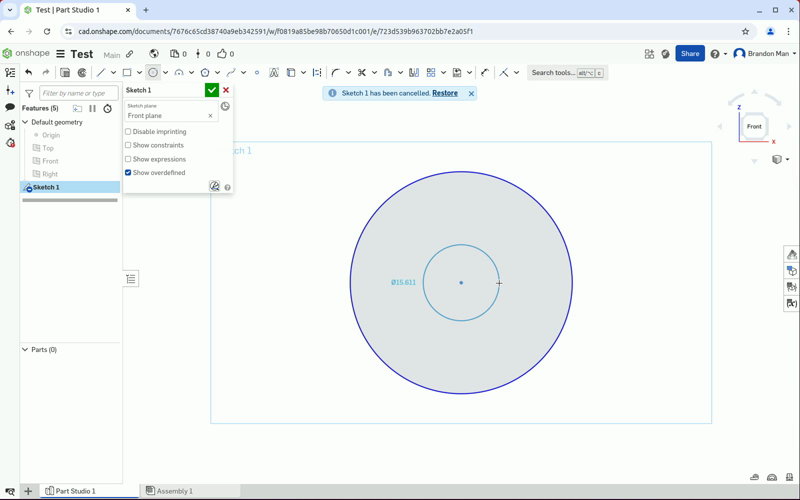
key(esc)
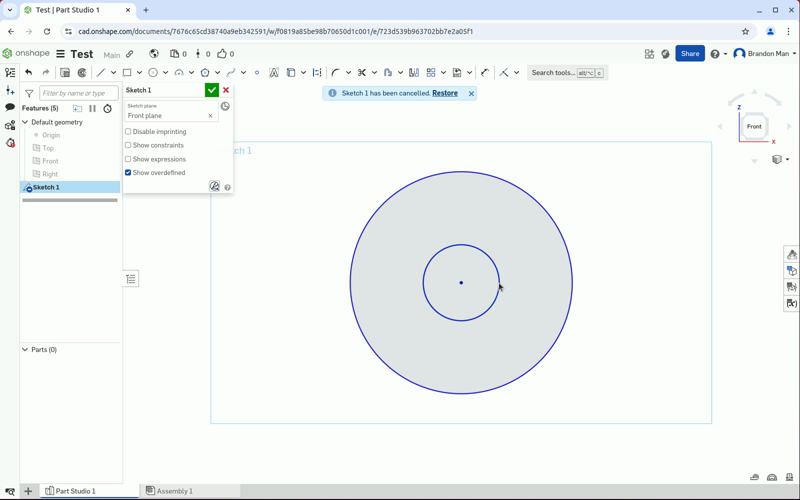
mouse_move(481, 350)
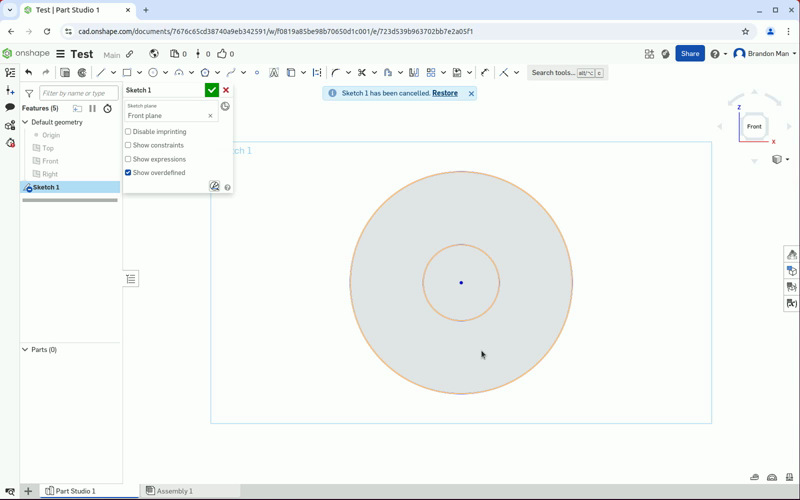
click(481, 350)
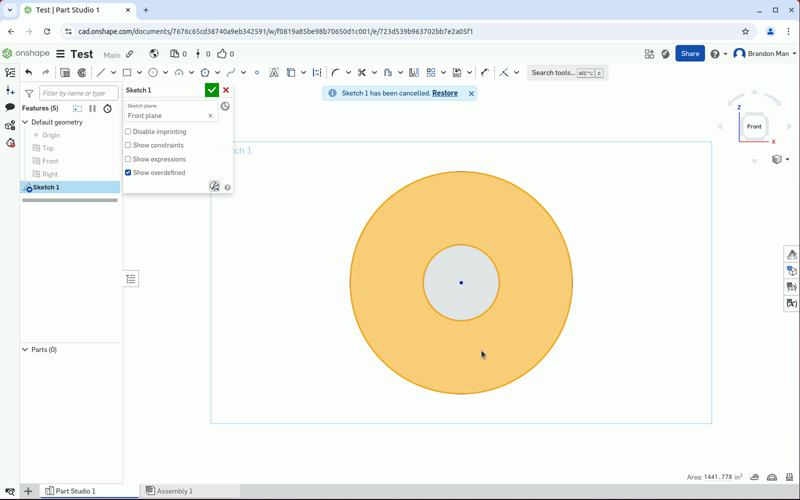
mouse_move(73, 352)
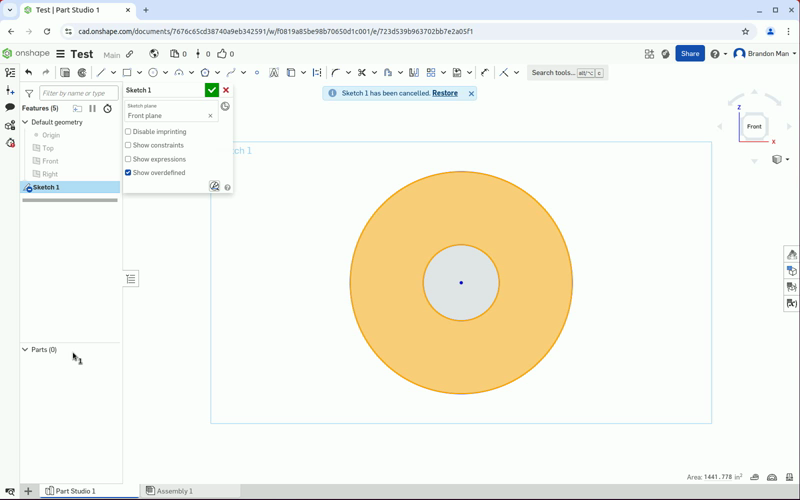
key(shift+y)
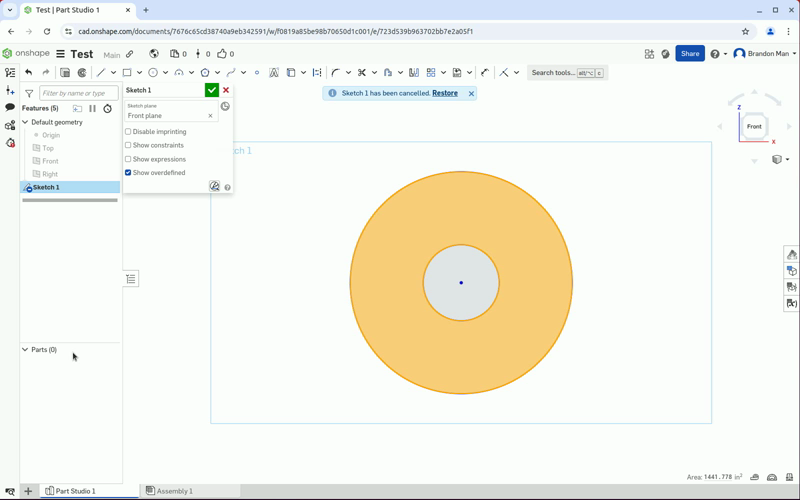
key(shift+e)
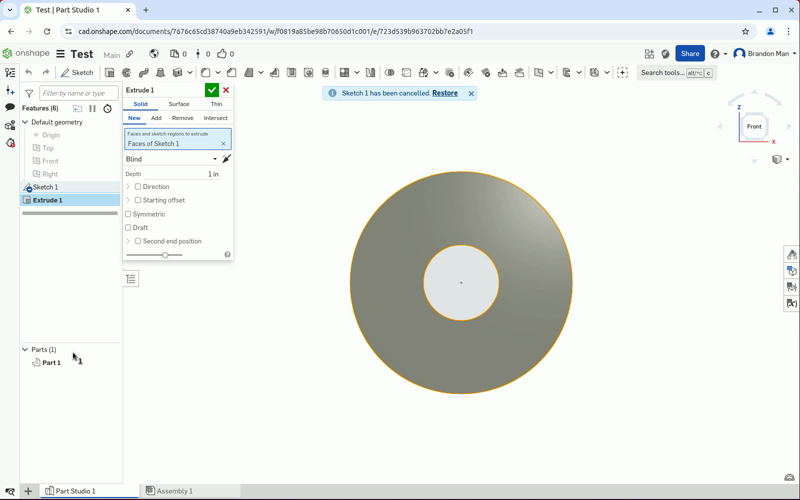
mouse_move(143, 106)
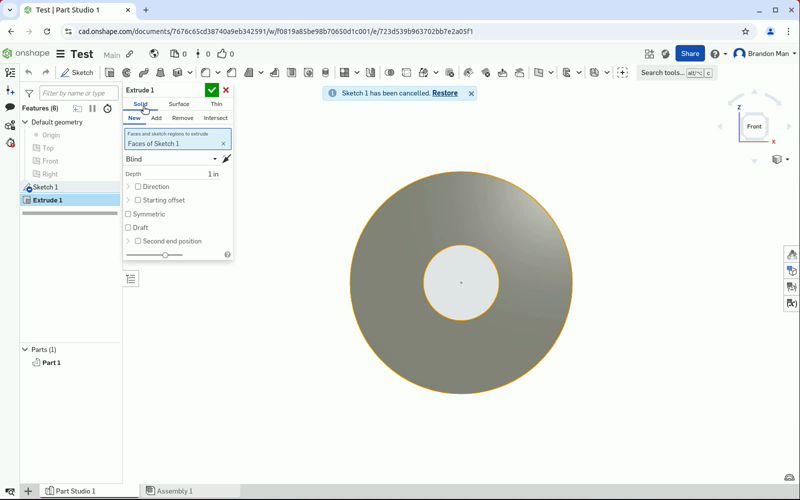
click(143, 106)
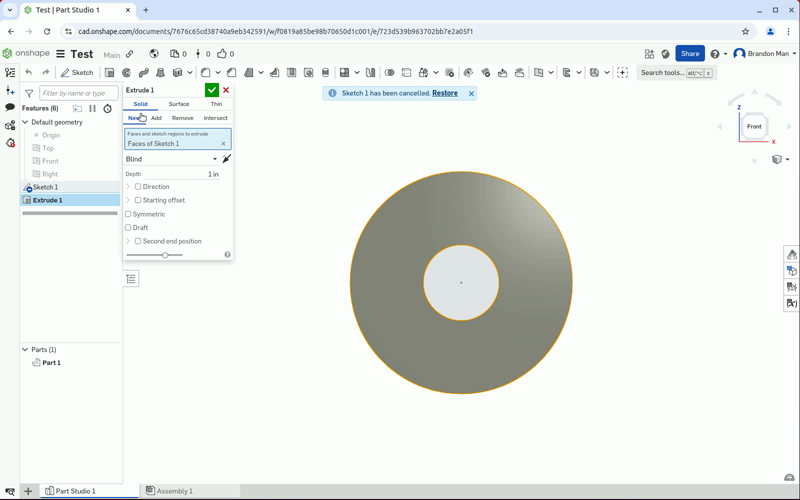
mouse_move(137, 120)
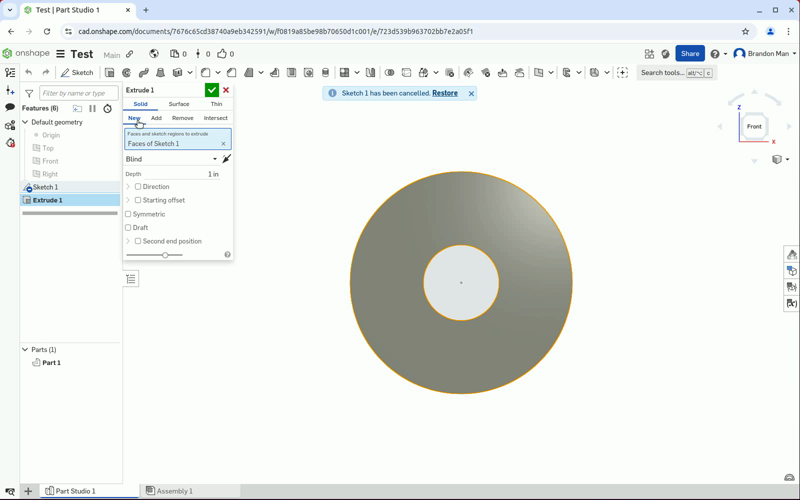
click(137, 120)
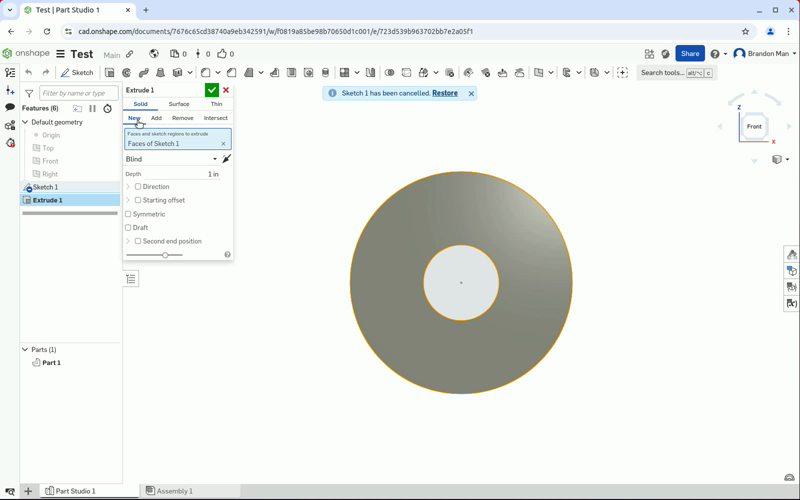
key(tab, 4)
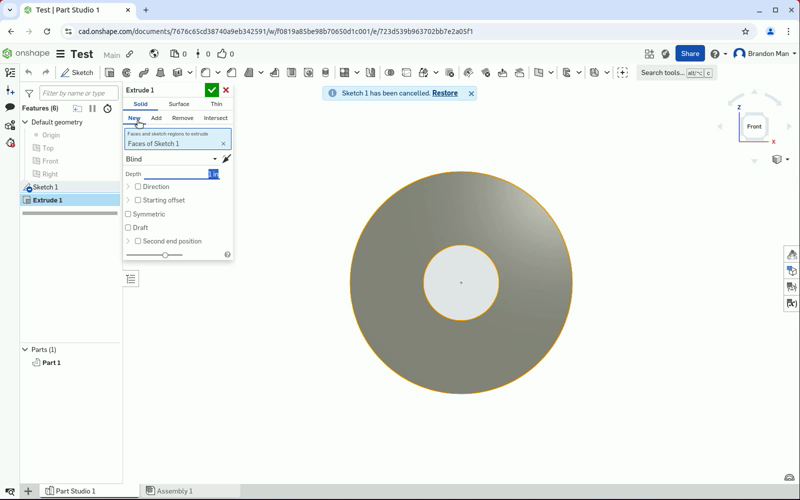
text(15.405)
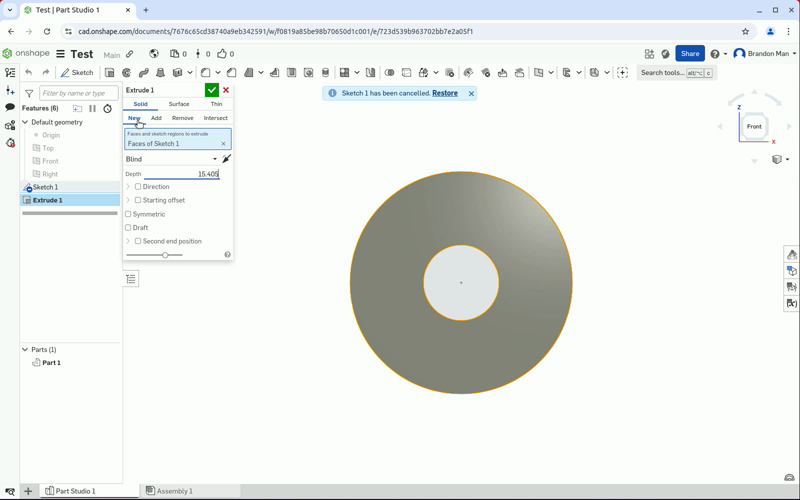
key(enter)
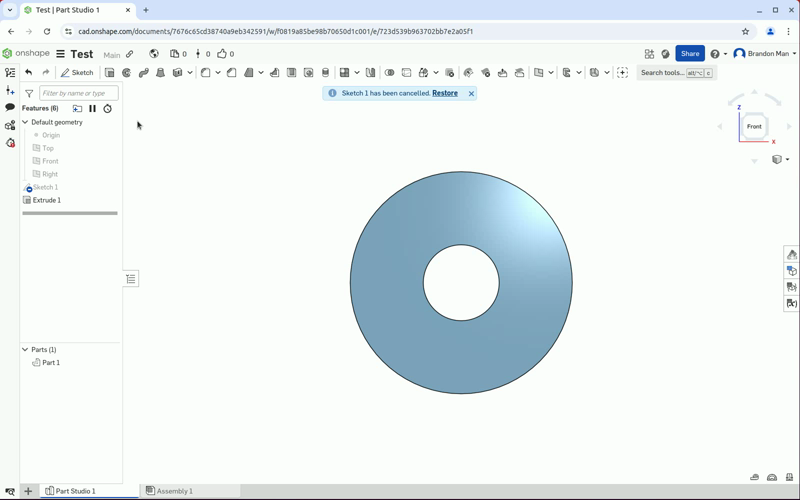
key(shift+h)
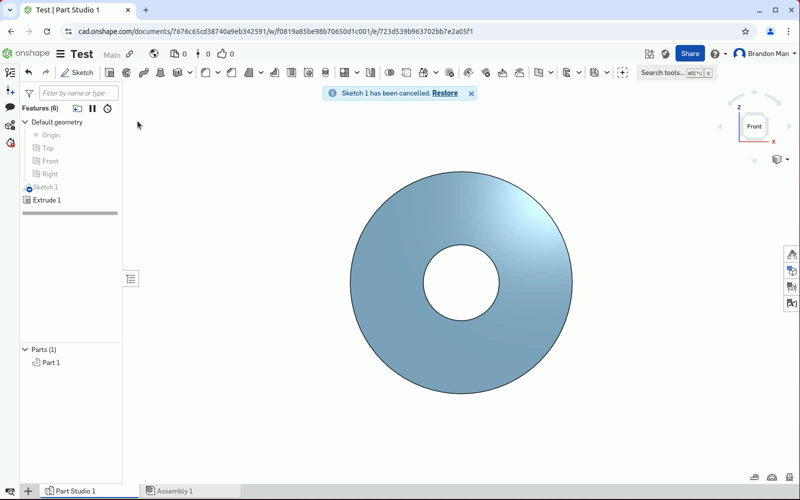
key(shift+h)
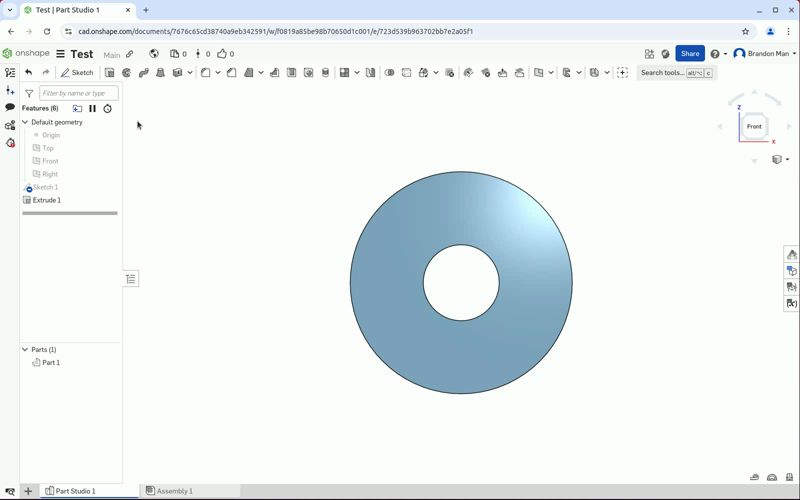
mouse_move(73, 189)
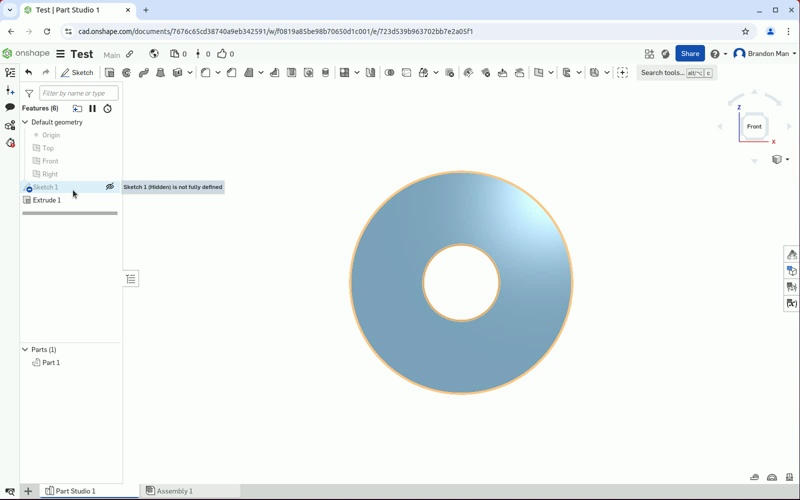
click(73, 189)
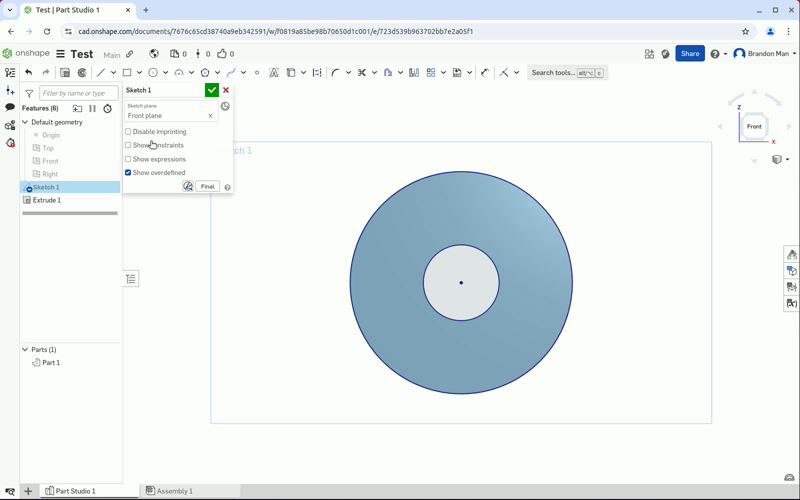
mouse_move(229, 92)
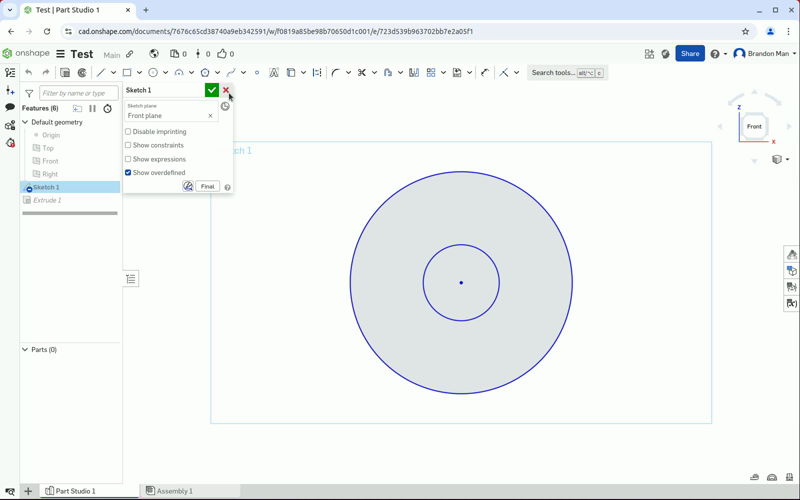
click(229, 92)
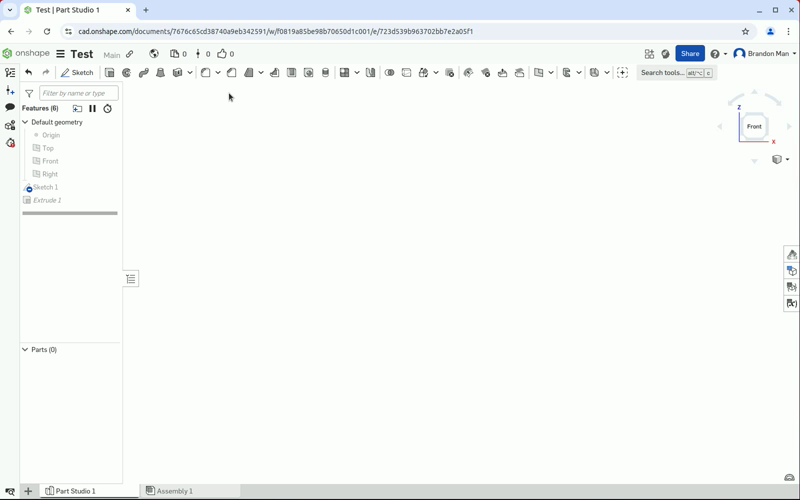
mouse_move(541, 75)
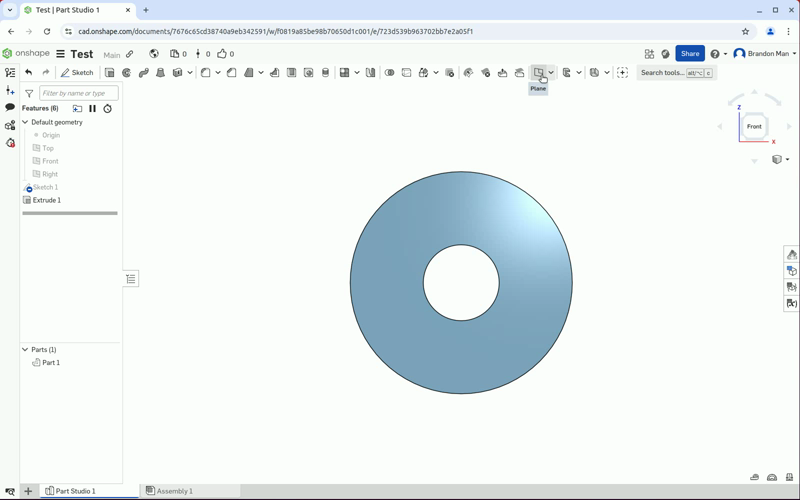
click(541, 75)
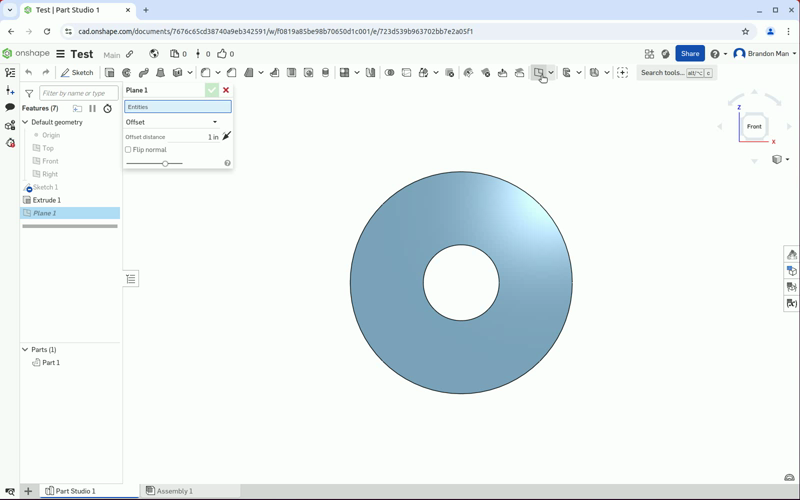
mouse_move(73, 163)
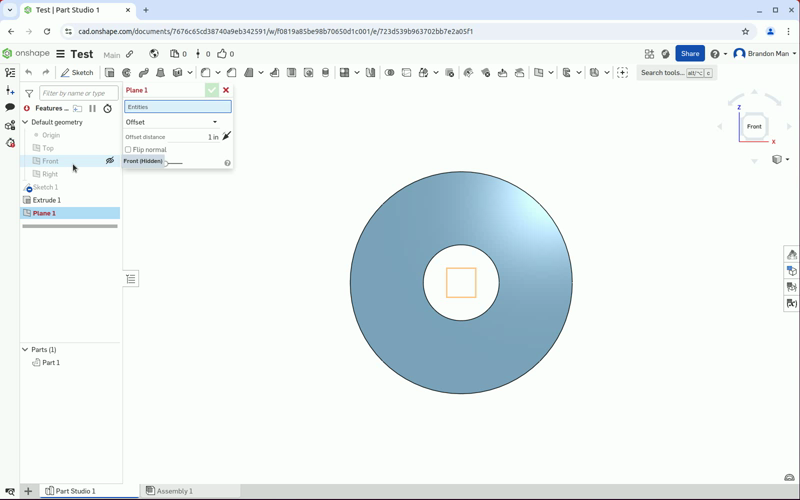
click(73, 163)
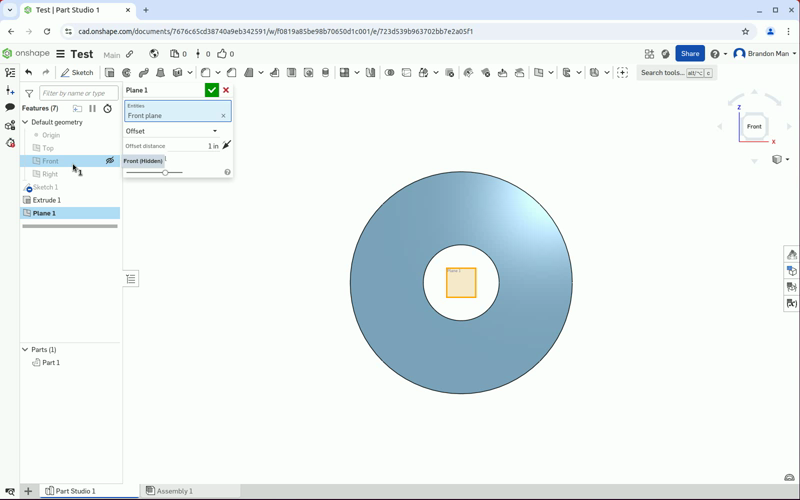
key(tab, 2)
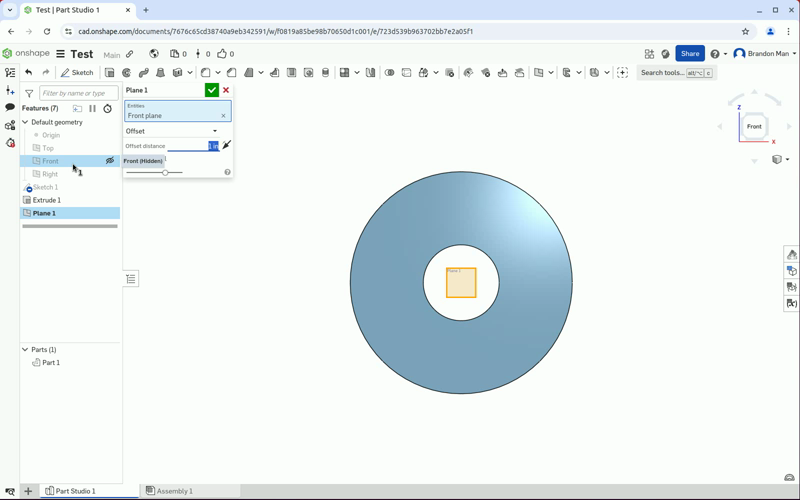
text(15.405)
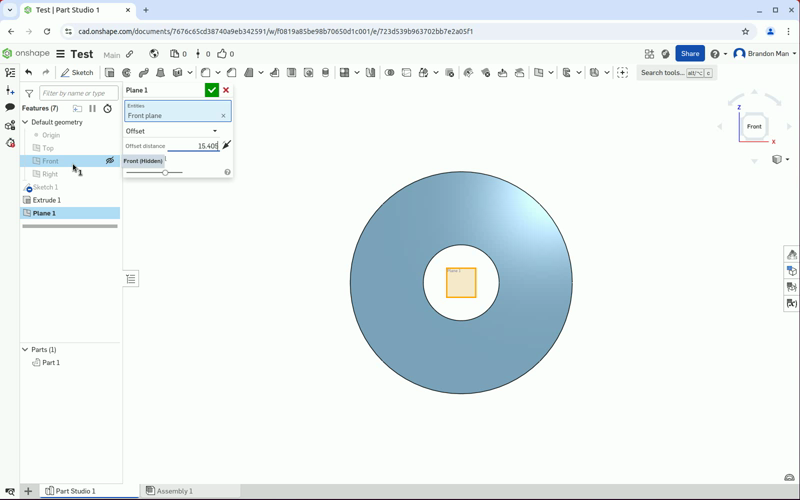
key(enter, 2)
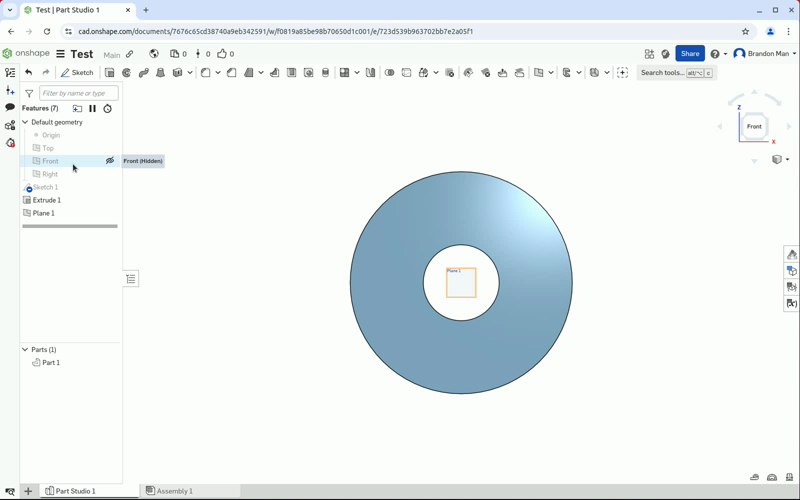
key(shift+s)
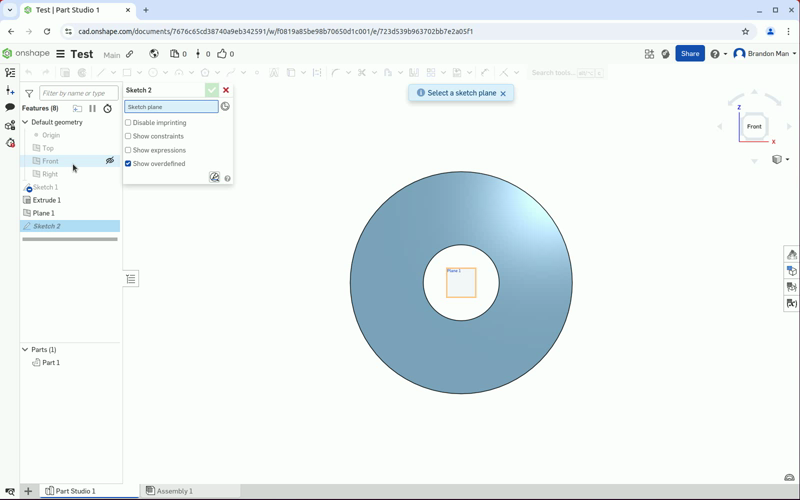
mouse_move(73, 215)
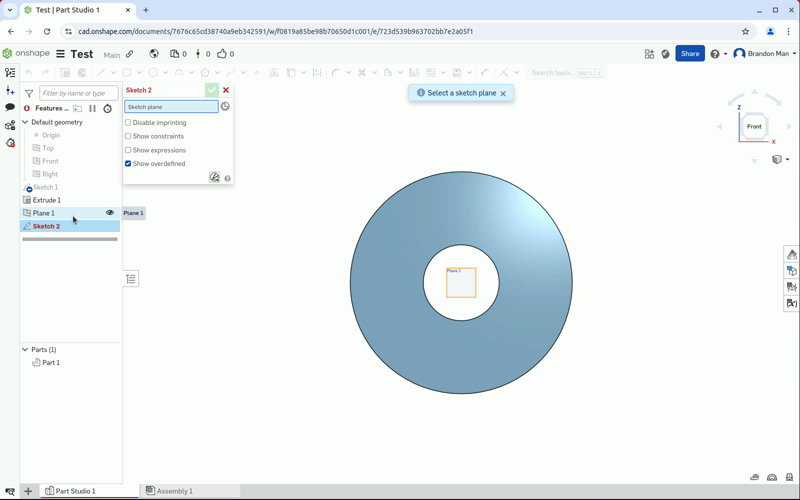
click(73, 215)
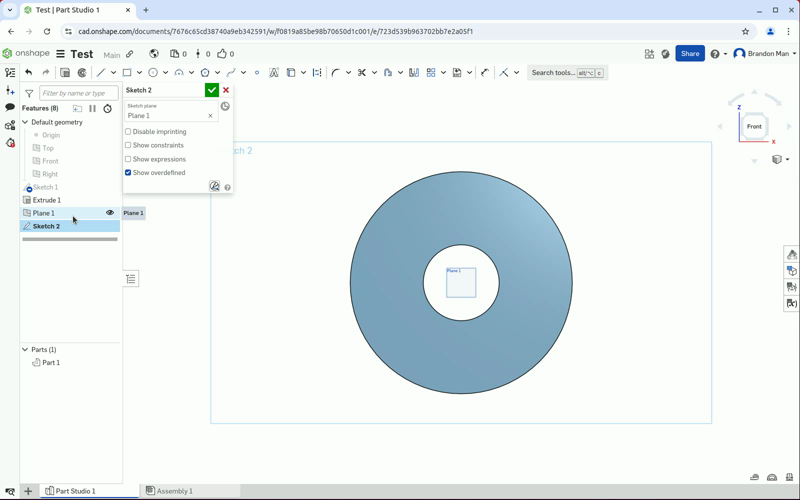
mouse_move(73, 352)
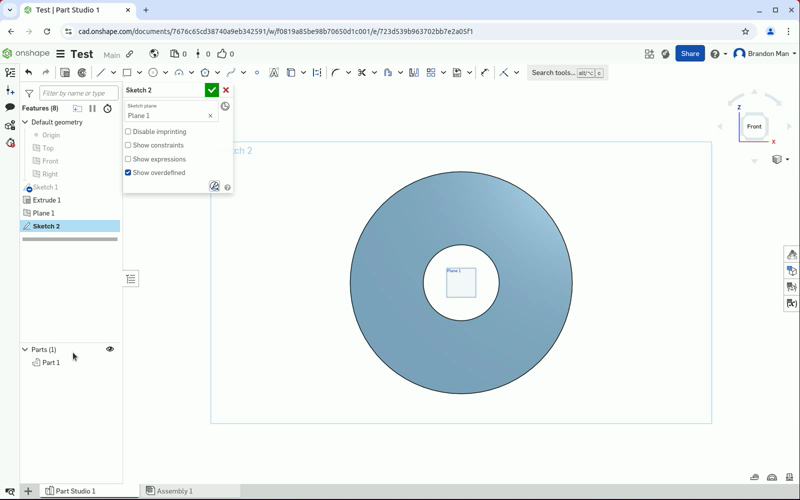
key(y)
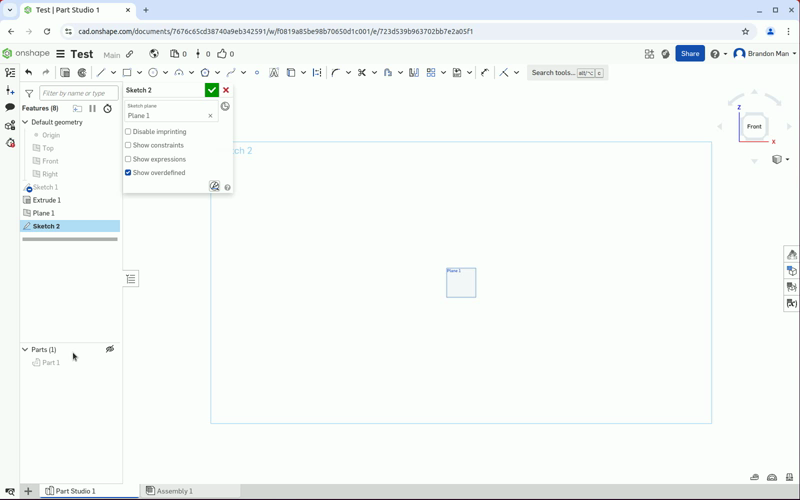
key(a)
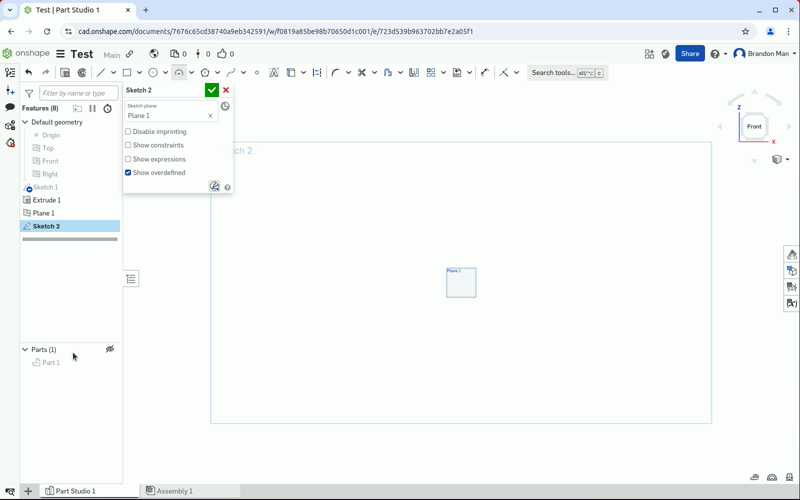
key_down(shift)
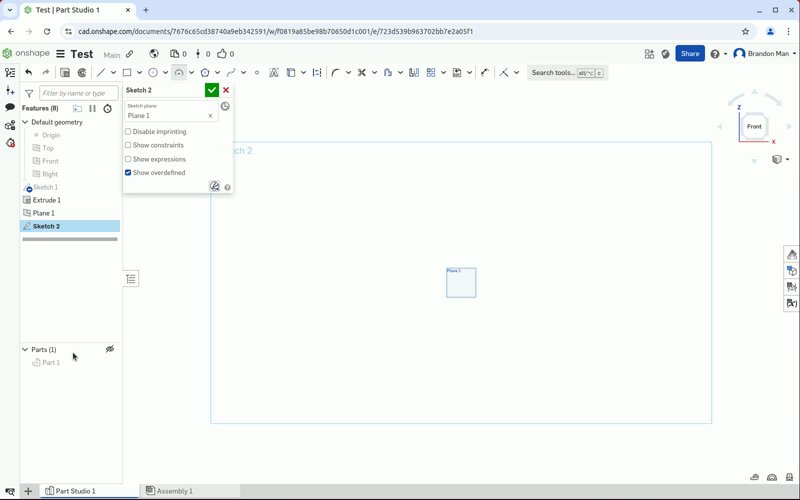
mouse_move(423, 176)
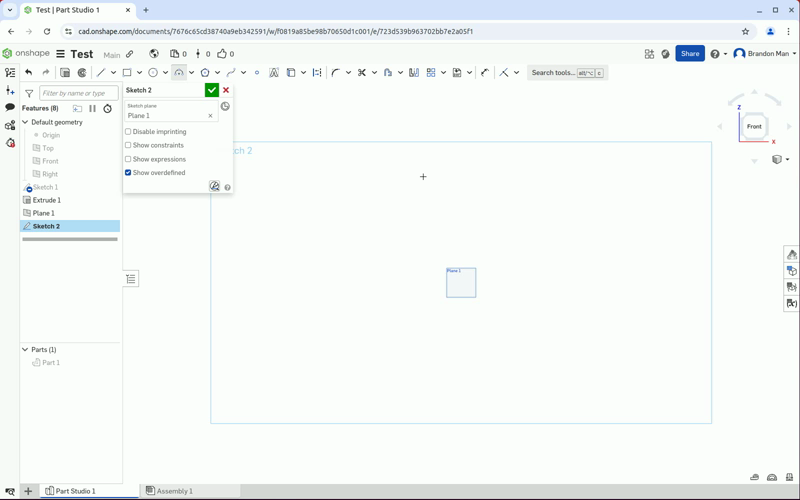
click(423, 176)
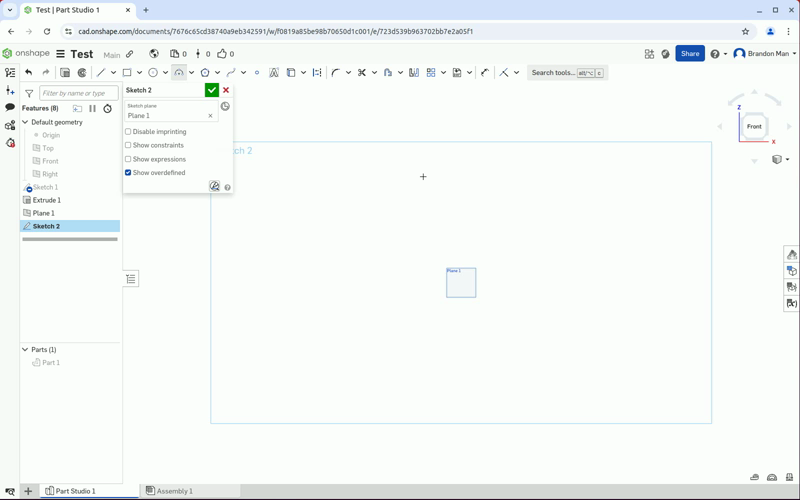
key_up(shift)
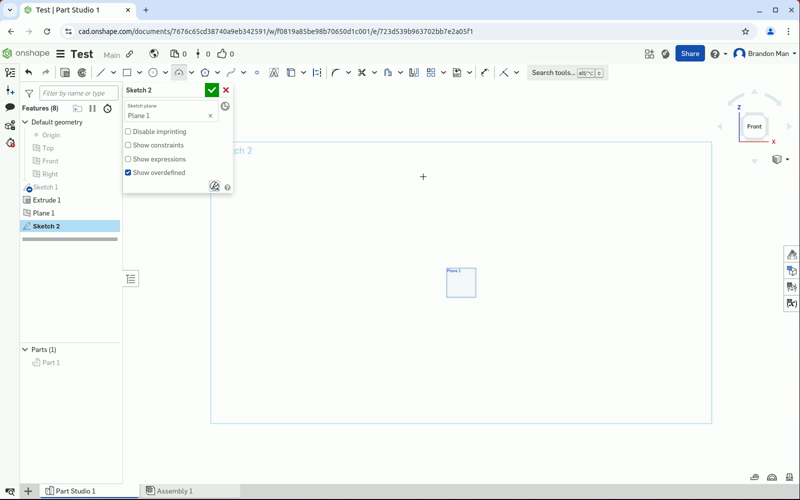
key_down(shift)
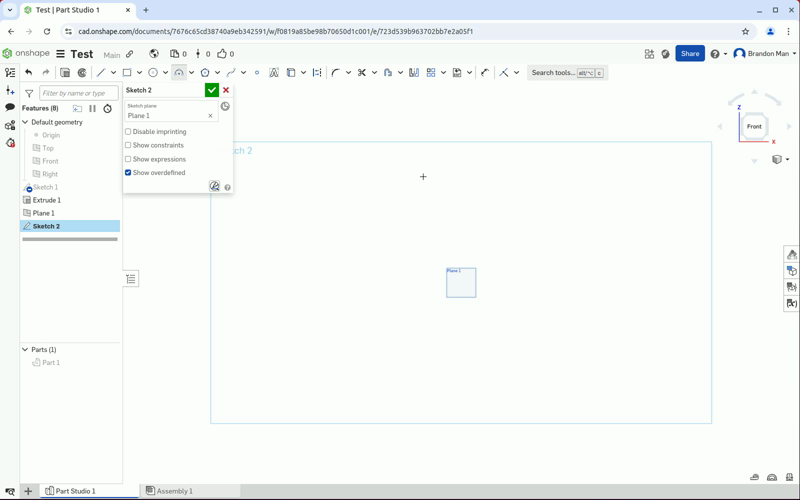
mouse_move(498, 176)
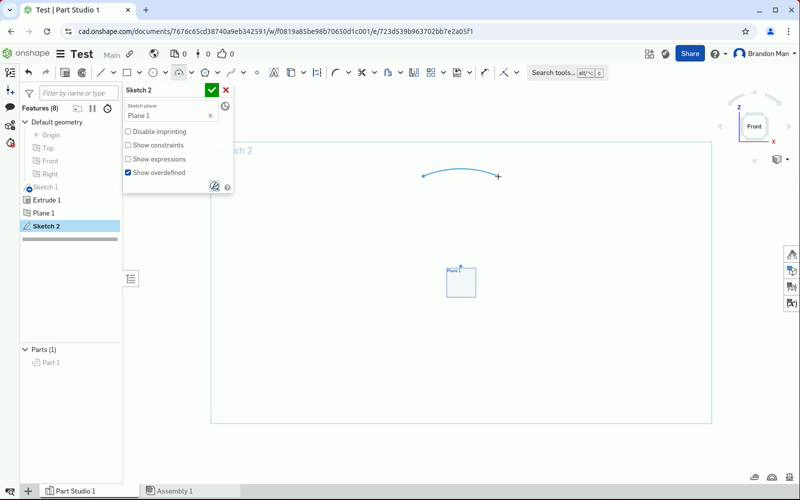
click(498, 176)
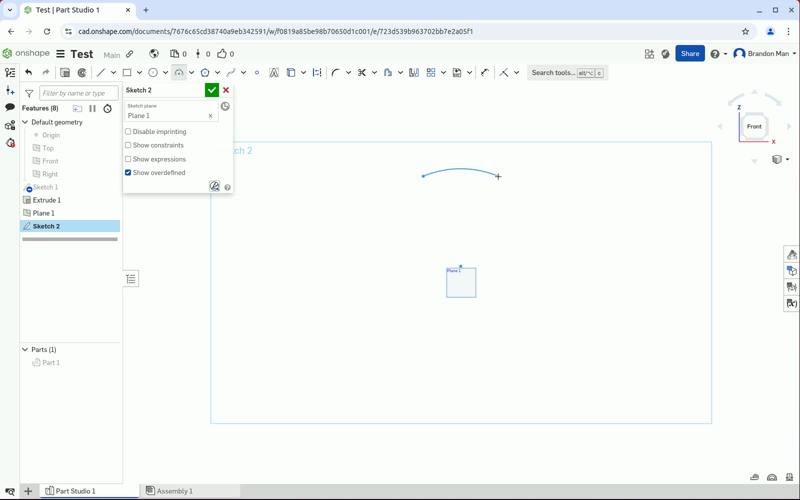
mouse_move(460, 170)
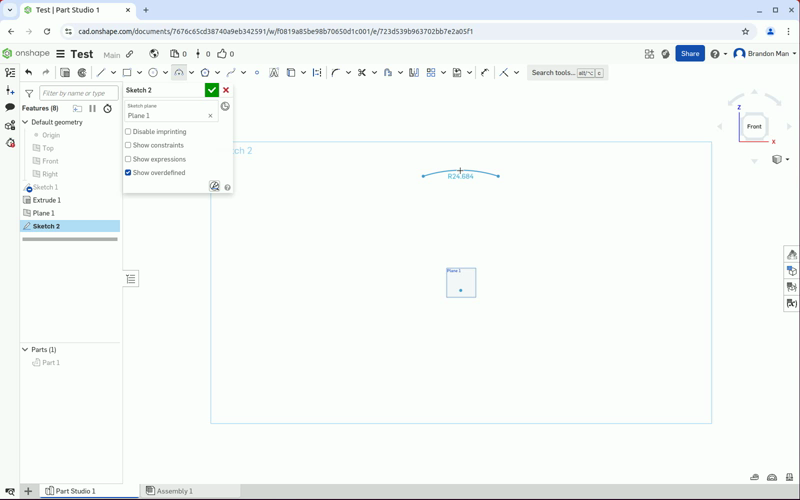
click(460, 170)
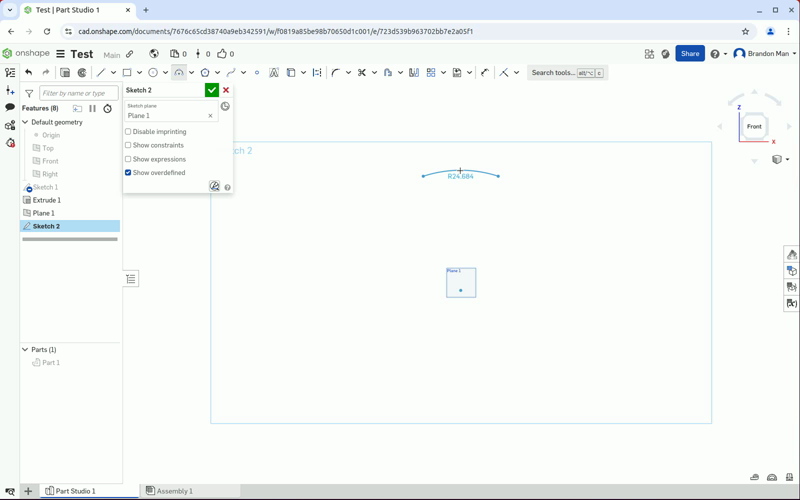
key_up(shift)
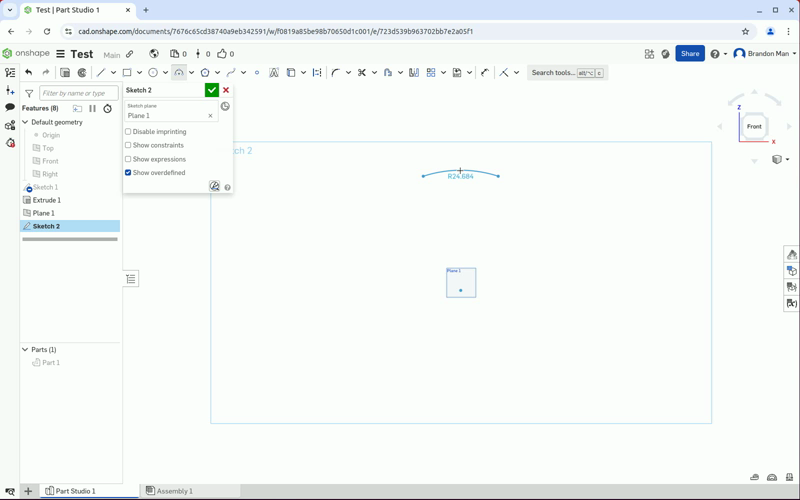
mouse_move(498, 176)
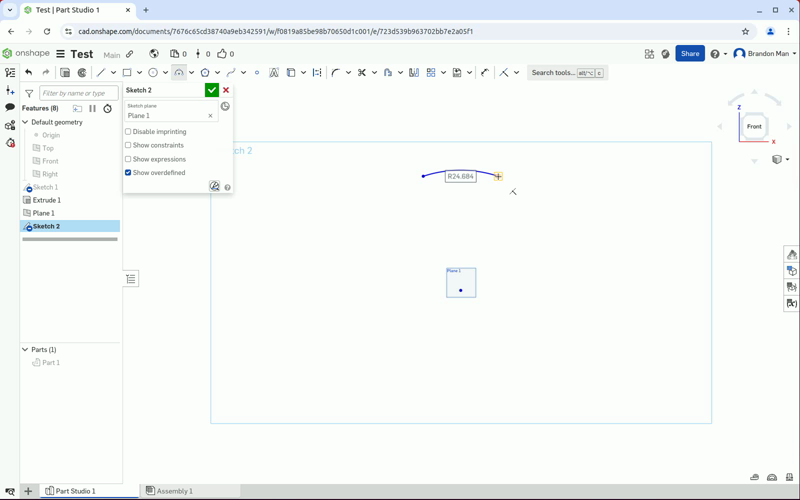
click(498, 176)
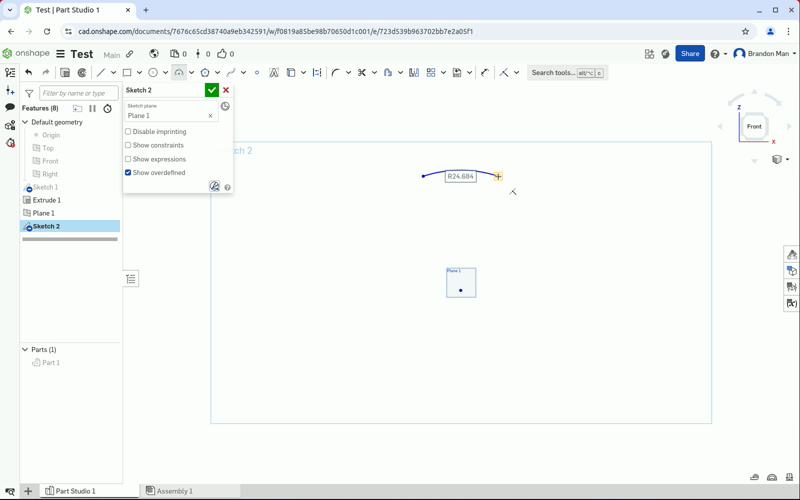
mouse_move(423, 176)
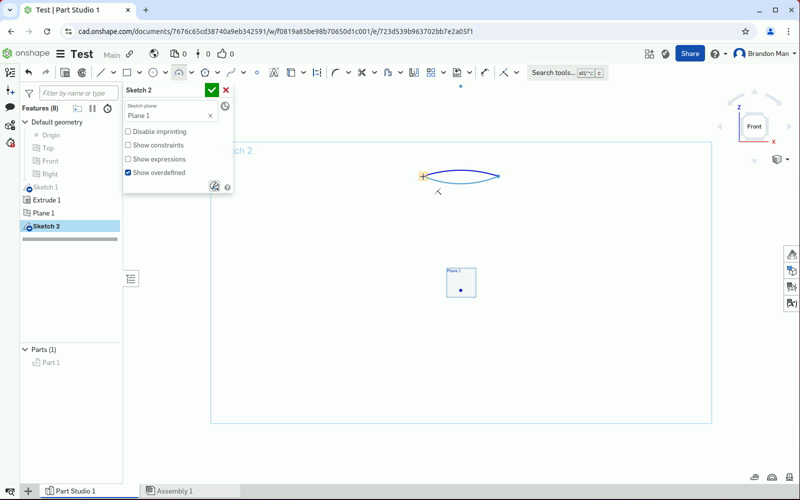
click(423, 176)
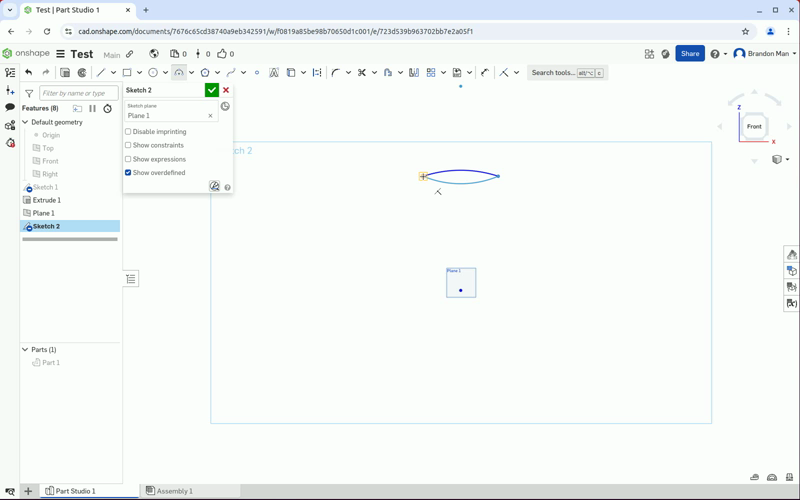
key_down(shift)
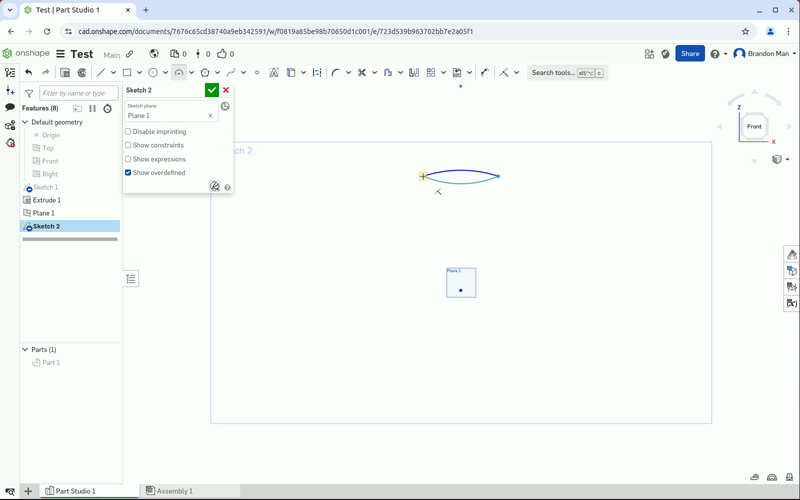
mouse_move(460, 132)
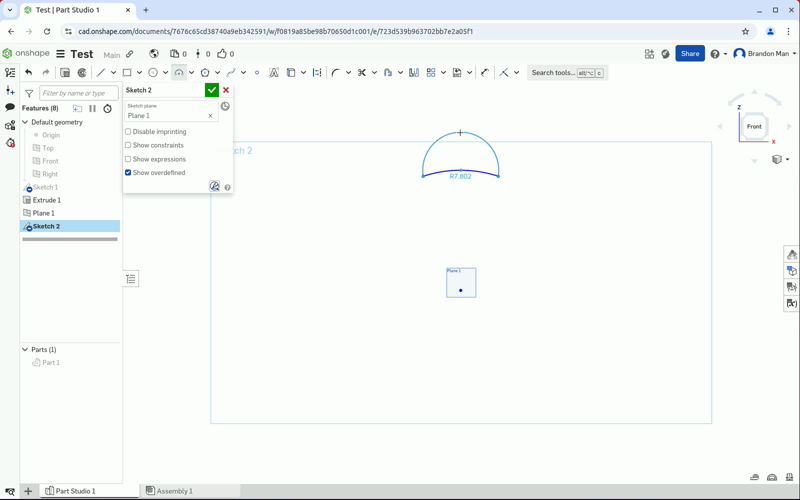
click(460, 132)
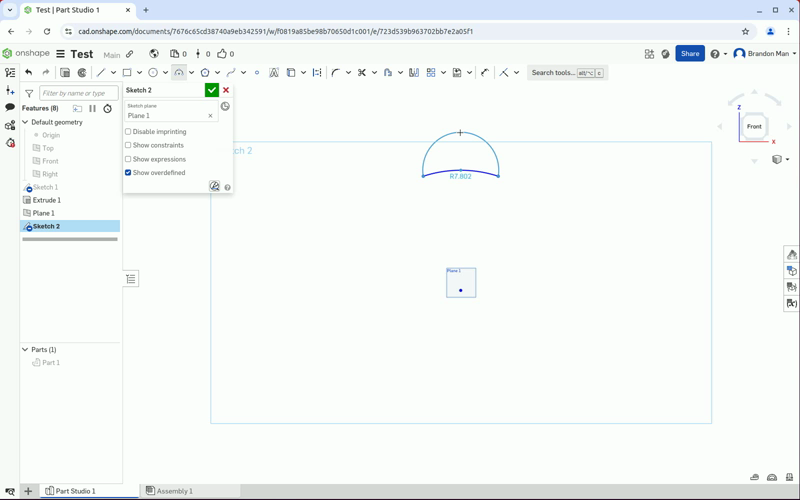
key_up(shift)
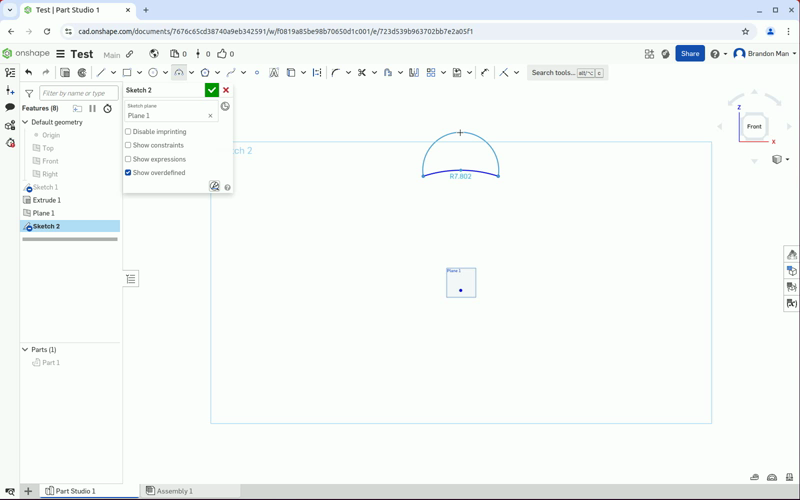
key(esc)
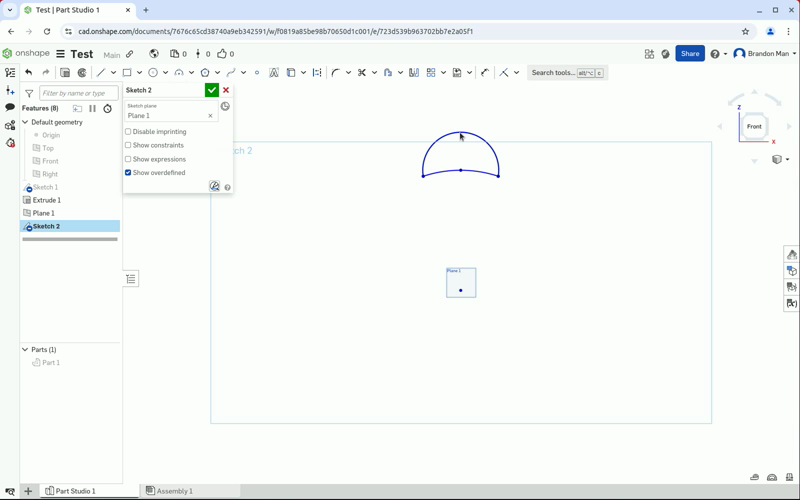
mouse_move(469, 139)
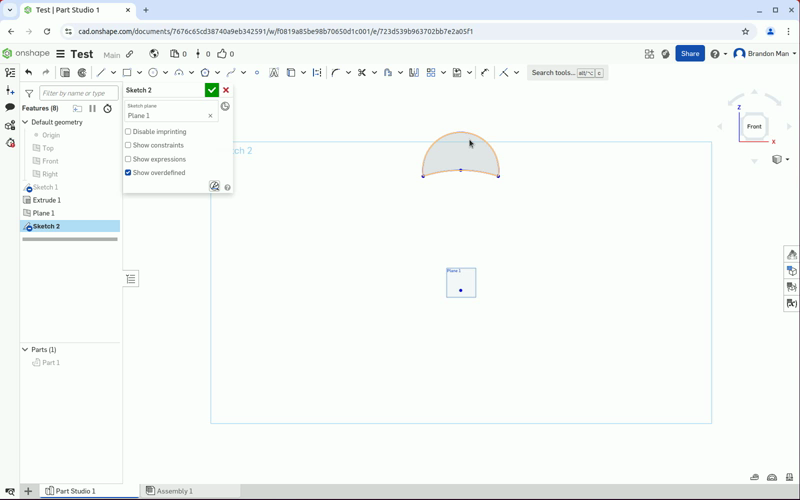
click(469, 139)
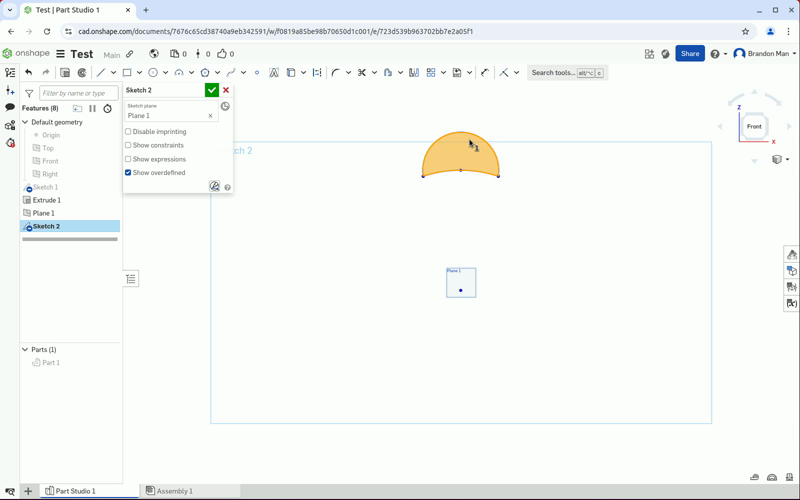
mouse_move(73, 352)
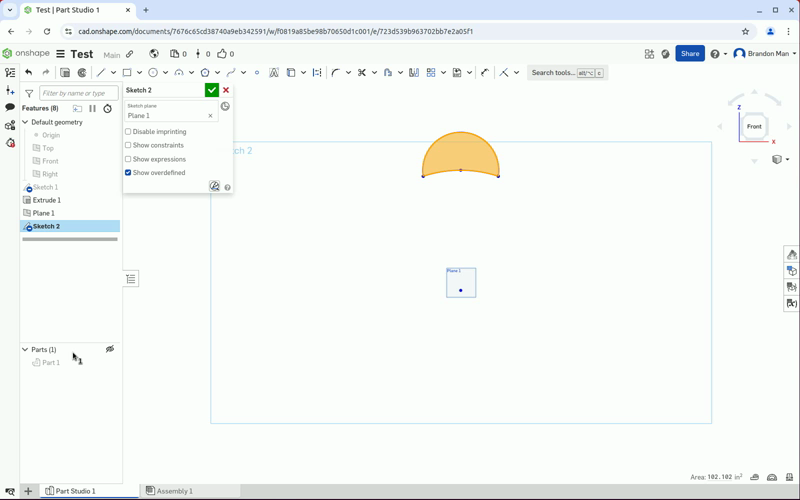
key(shift+y)
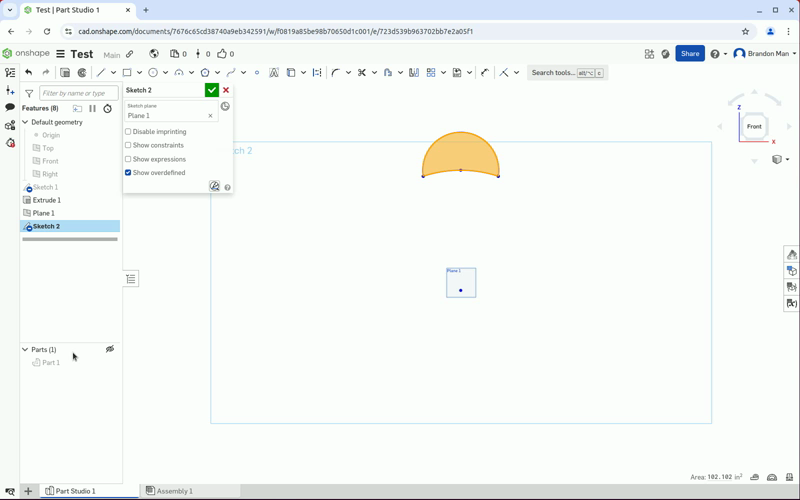
key(shift+e)
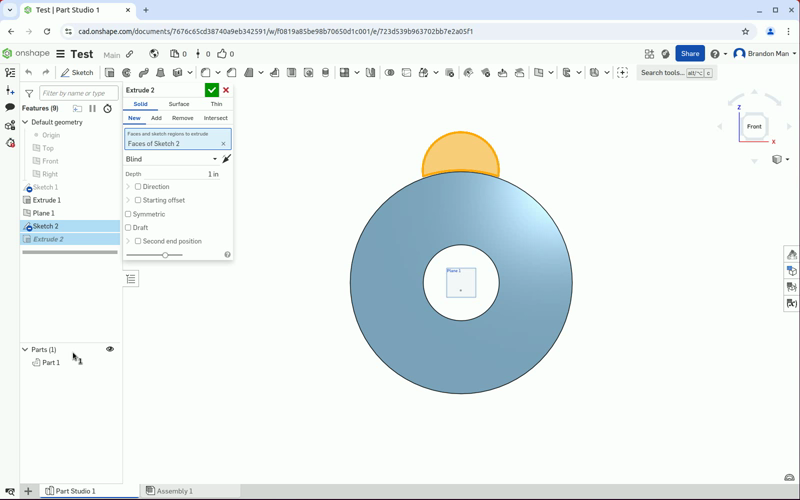
mouse_move(143, 106)
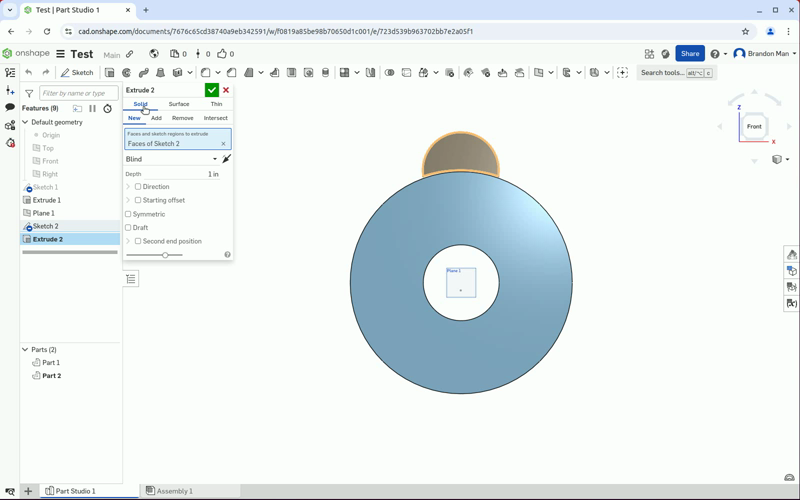
click(143, 106)
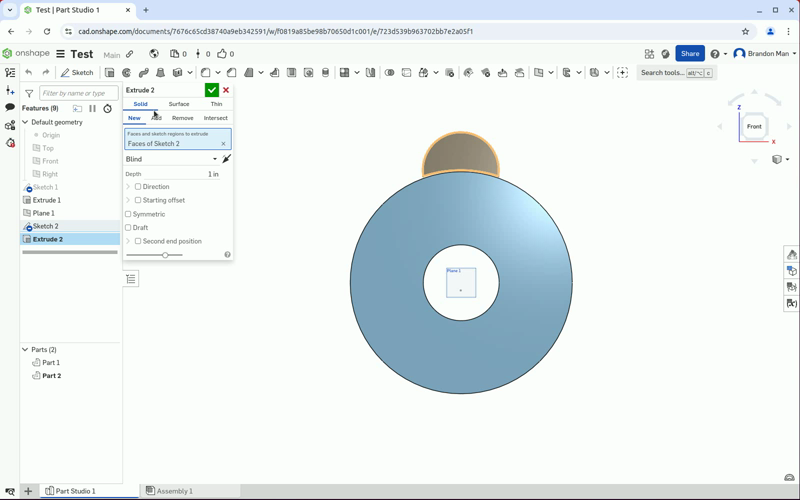
mouse_move(186, 120)
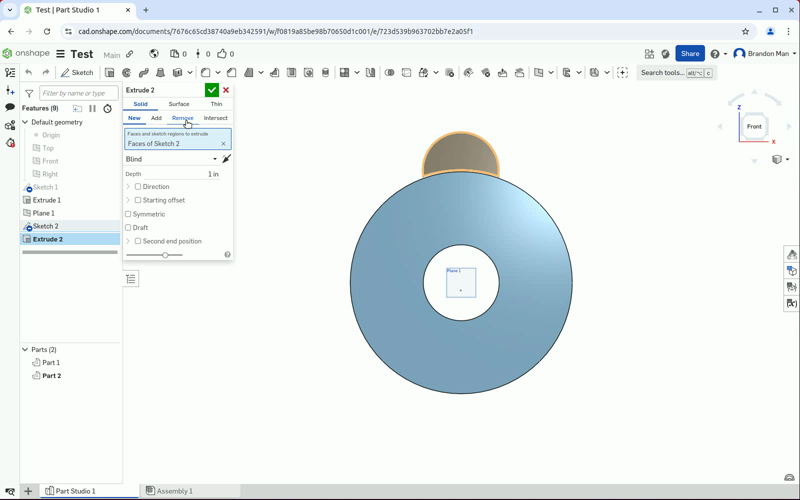
click(186, 120)
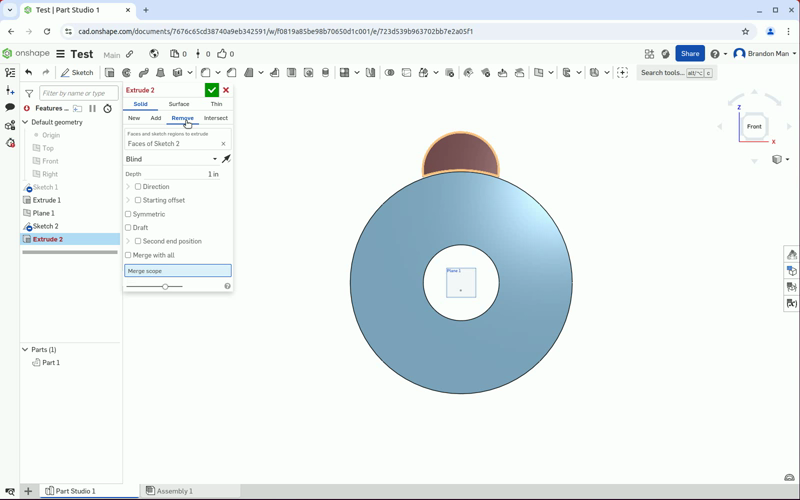
key(tab, 4)
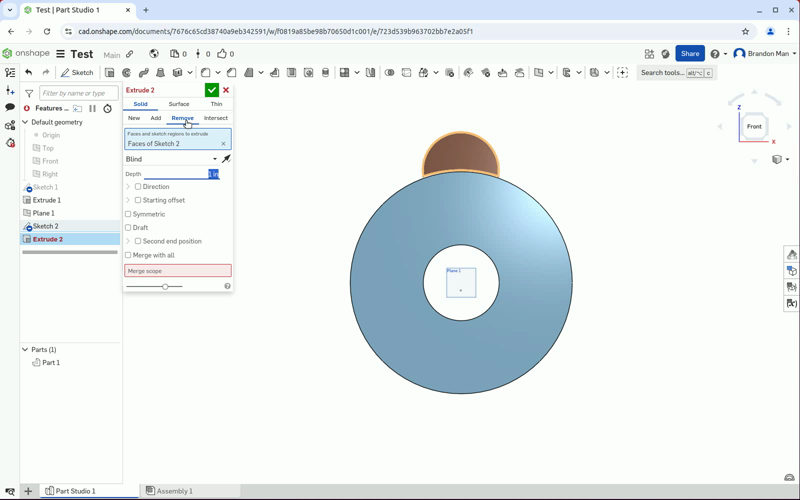
text(15.405)
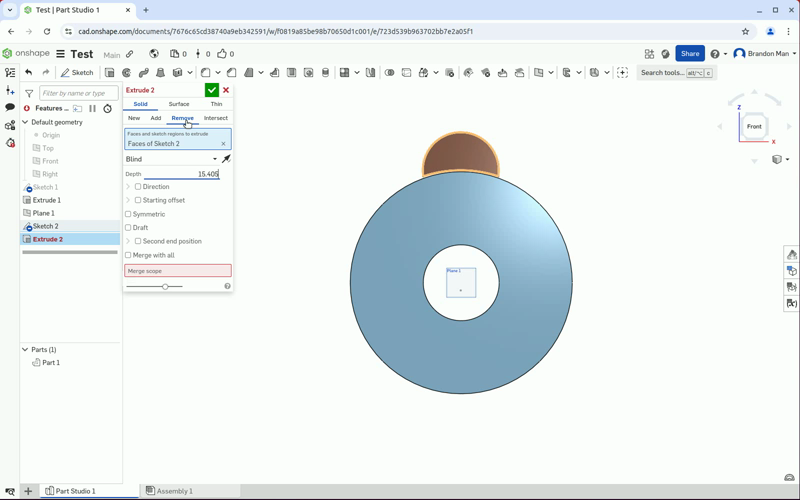
key(tab, 6)
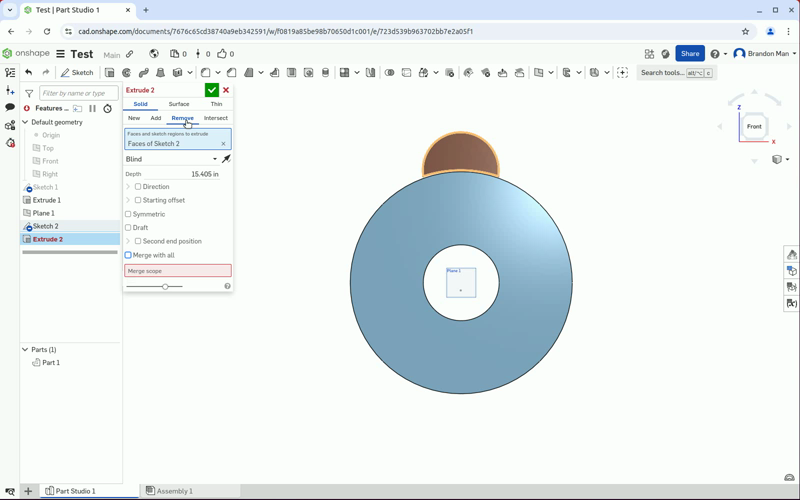
key(space)
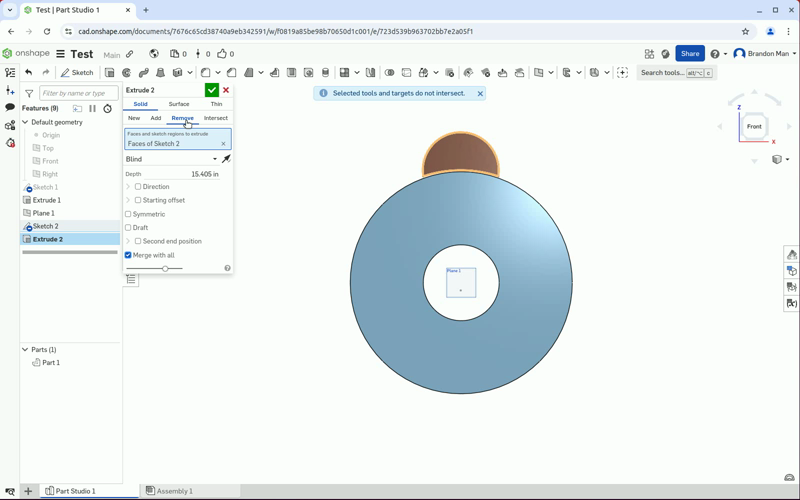
key(enter)
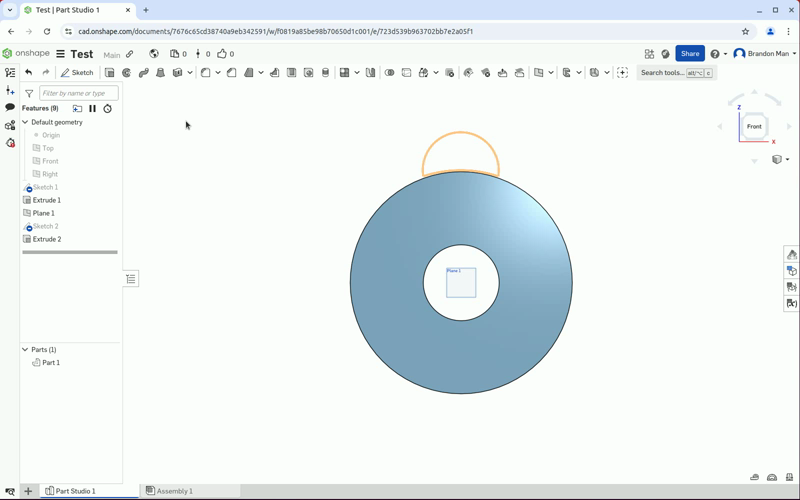
key(shift+h)
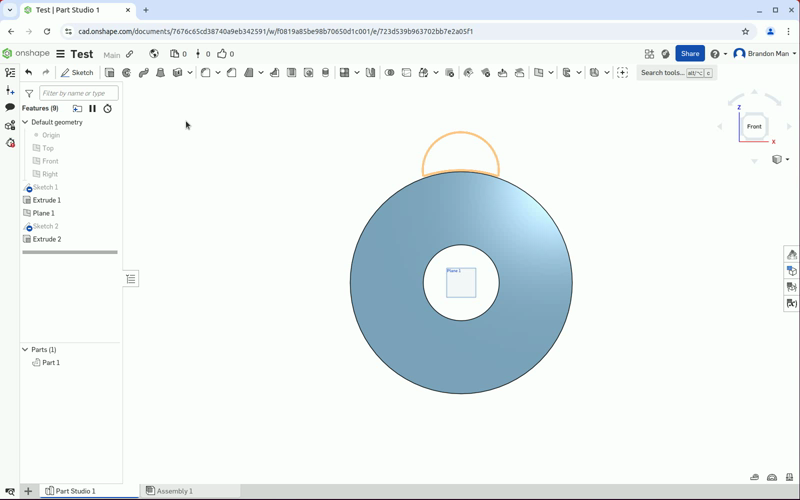
key(shift+h)
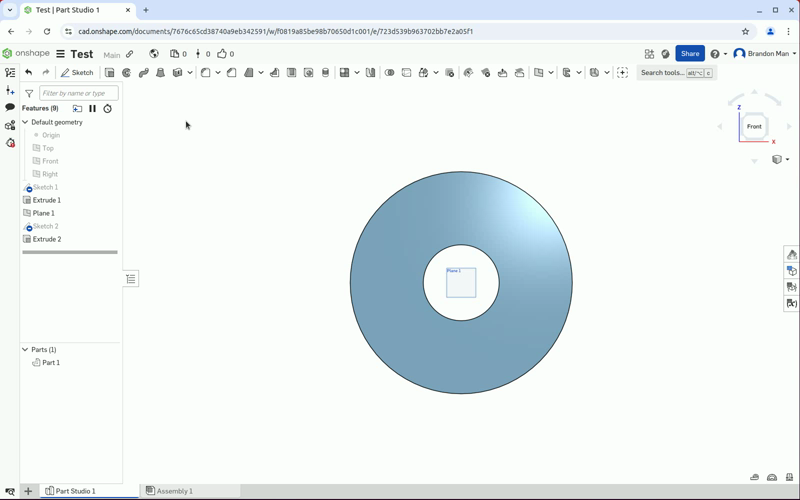
mouse_move(73, 189)
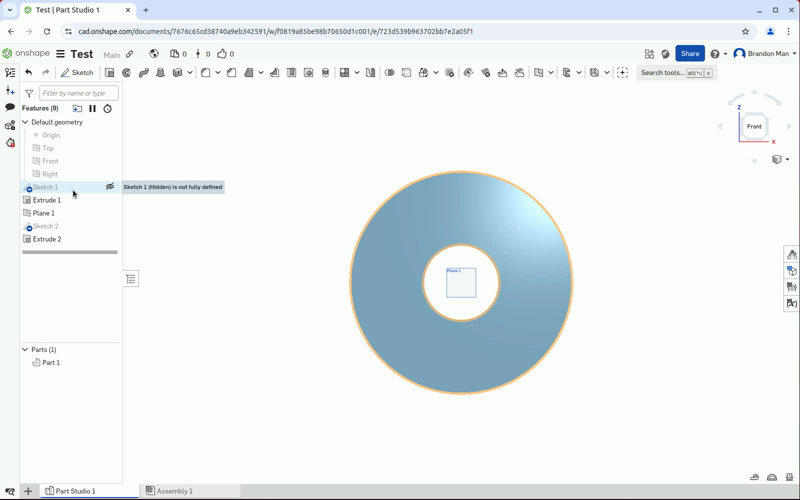
click(73, 189)
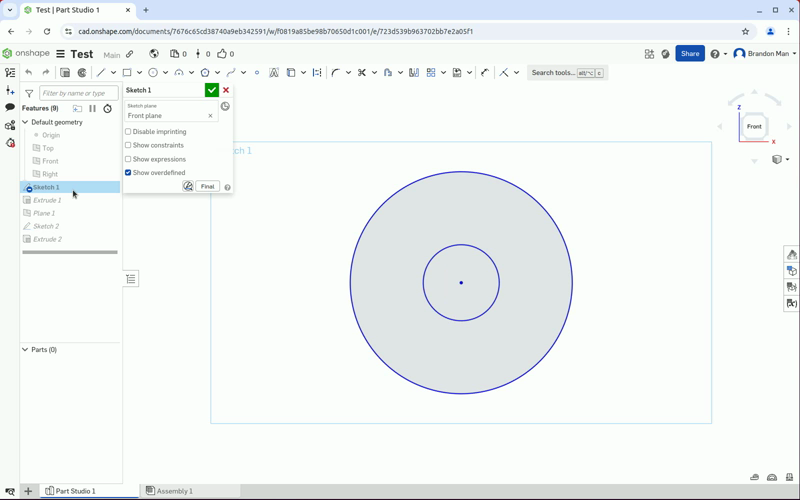
mouse_move(229, 92)
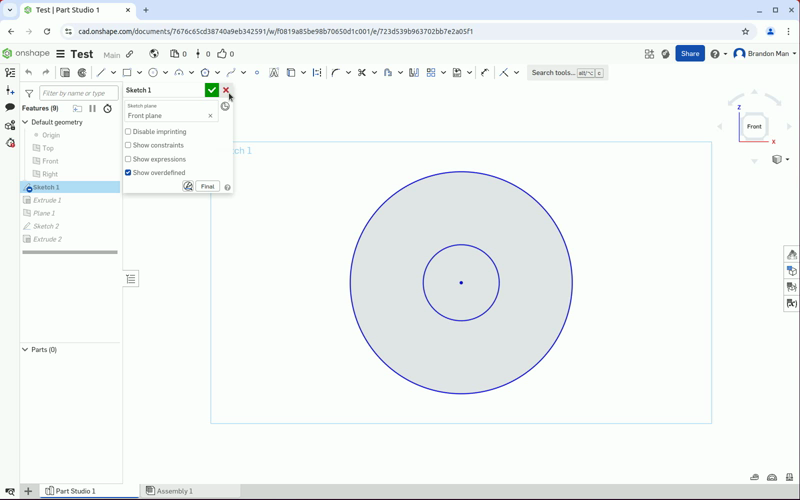
click(229, 92)
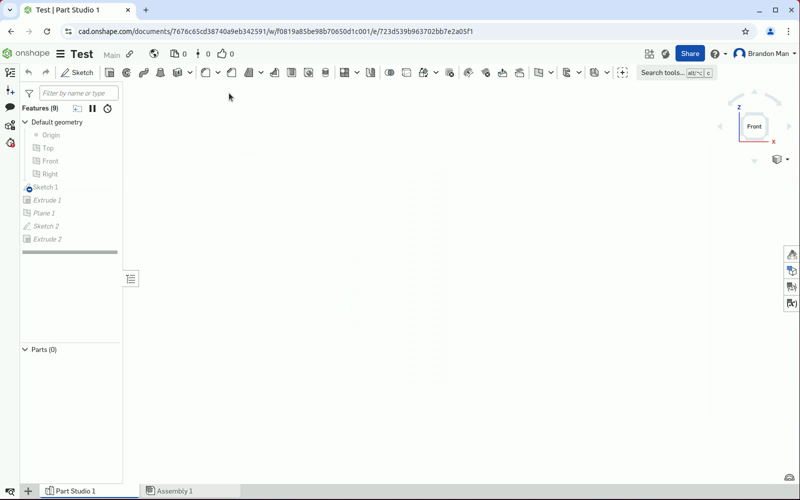
key(shift+s)
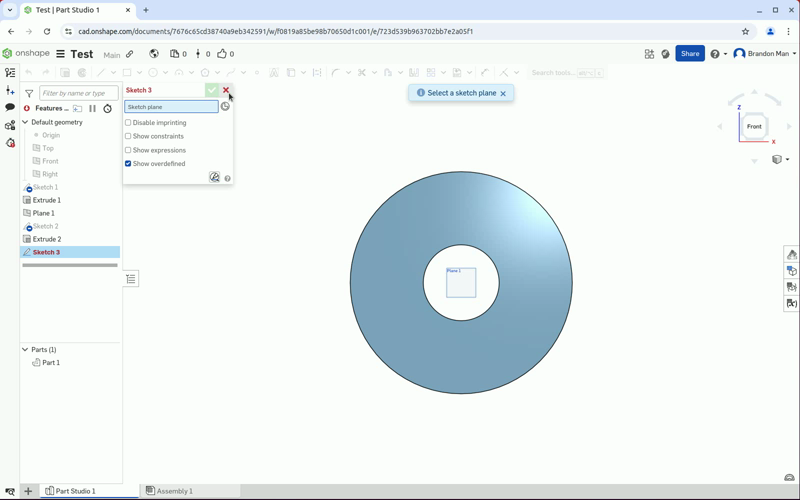
mouse_move(73, 215)
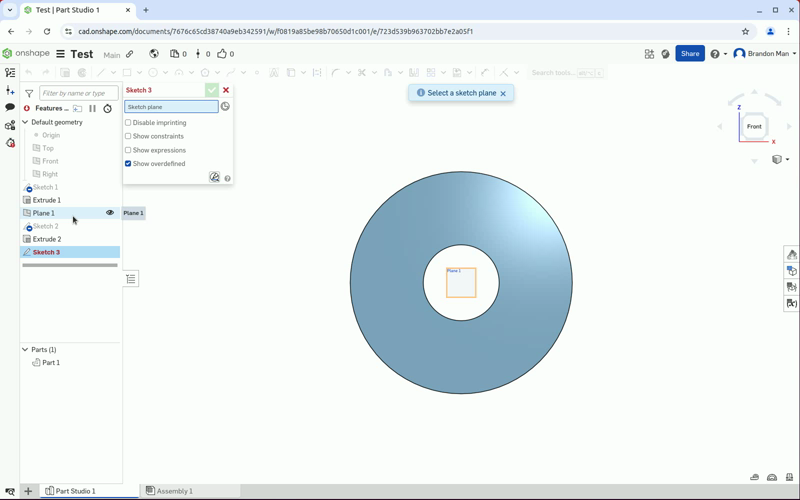
click(73, 215)
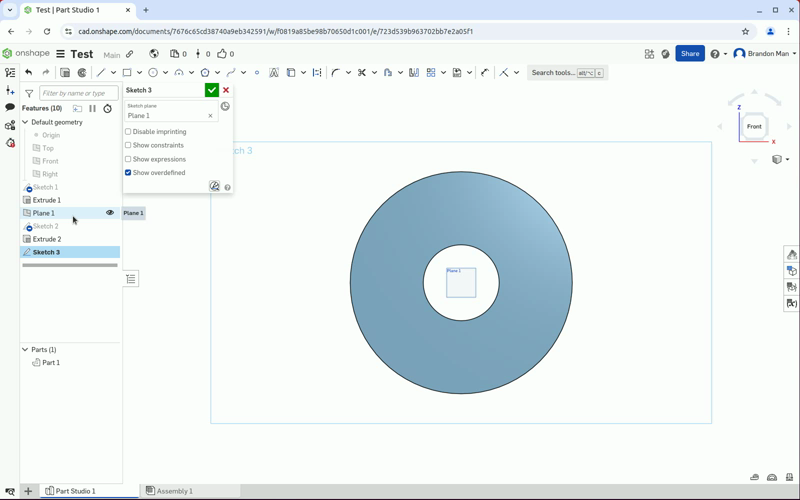
mouse_move(73, 352)
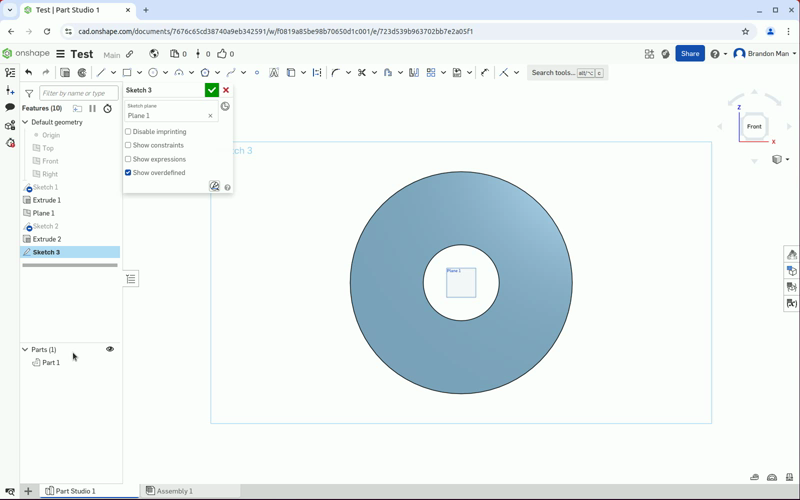
key(y)
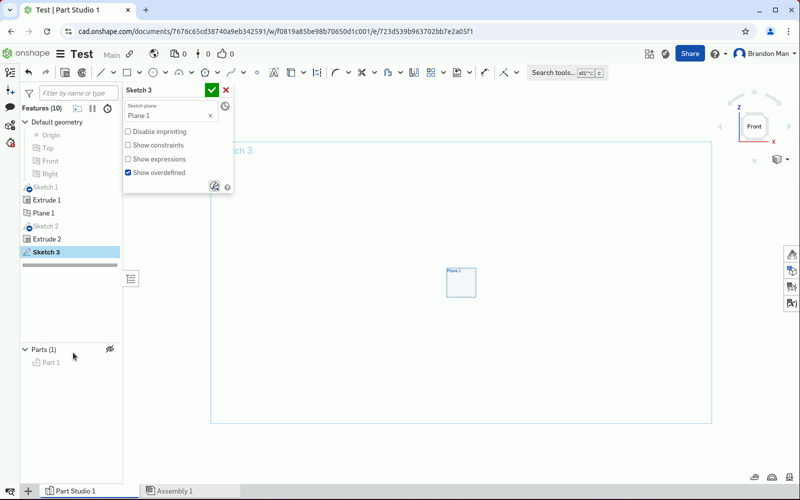
key(a)
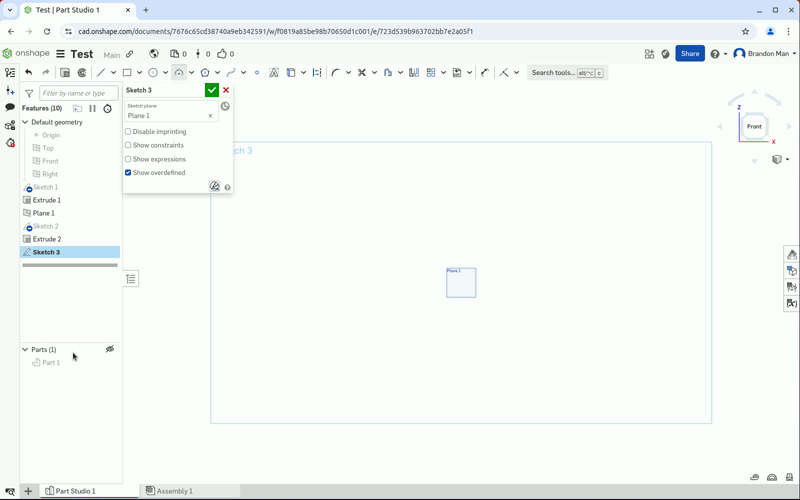
key_down(shift)
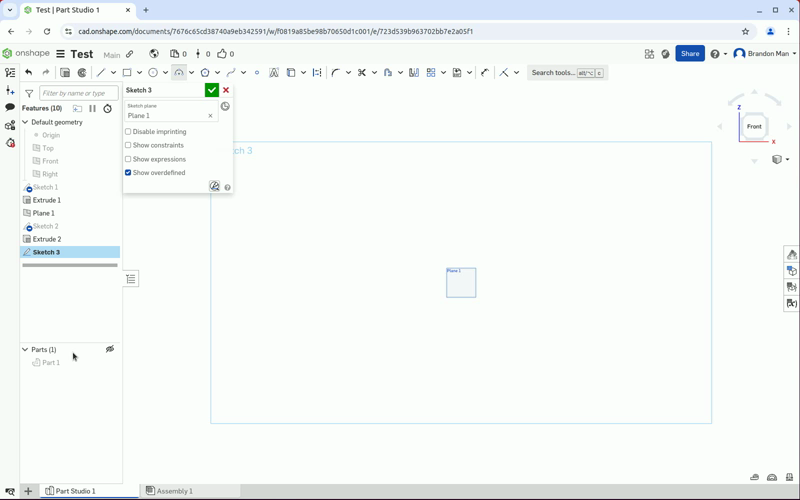
mouse_move(350, 304)
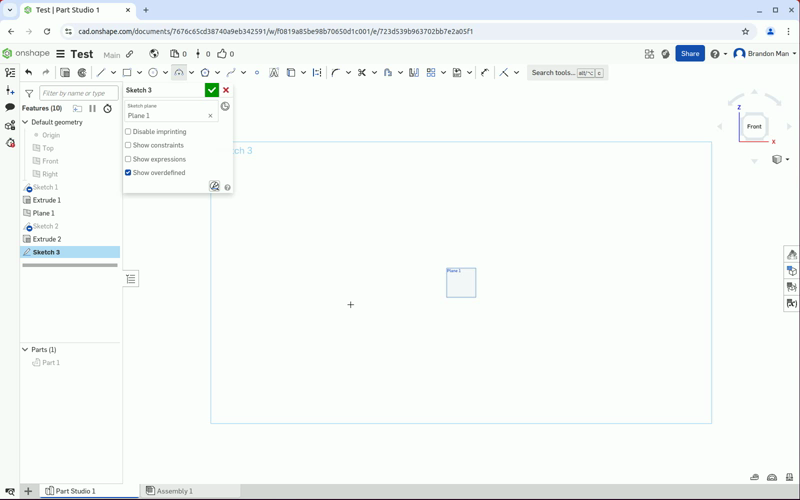
click(350, 304)
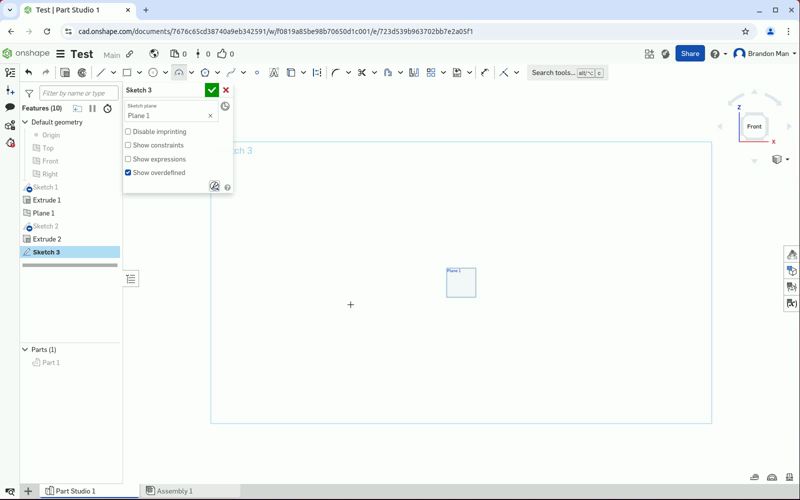
key_up(shift)
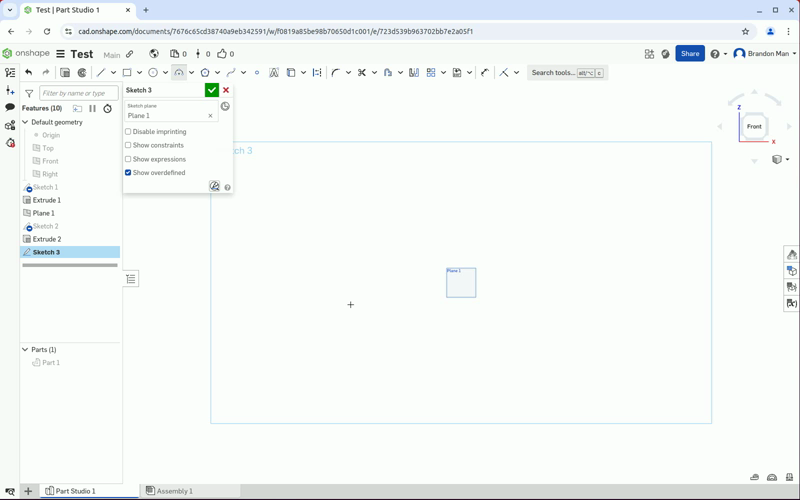
key_down(shift)
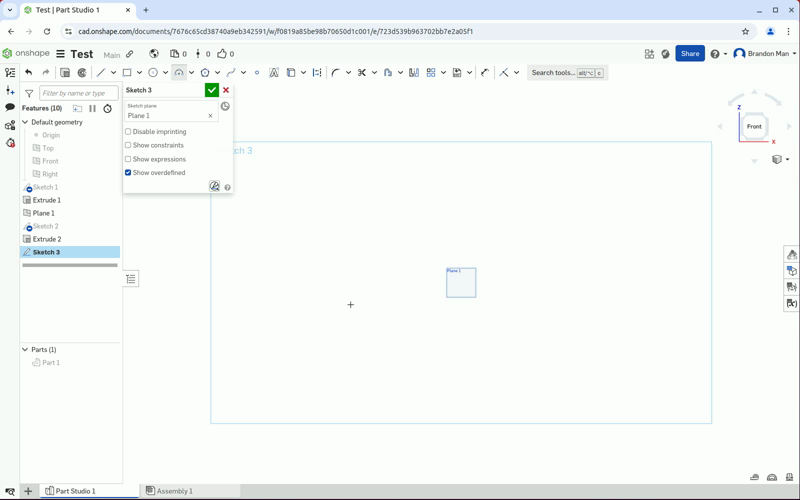
mouse_move(387, 368)
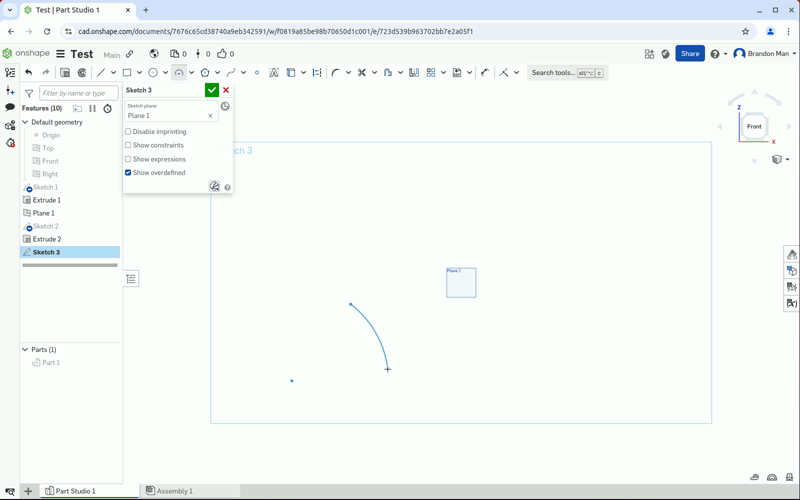
click(387, 368)
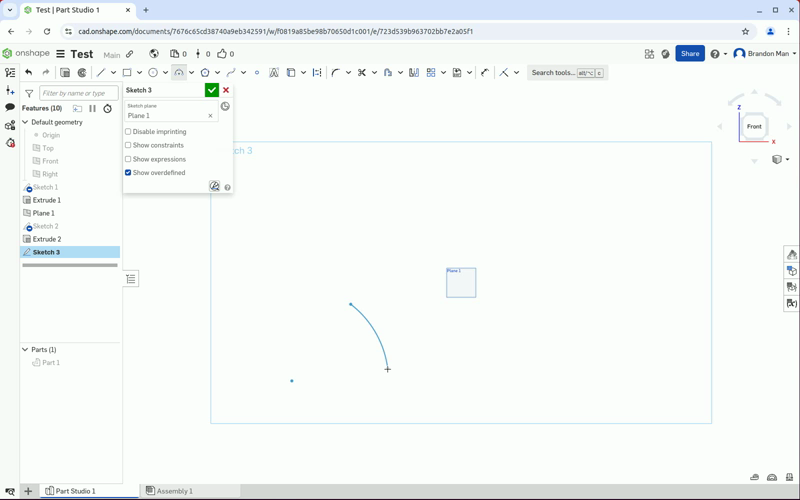
mouse_move(330, 358)
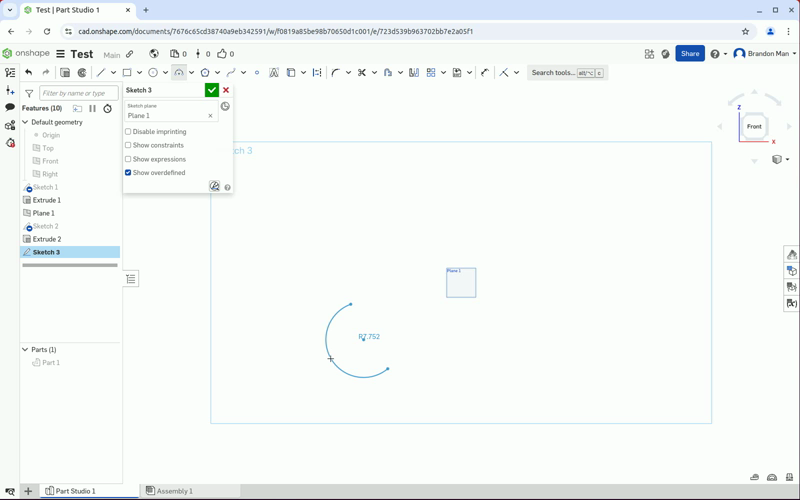
click(330, 358)
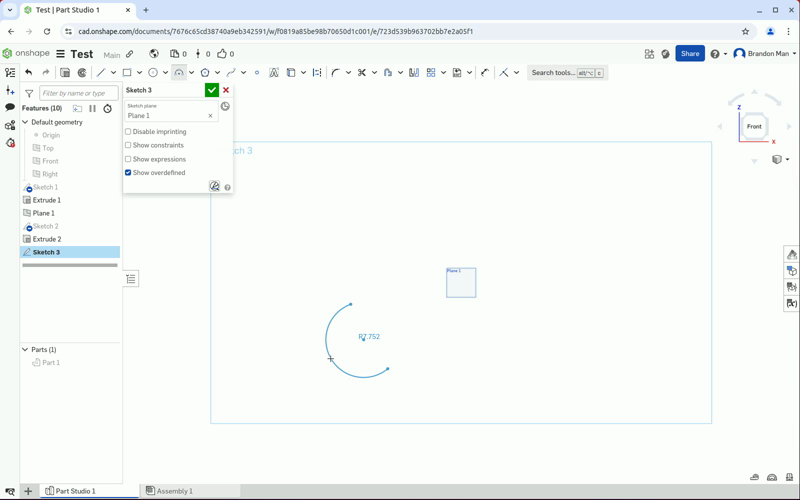
key_up(shift)
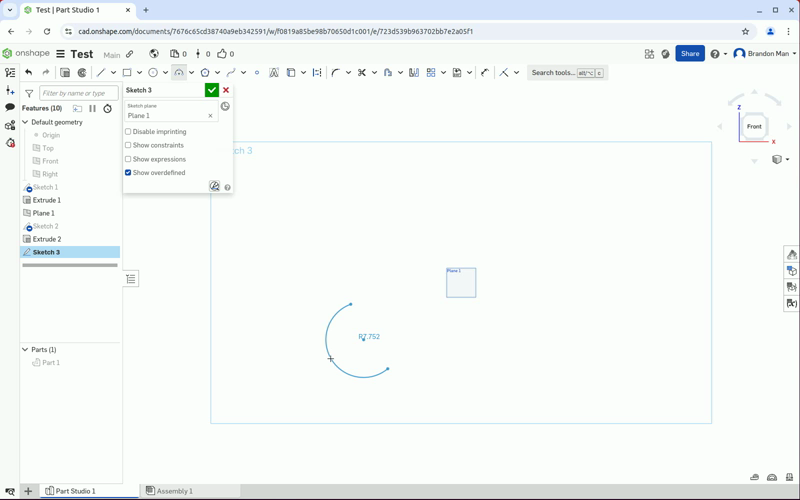
mouse_move(387, 368)
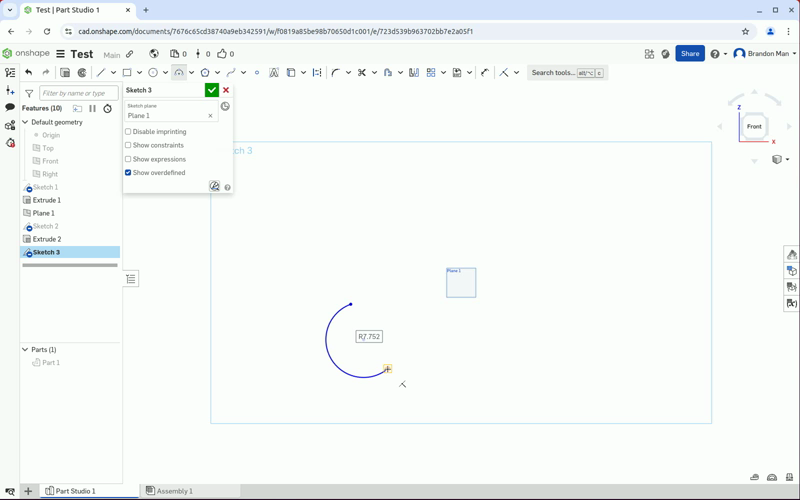
click(387, 368)
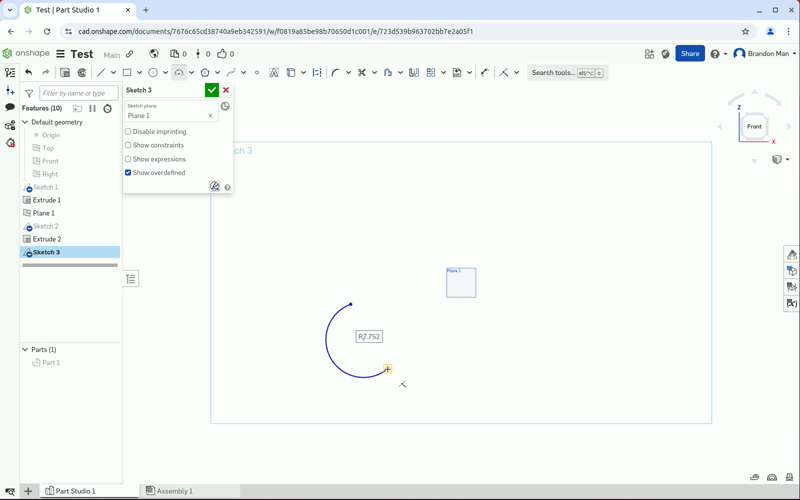
mouse_move(350, 304)
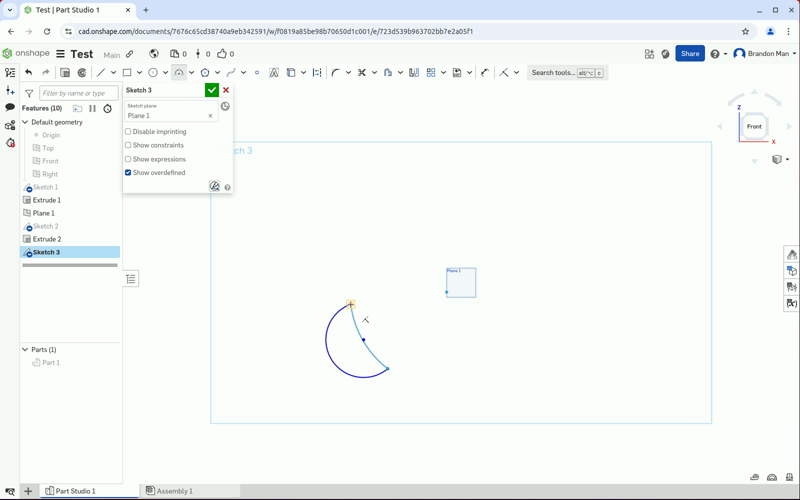
click(350, 304)
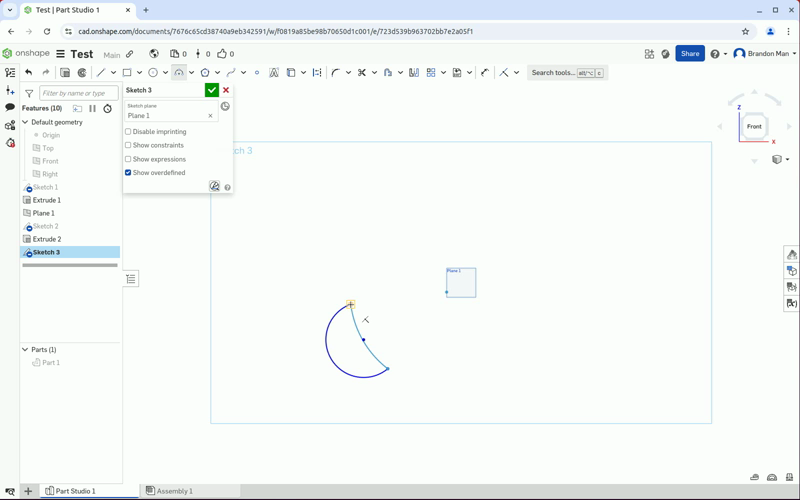
key_down(shift)
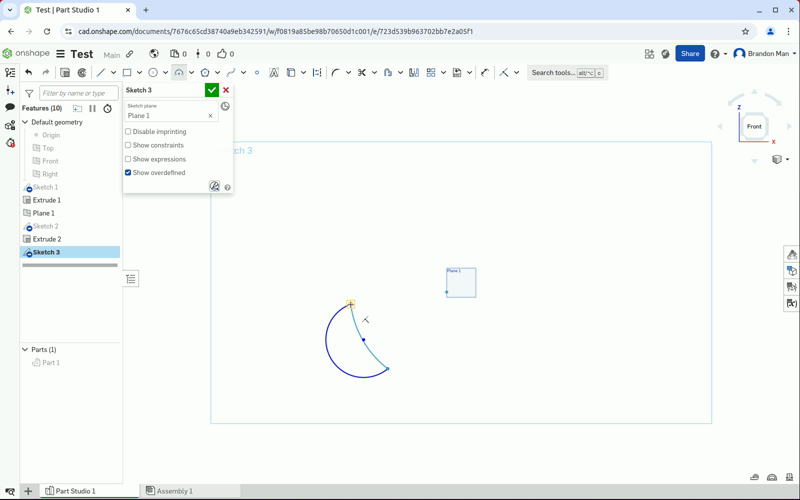
mouse_move(363, 339)
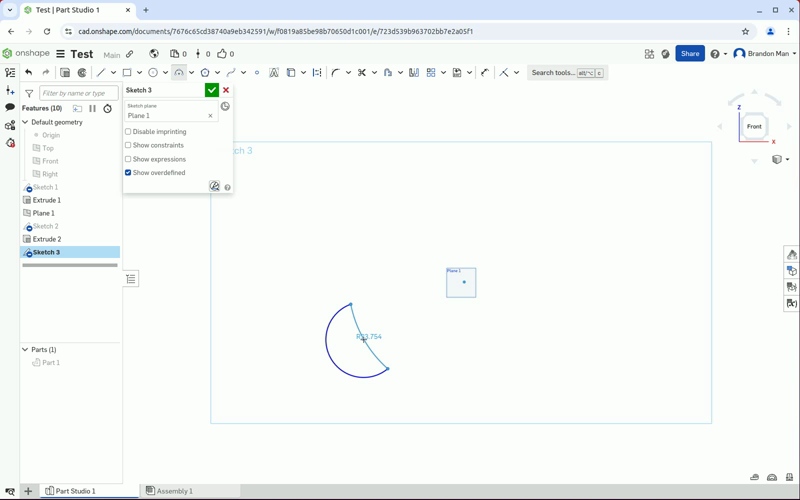
click(363, 339)
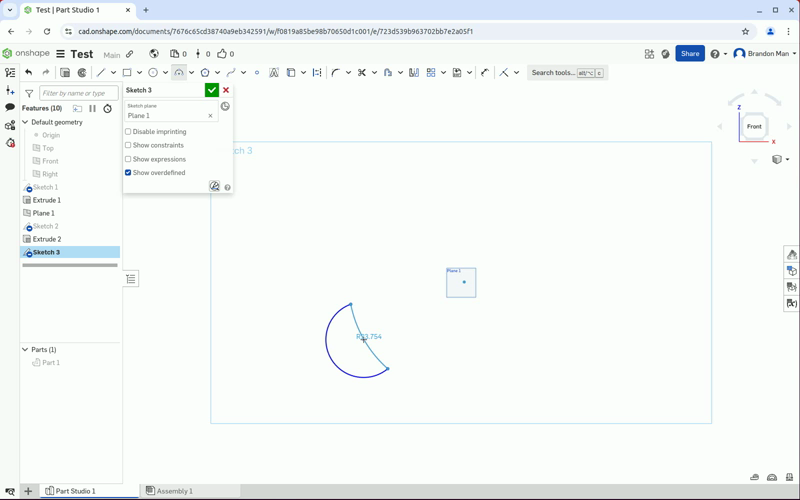
key_up(shift)
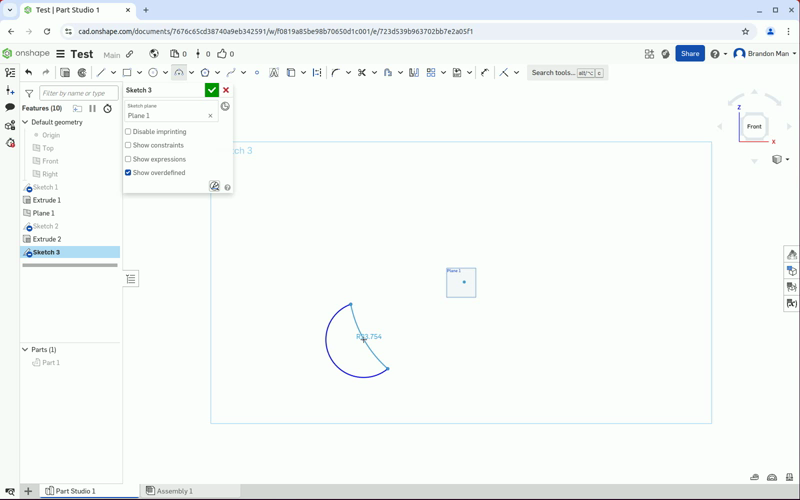
key(esc)
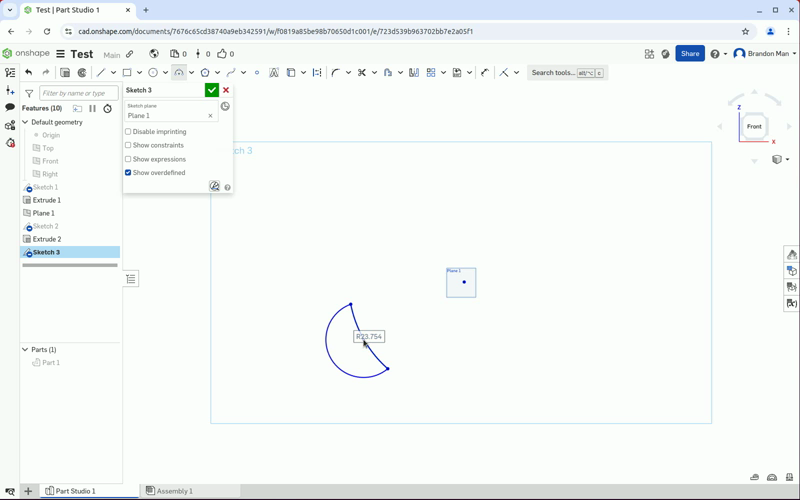
mouse_move(336, 347)
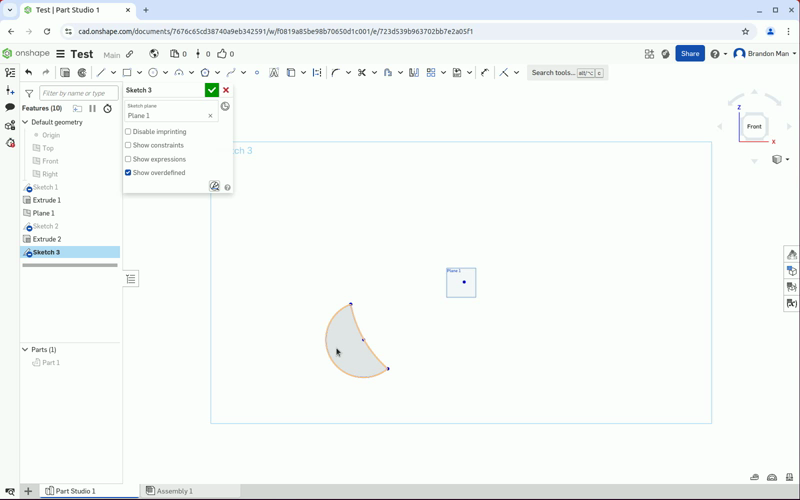
click(336, 347)
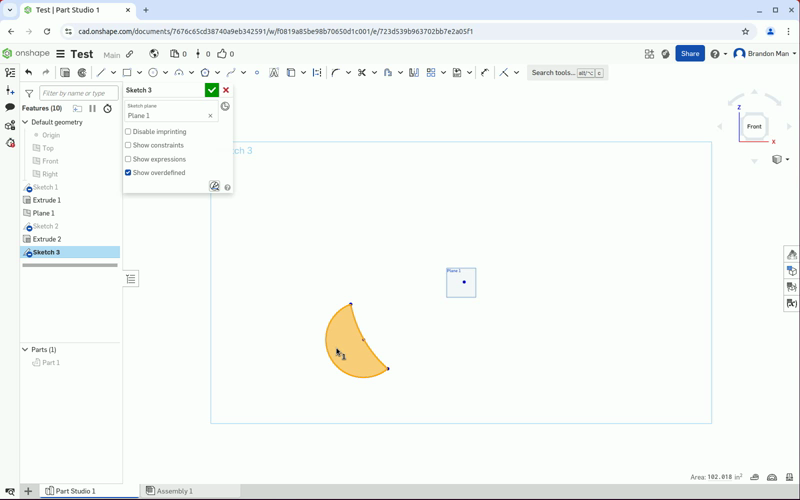
mouse_move(73, 352)
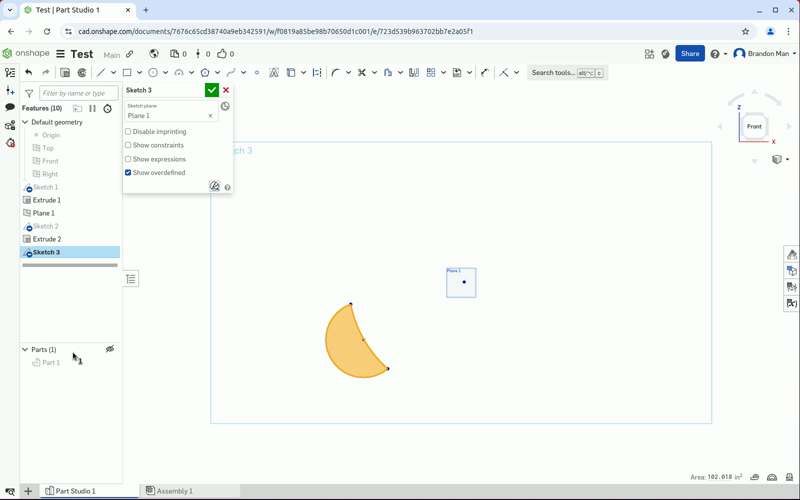
key(shift+y)
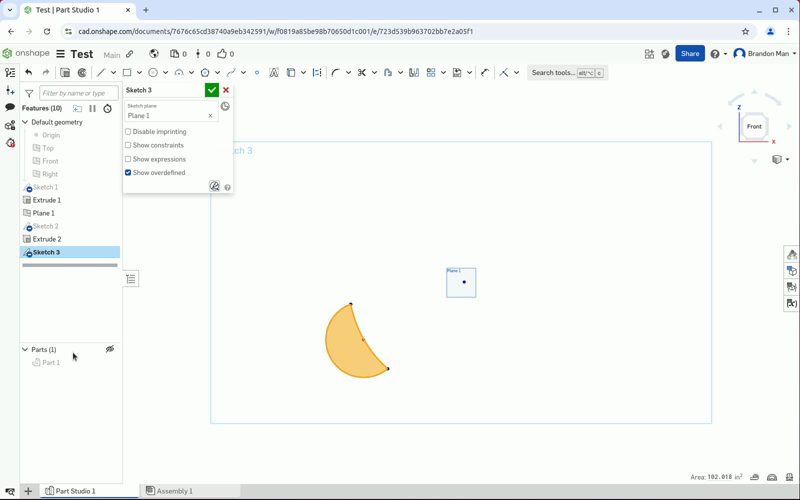
key(shift+e)
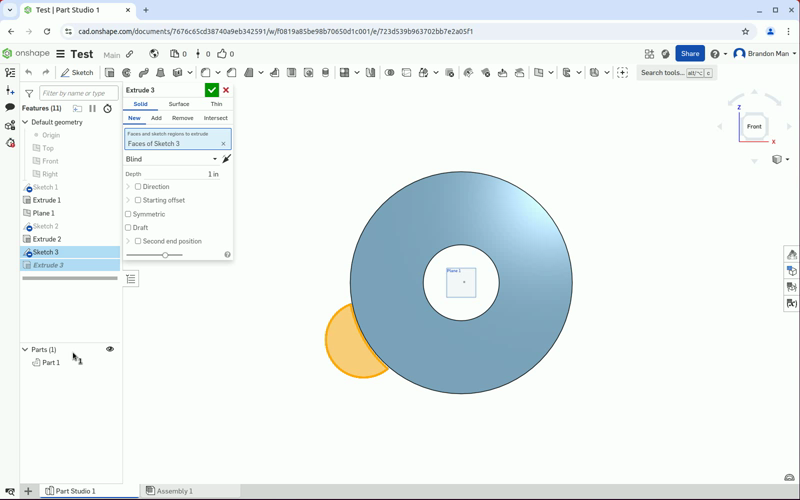
mouse_move(143, 106)
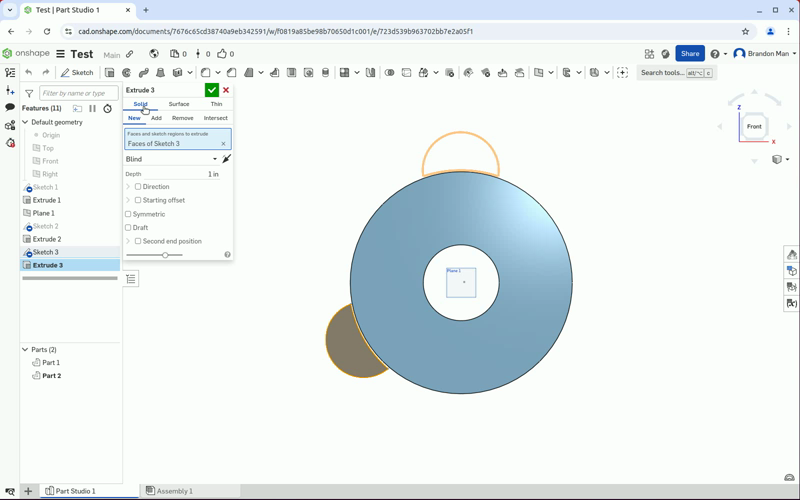
click(143, 106)
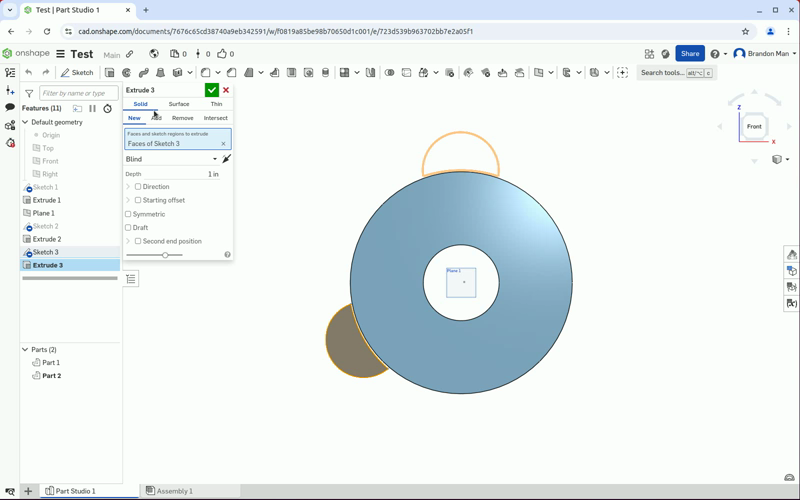
mouse_move(186, 120)
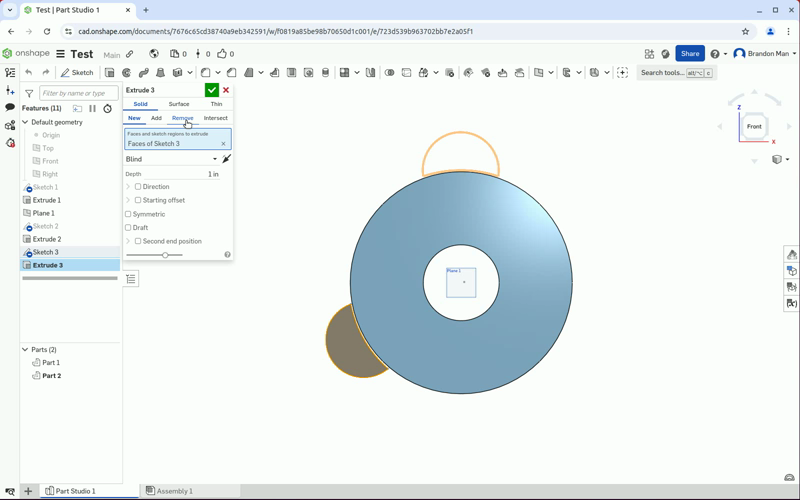
click(186, 120)
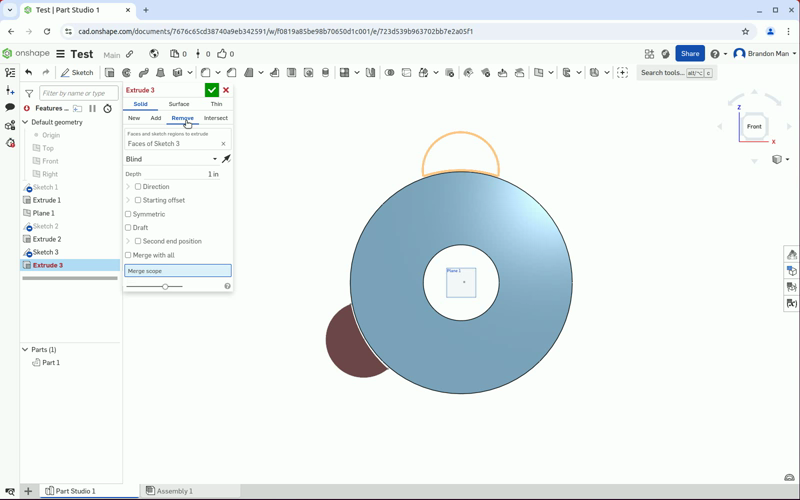
key(tab, 4)
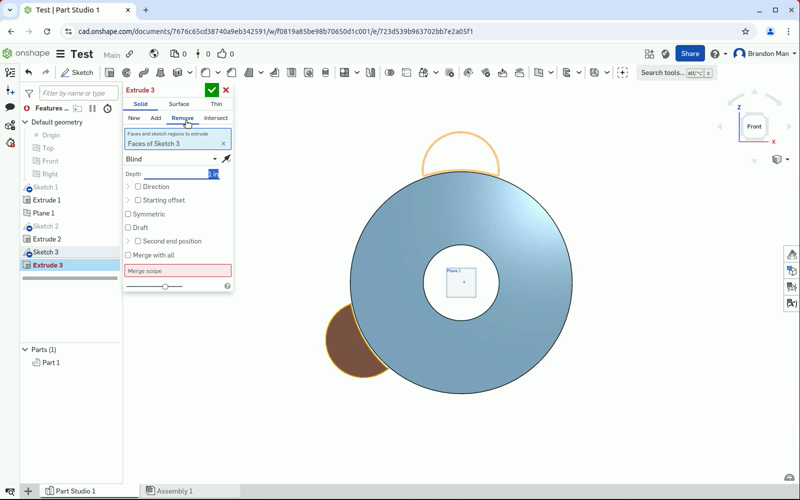
text(15.405)
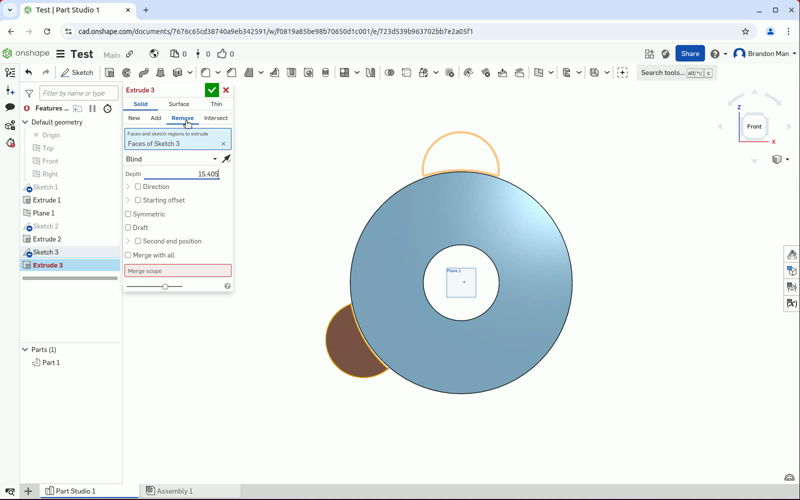
key(tab, 6)
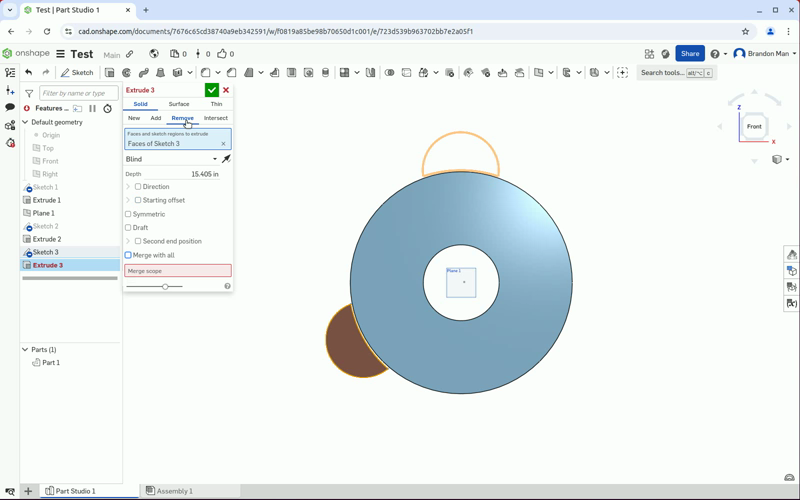
key(space)
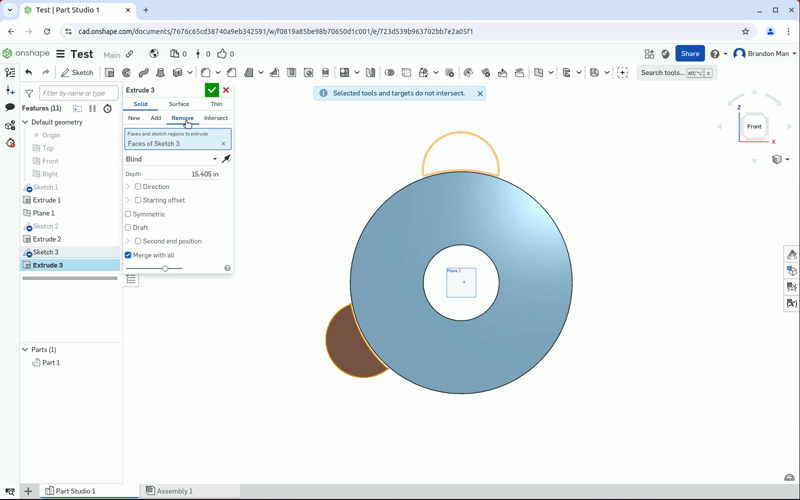
key(enter)
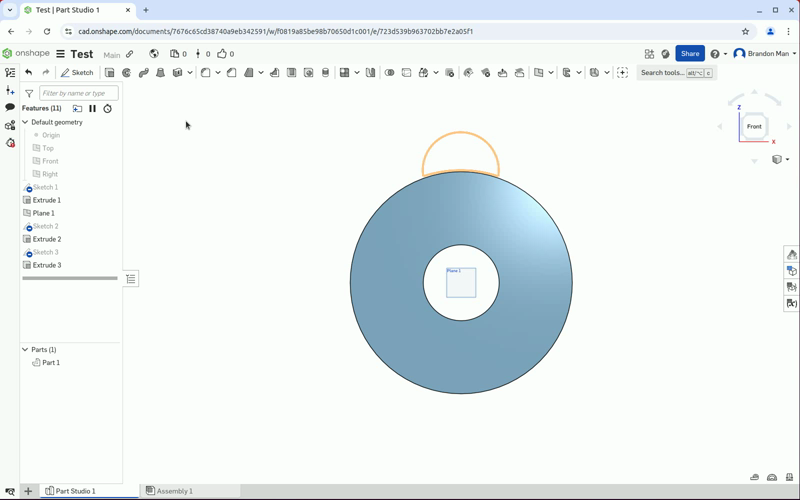
key(shift+h)
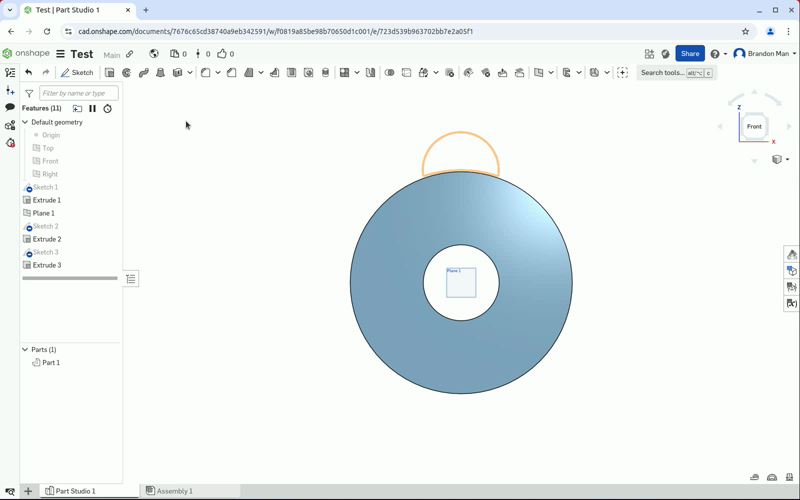
key(shift+h)
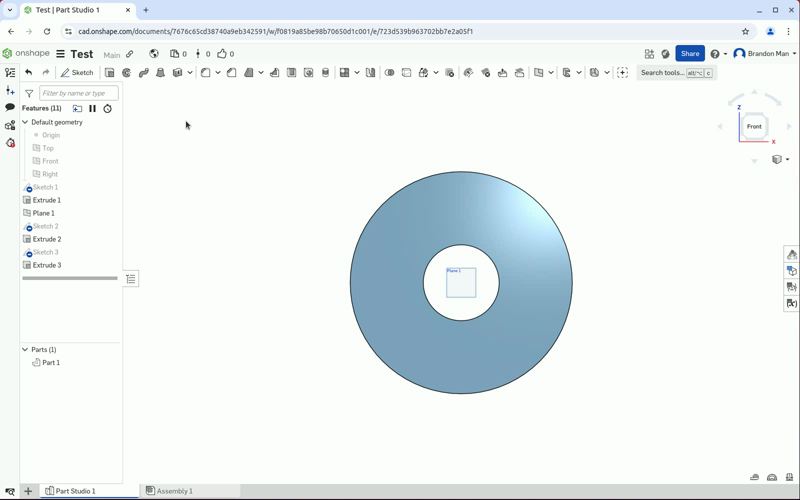
mouse_move(73, 189)
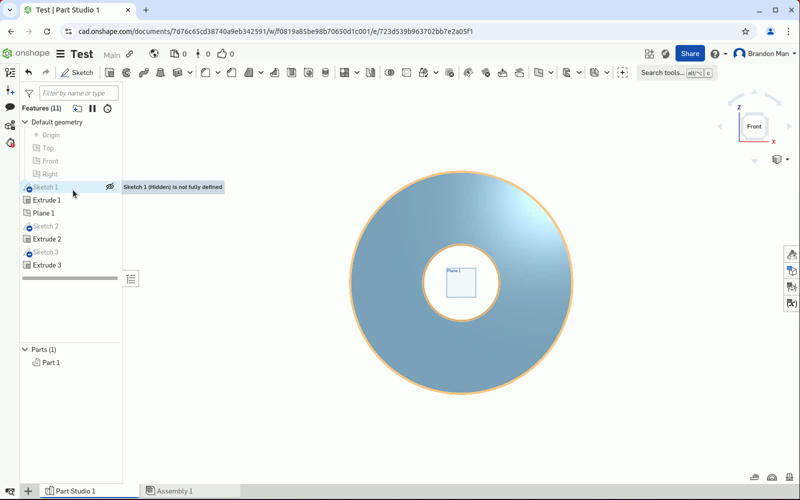
click(73, 189)
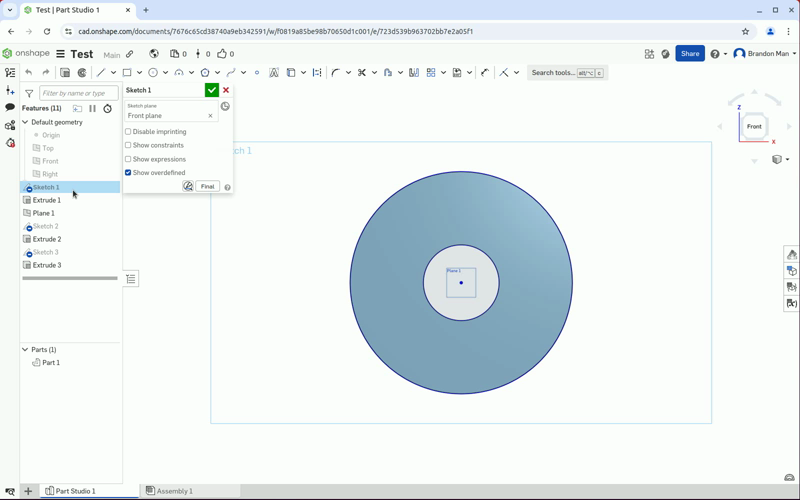
mouse_move(229, 92)
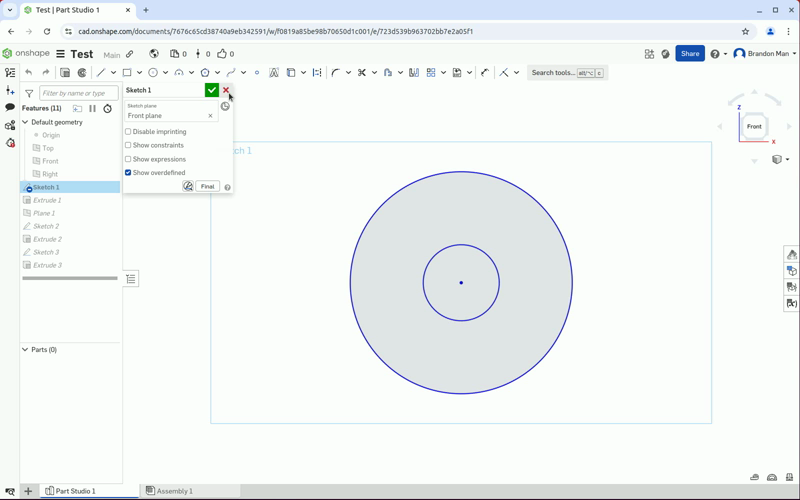
click(229, 92)
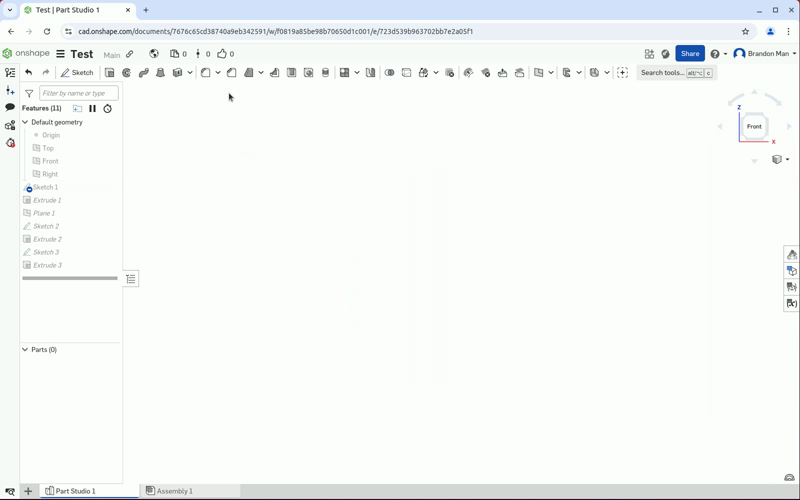
key(shift+s)
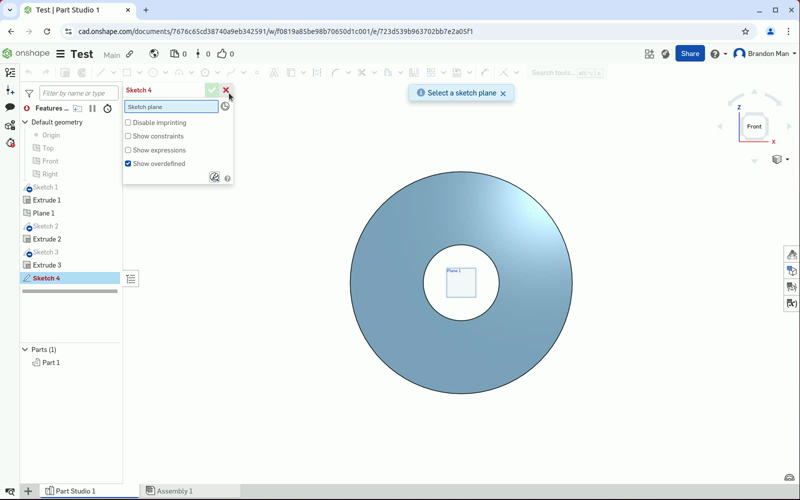
mouse_move(73, 215)
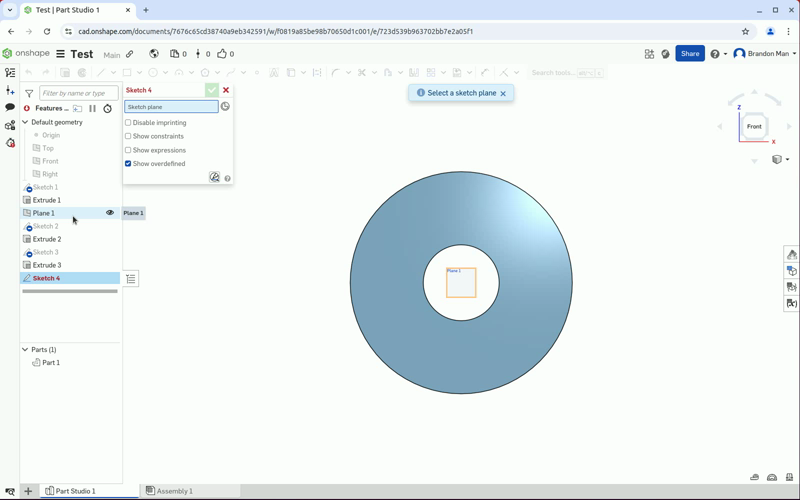
click(73, 215)
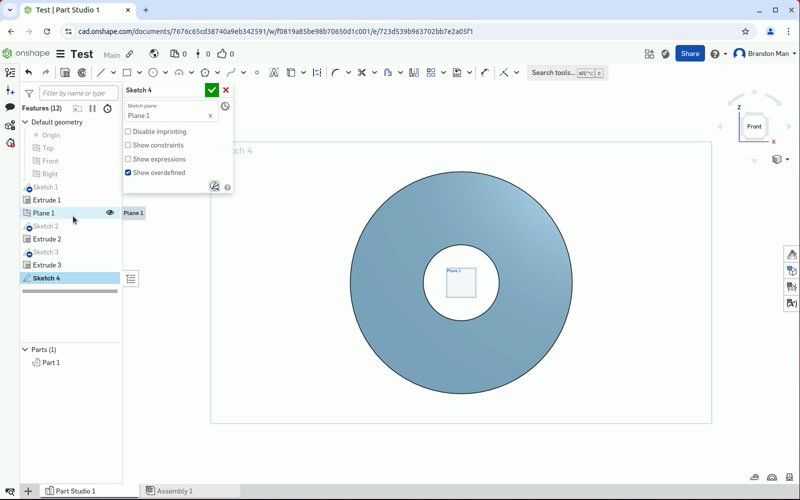
mouse_move(73, 352)
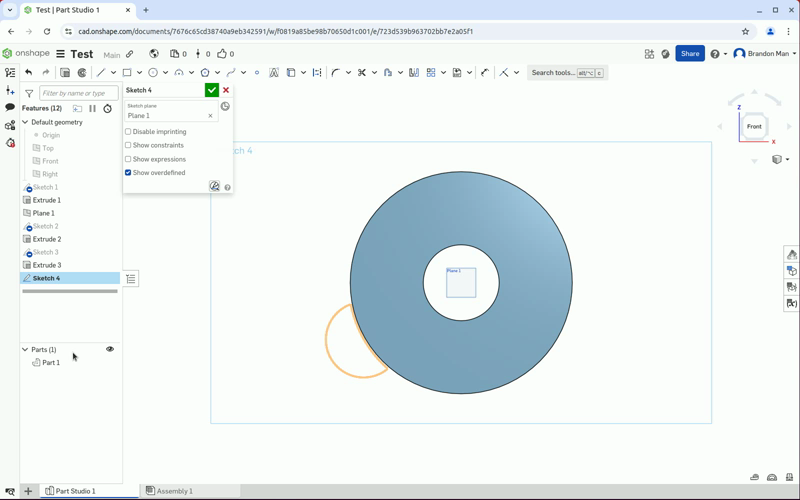
key(y)
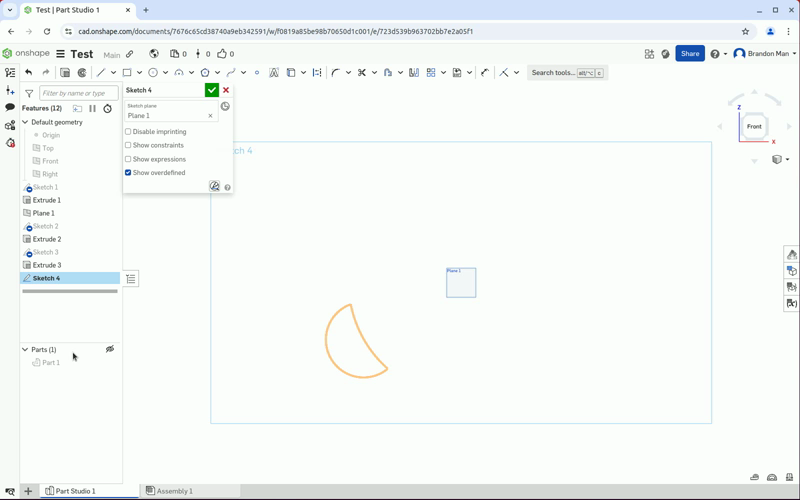
key(a)
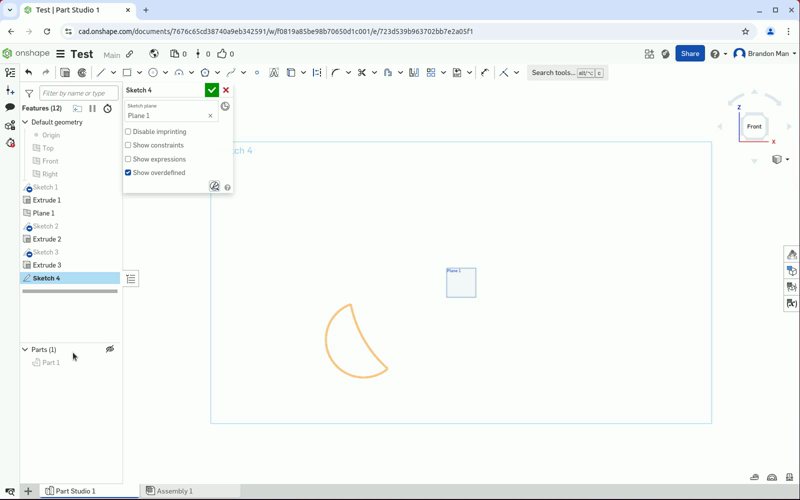
key_down(shift)
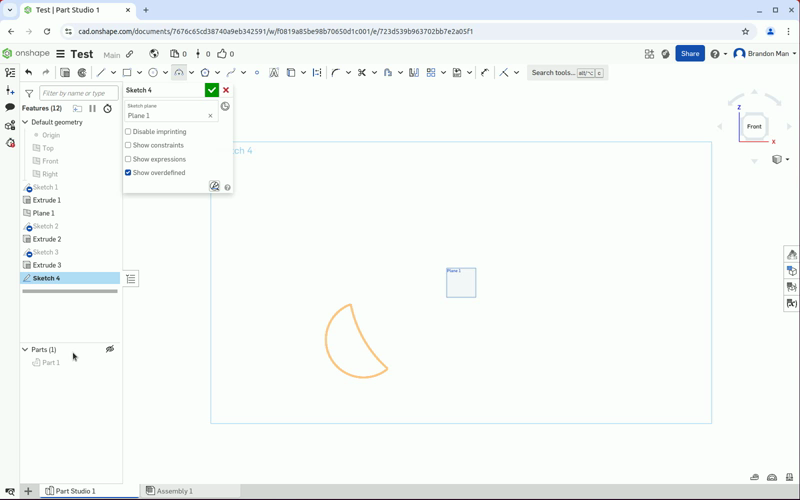
mouse_move(534, 368)
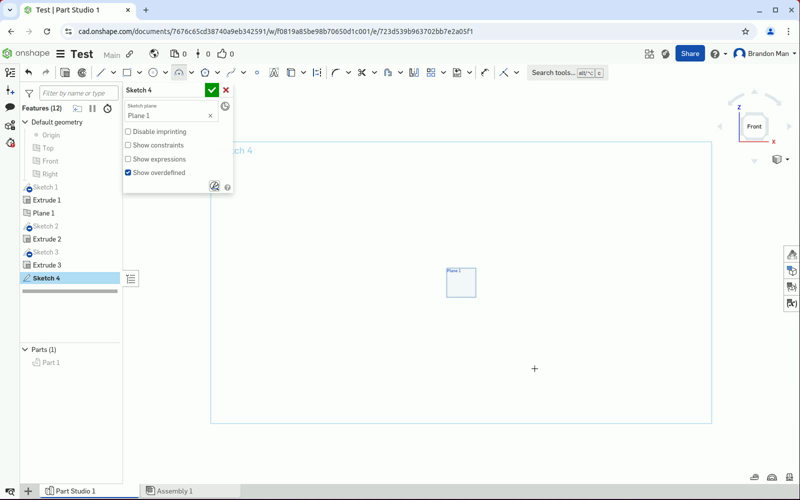
click(534, 368)
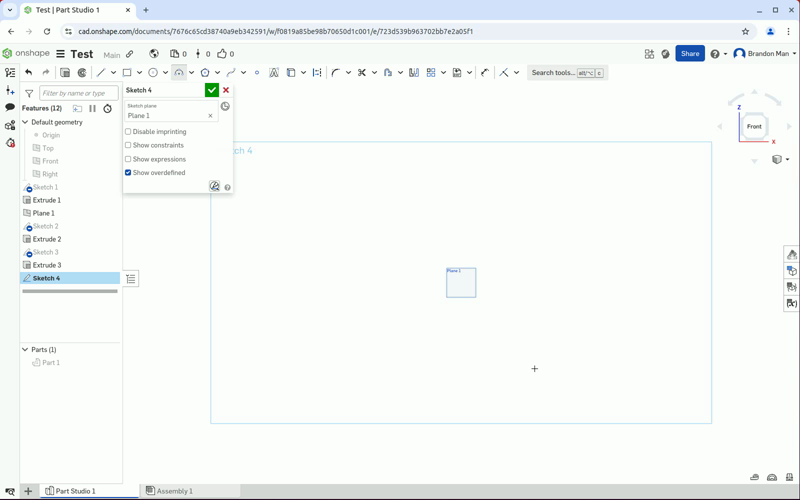
key_up(shift)
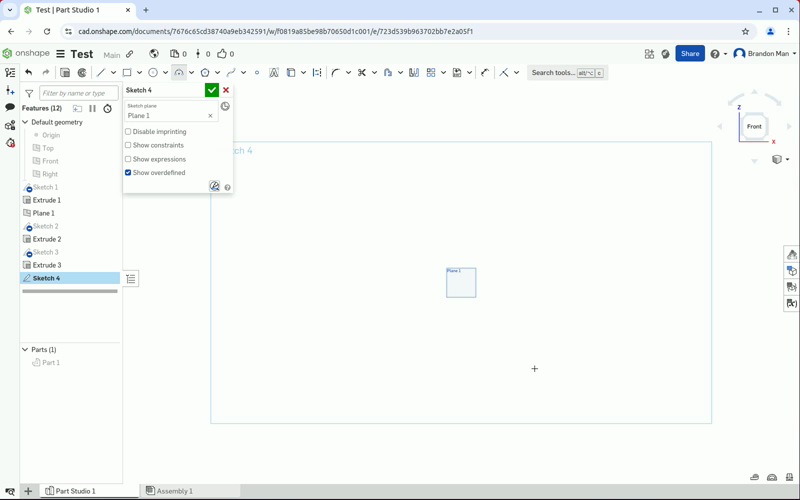
key_down(shift)
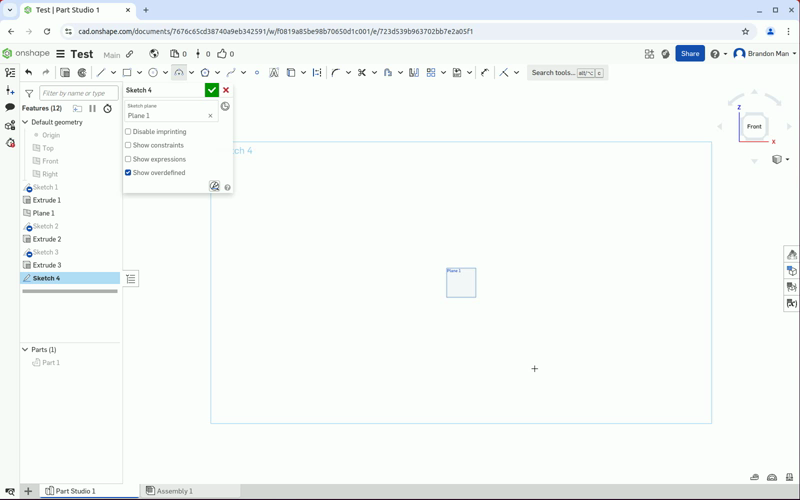
mouse_move(572, 303)
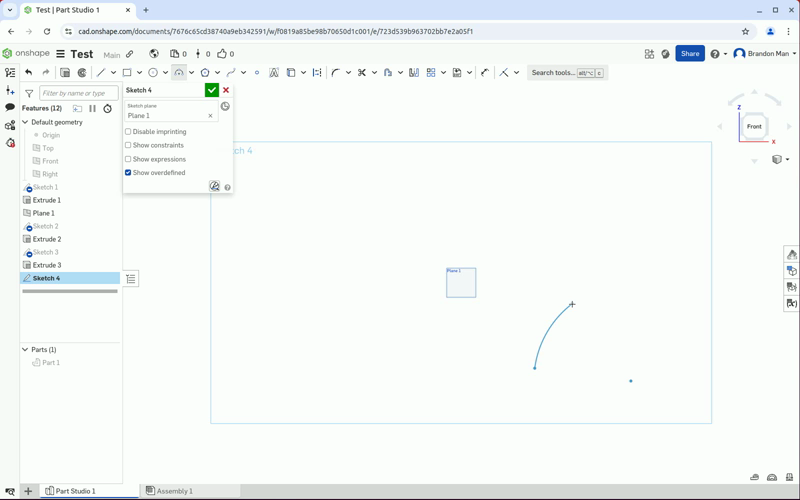
click(572, 303)
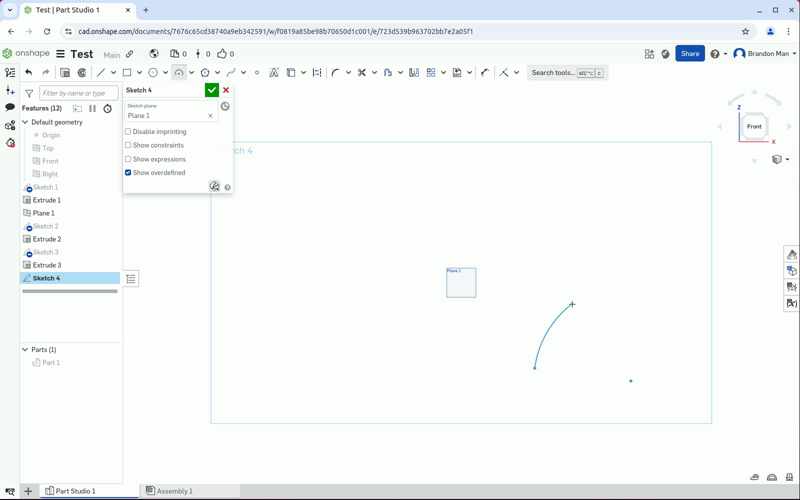
mouse_move(589, 358)
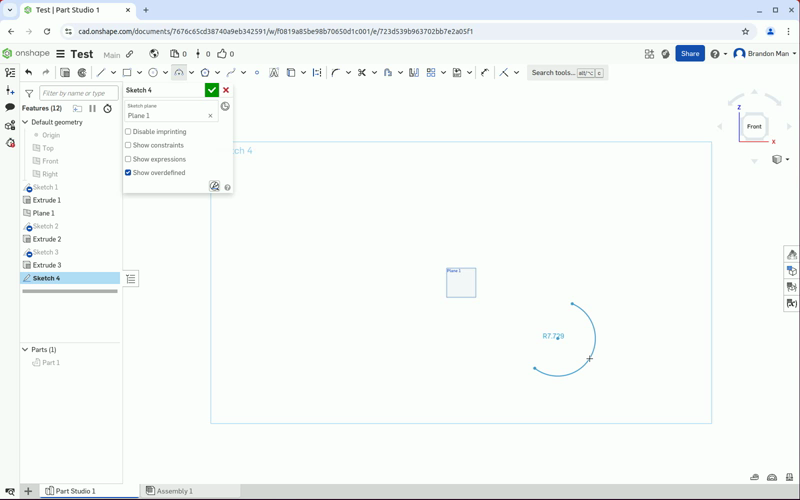
click(589, 358)
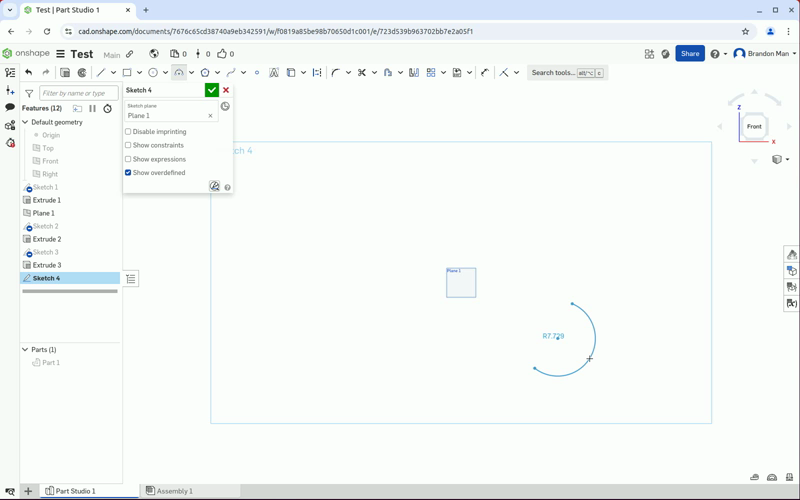
key_up(shift)
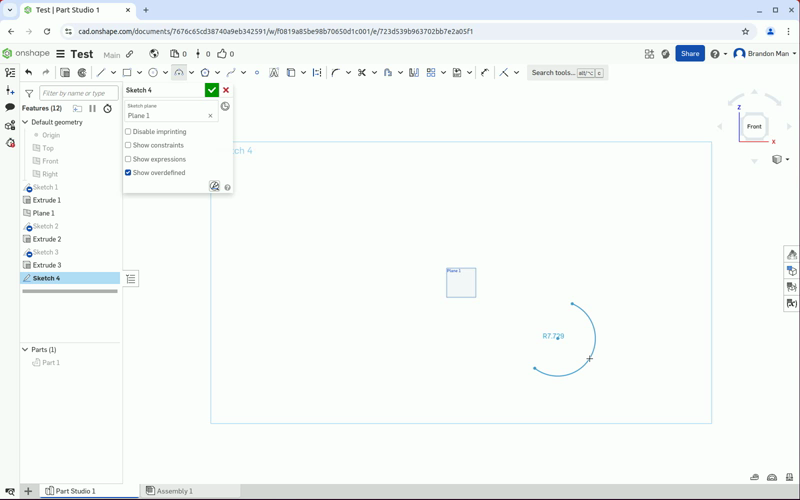
mouse_move(572, 303)
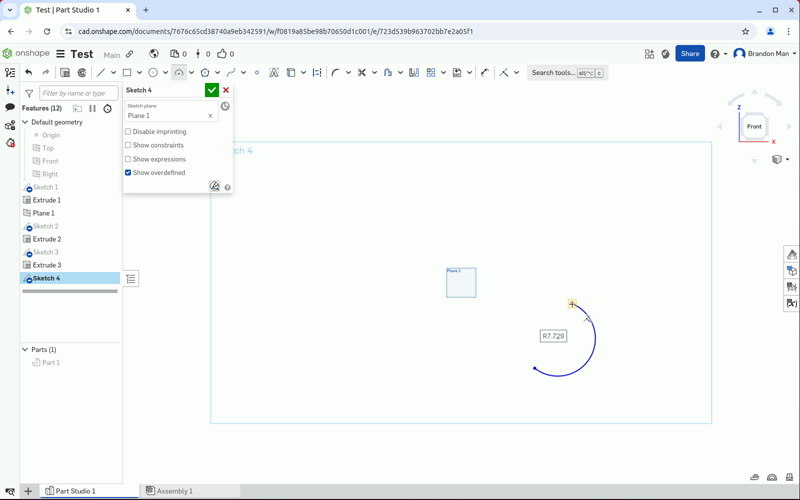
click(572, 303)
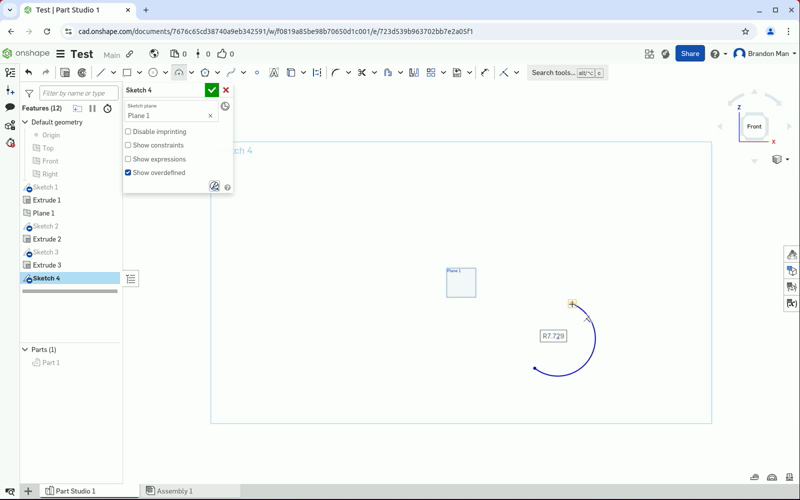
mouse_move(534, 368)
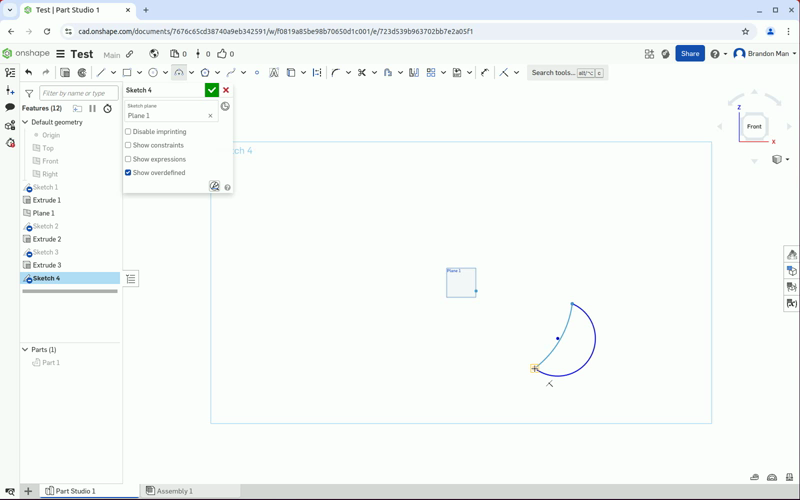
click(534, 368)
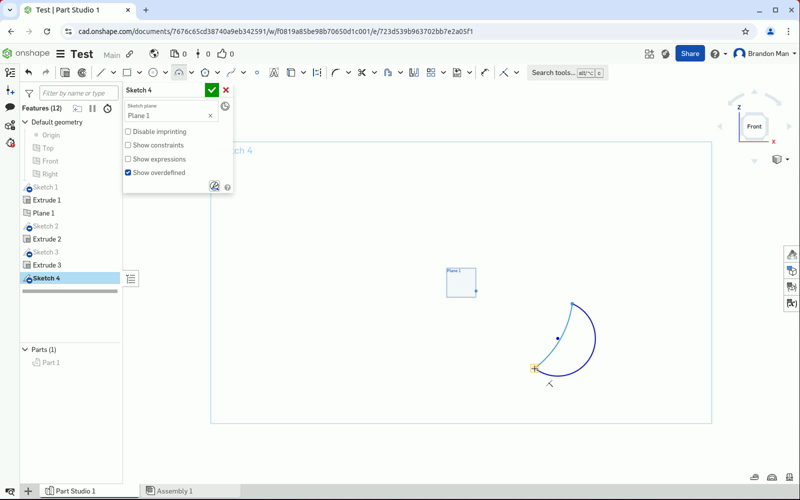
key_down(shift)
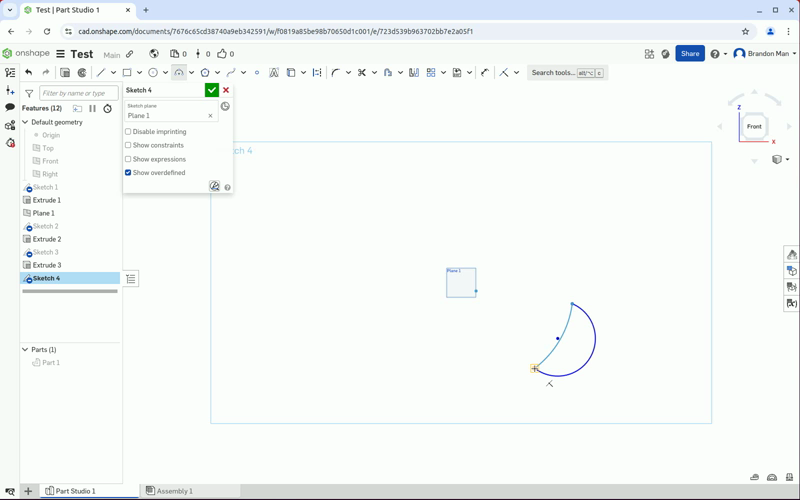
mouse_move(558, 339)
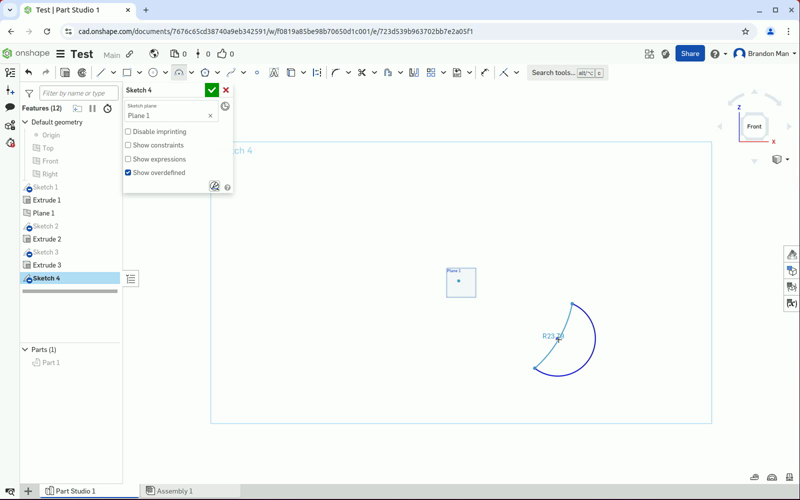
click(558, 339)
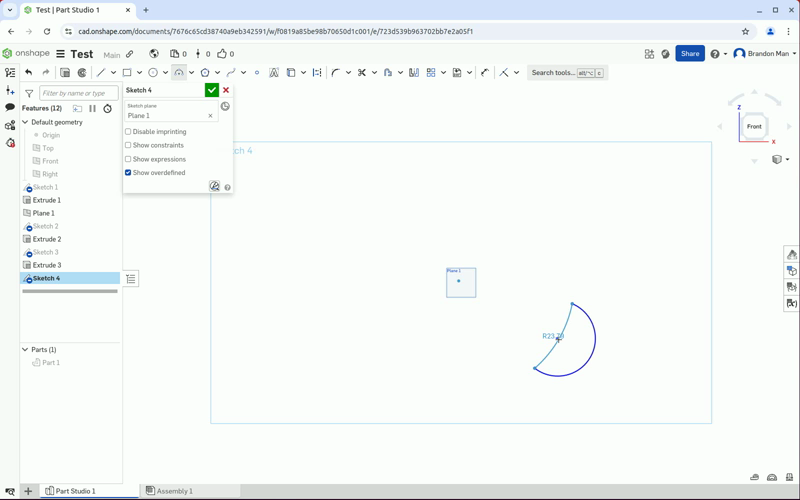
key_up(shift)
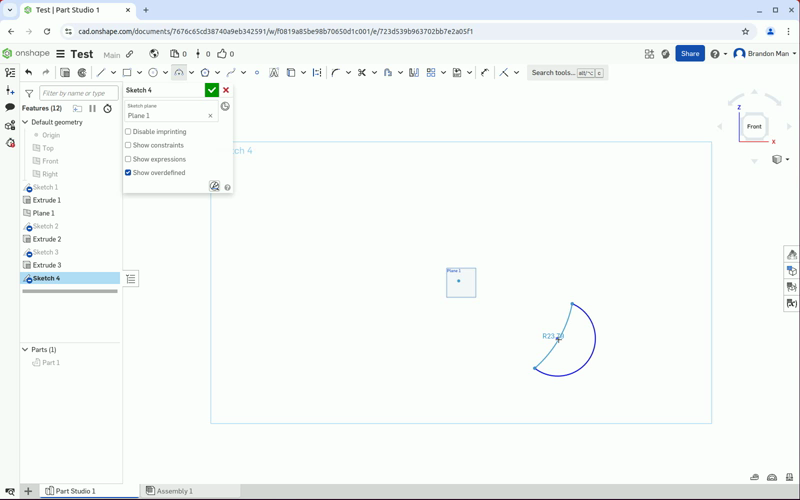
key(esc)
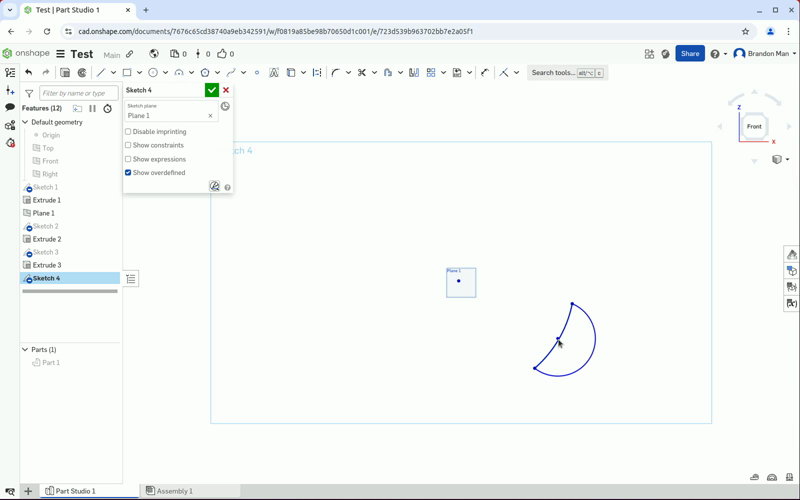
mouse_move(567, 343)
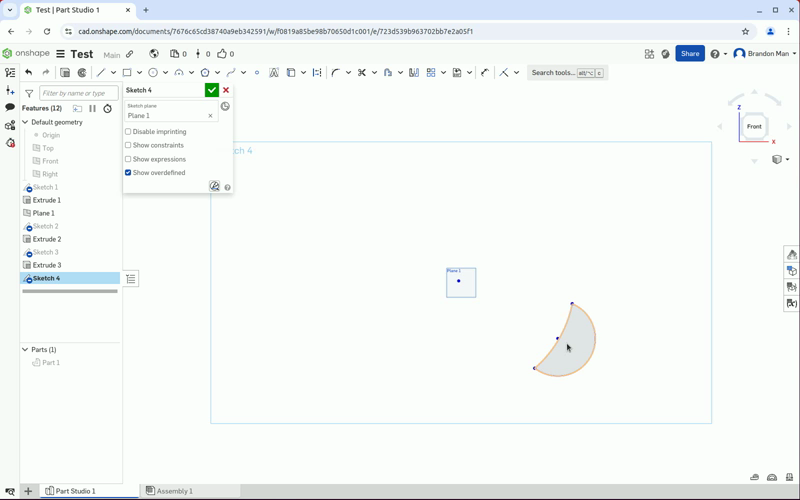
click(567, 343)
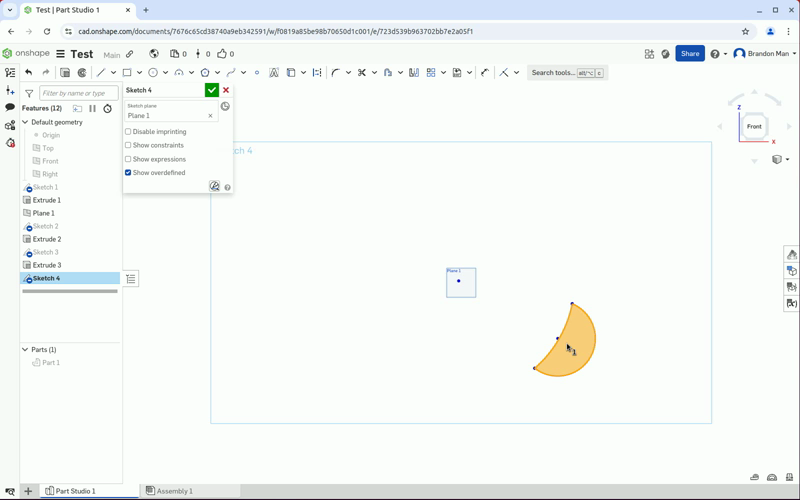
mouse_move(73, 352)
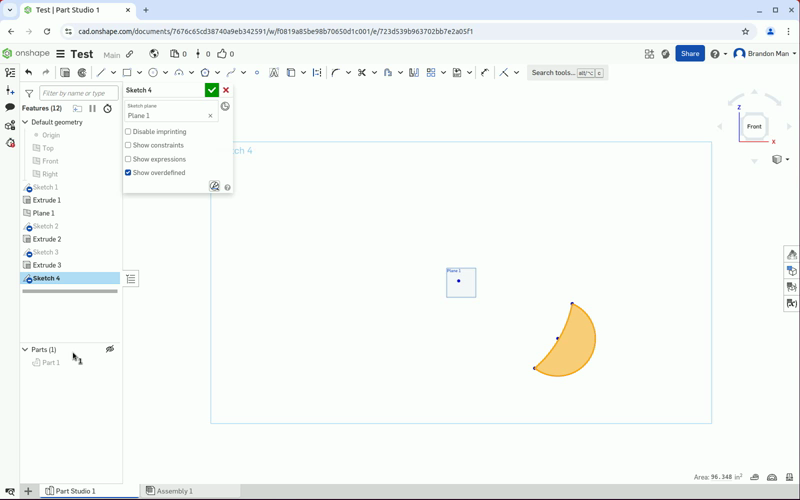
key(shift+y)
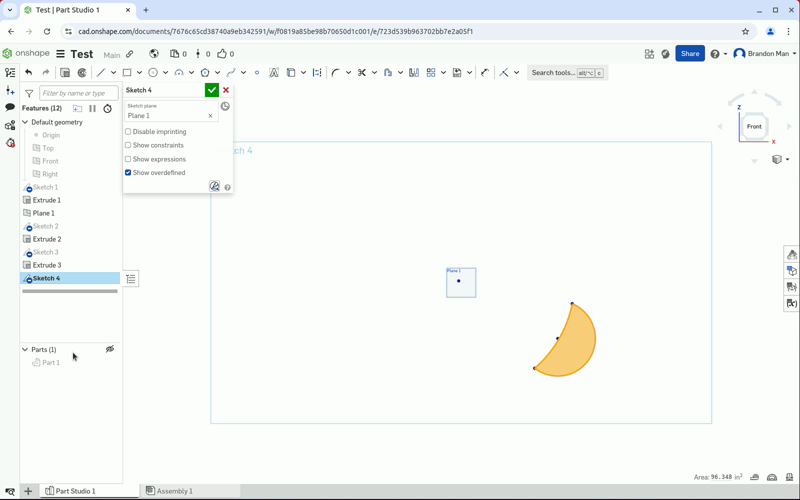
key(shift+e)
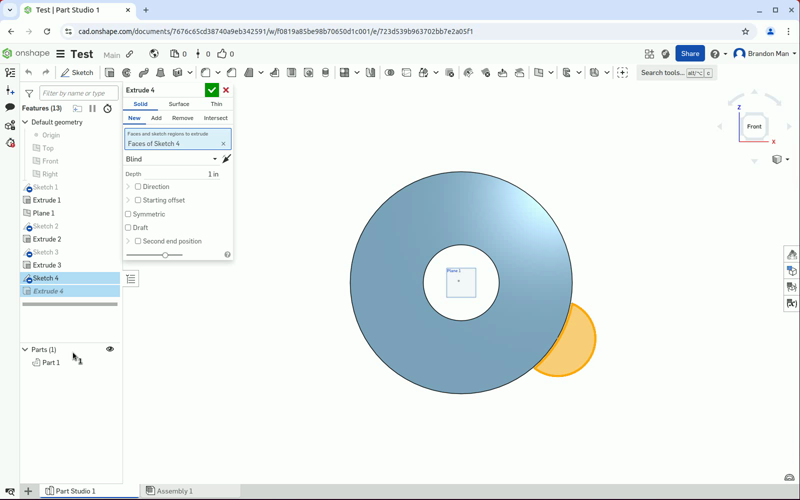
mouse_move(143, 106)
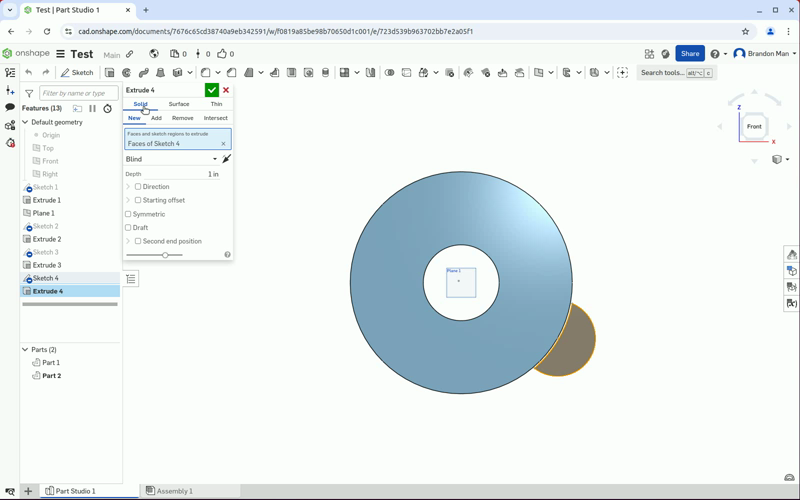
click(143, 106)
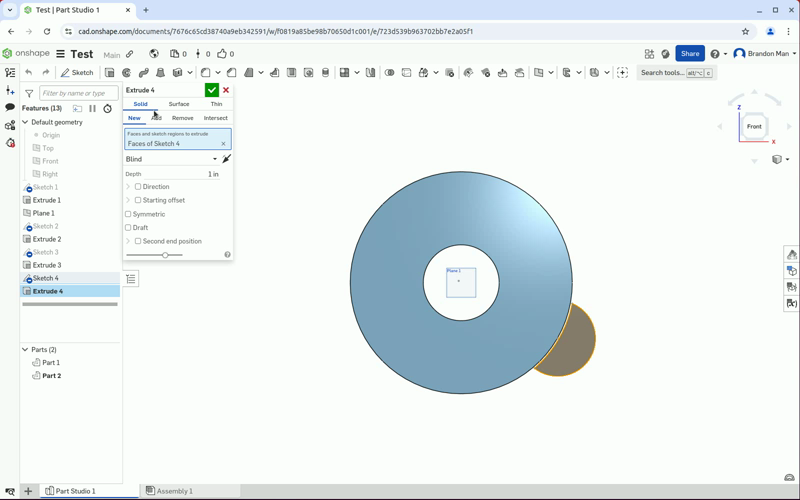
mouse_move(186, 120)
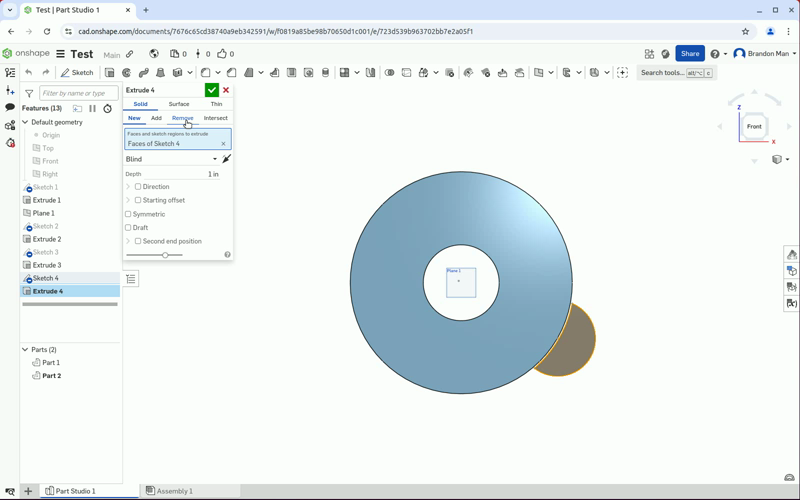
click(186, 120)
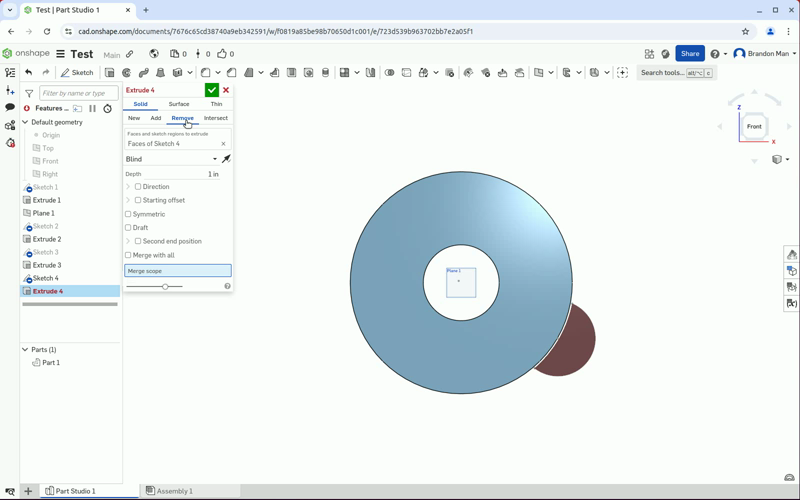
key(tab, 4)
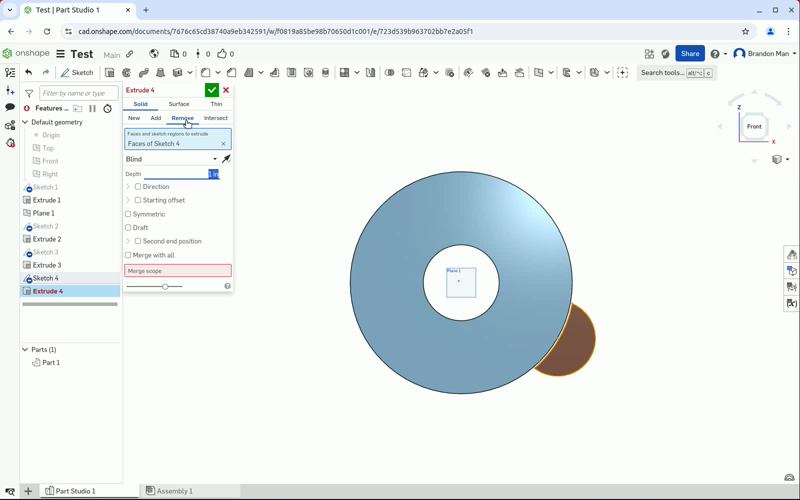
text(15.405)
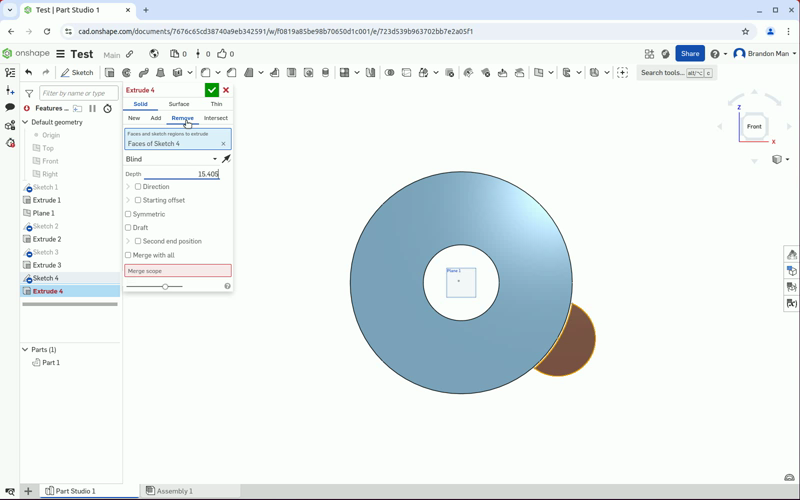
key(tab, 6)
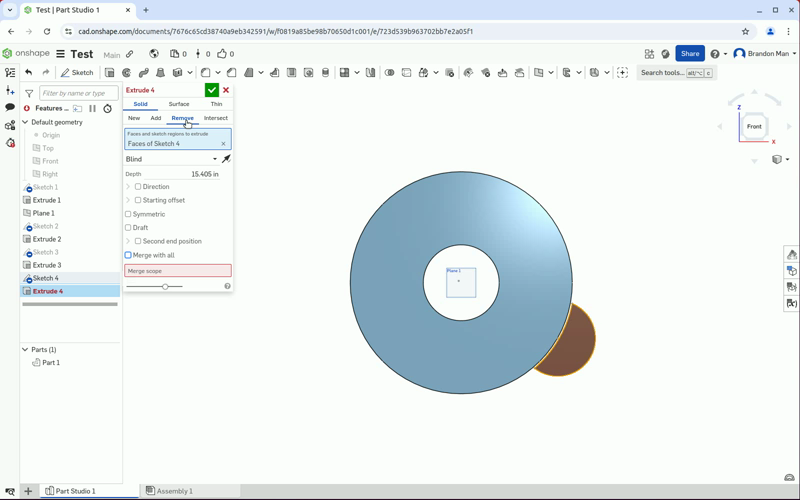
key(space)
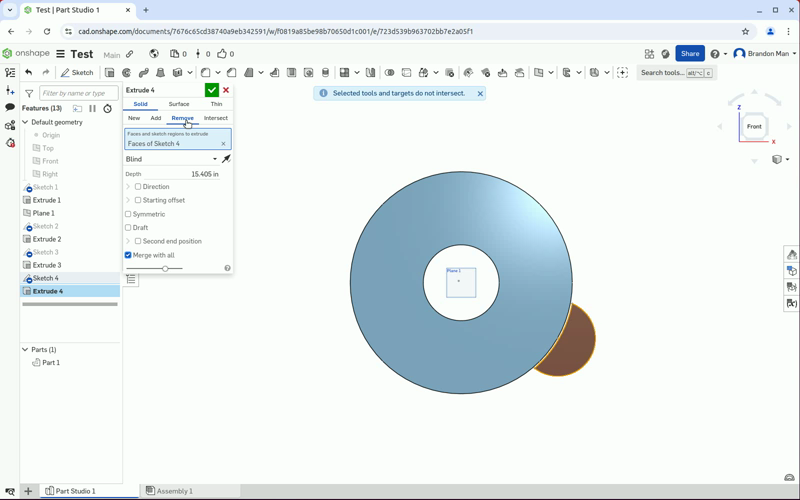
key(enter)
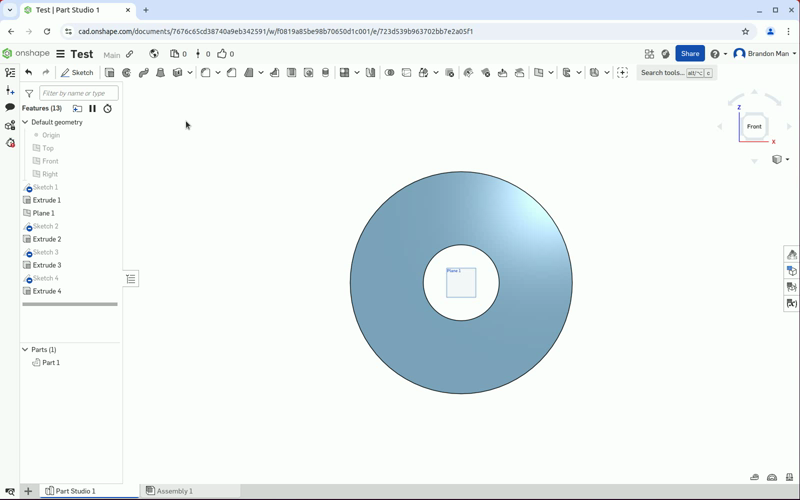
key(shift+h)
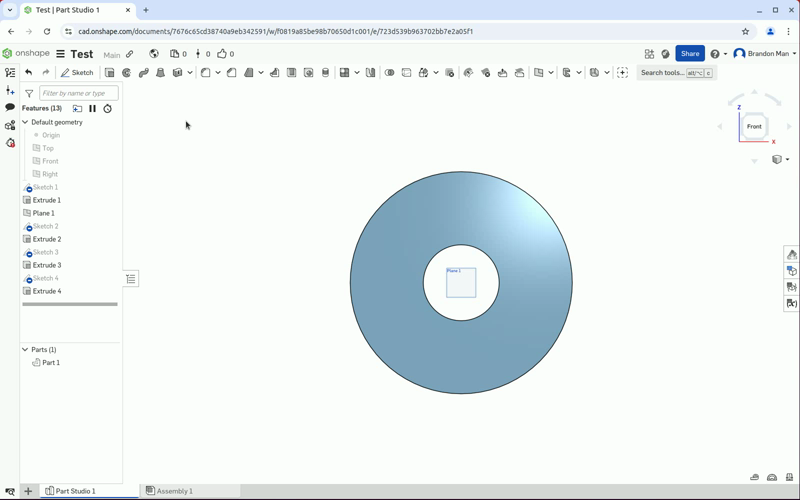
key(shift+h)
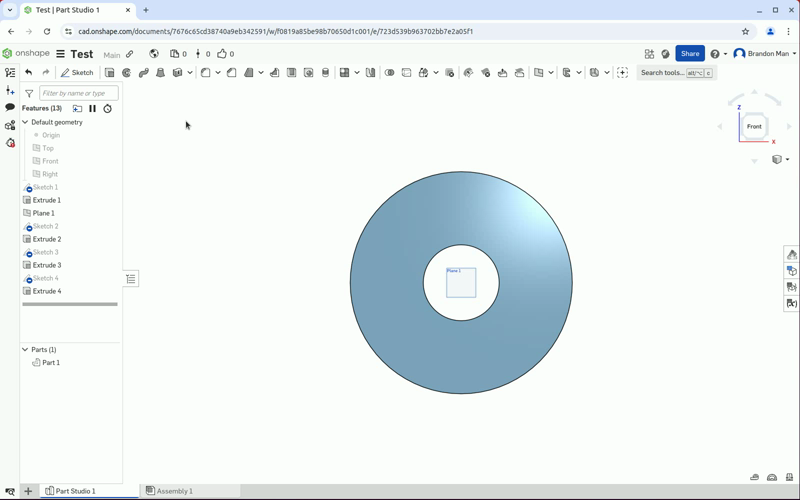
mouse_move(73, 189)
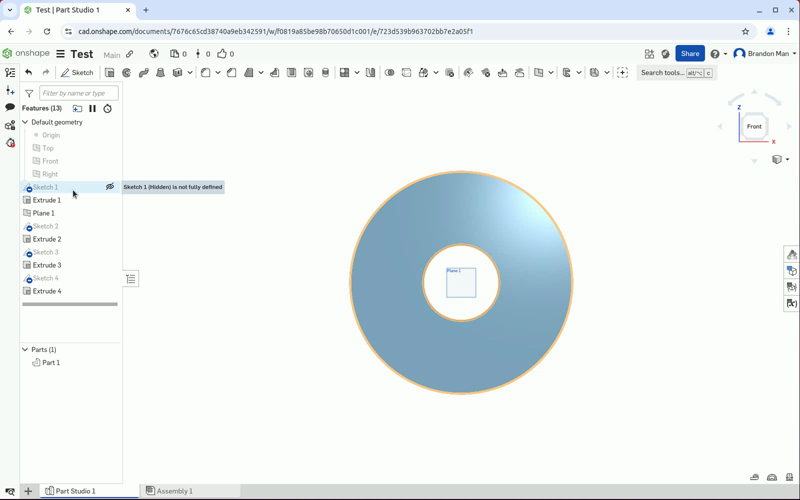
click(73, 189)
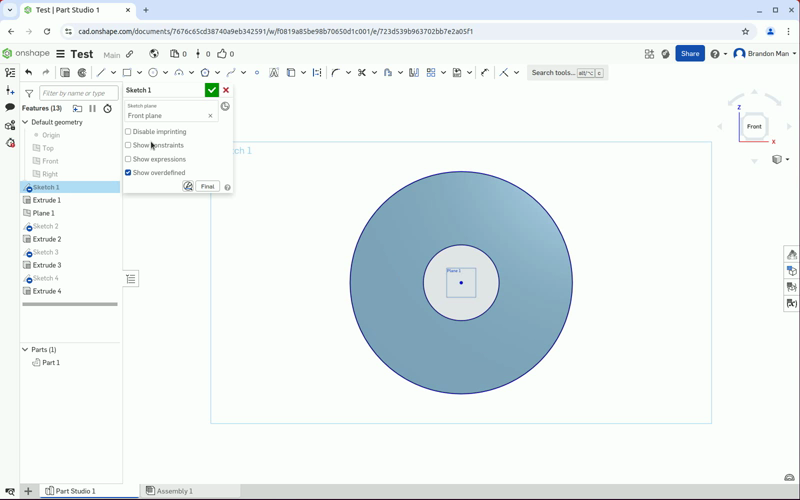
mouse_move(229, 92)
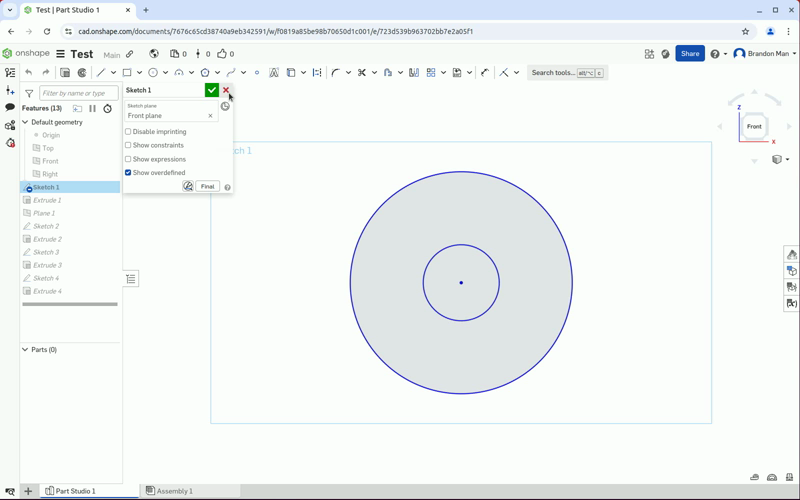
click(229, 92)
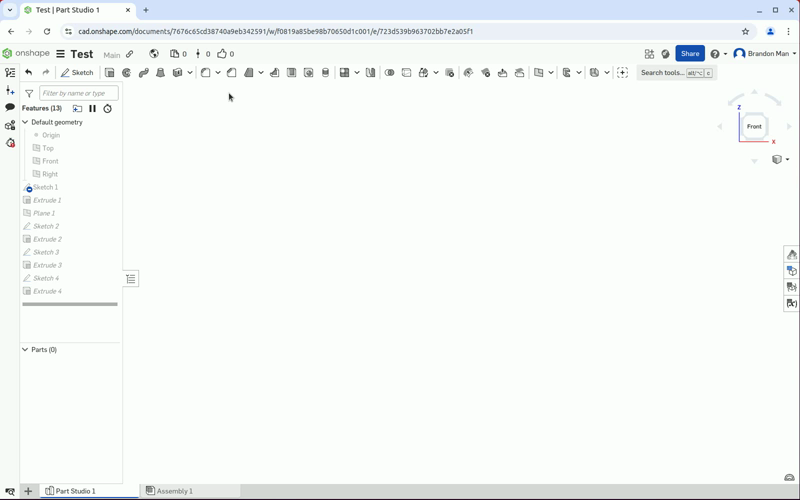
key(shift+s)
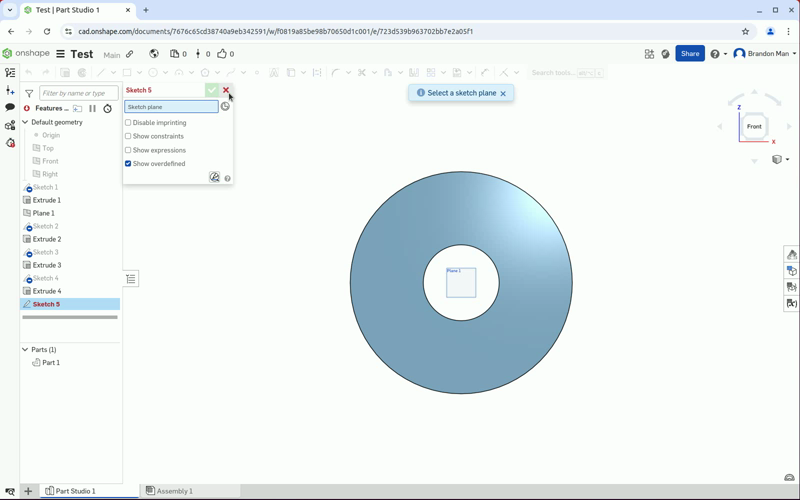
mouse_move(73, 215)
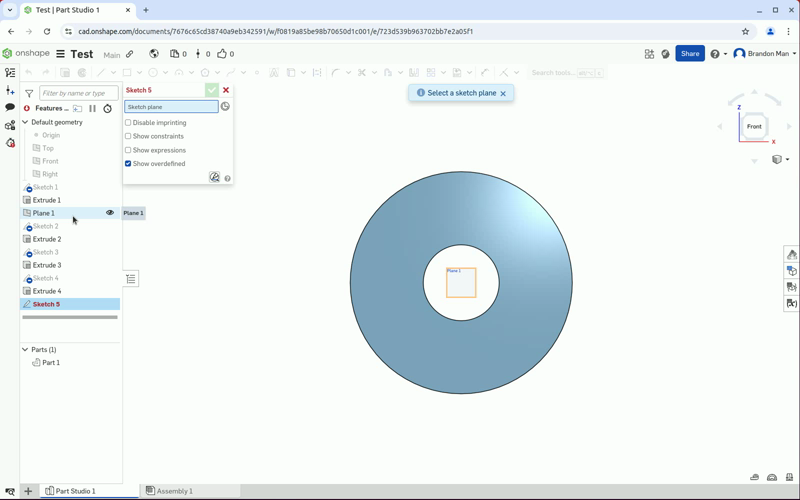
click(73, 215)
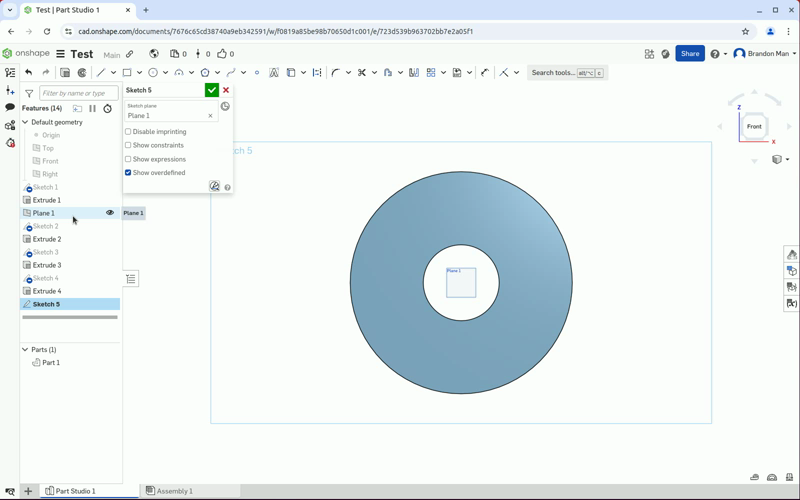
mouse_move(73, 352)
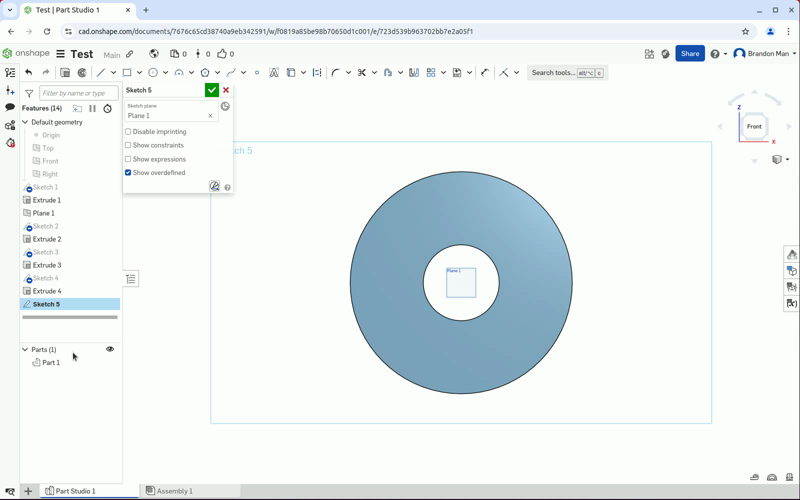
key(y)
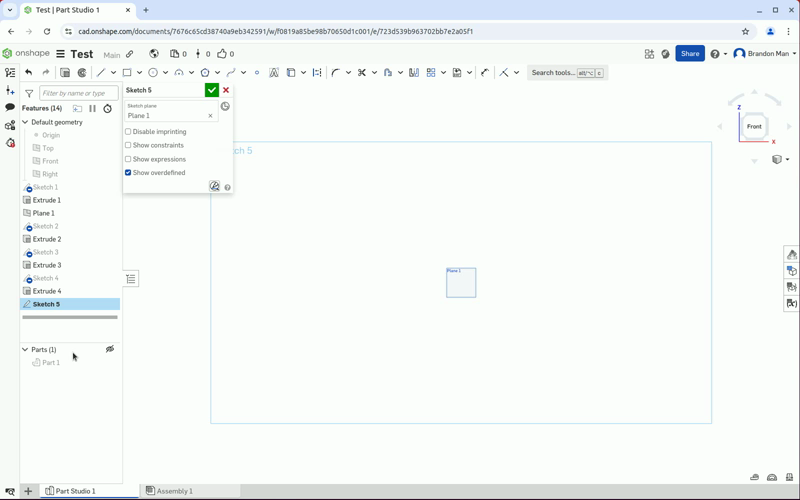
key(a)
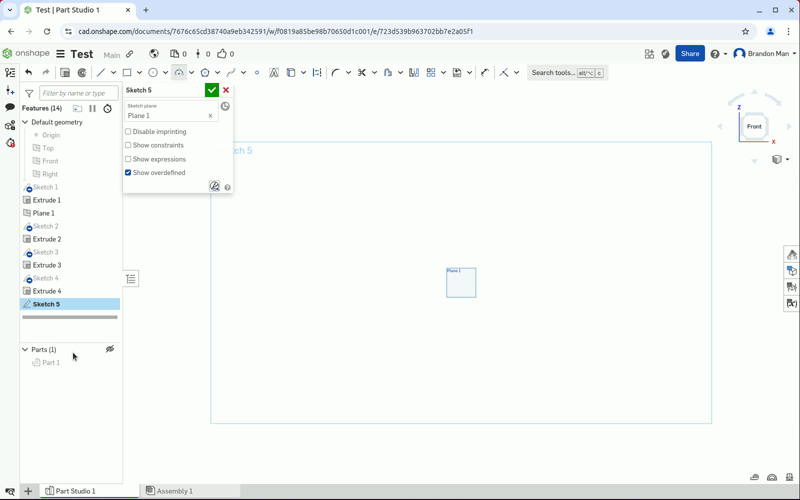
key_down(shift)
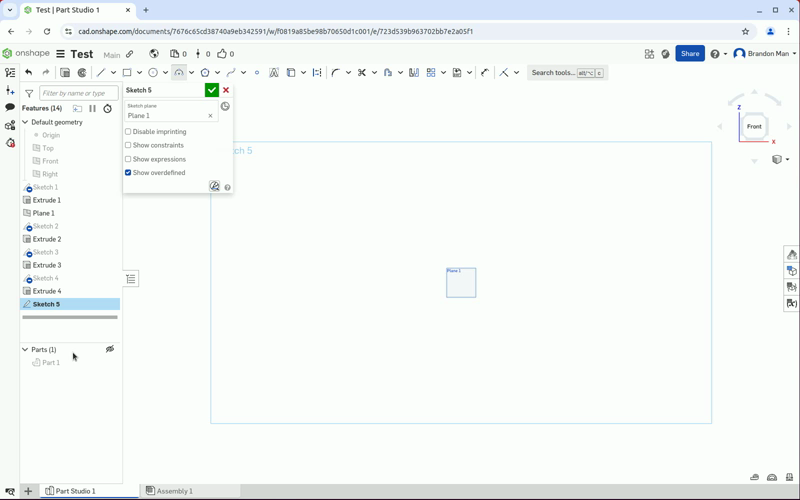
mouse_move(423, 176)
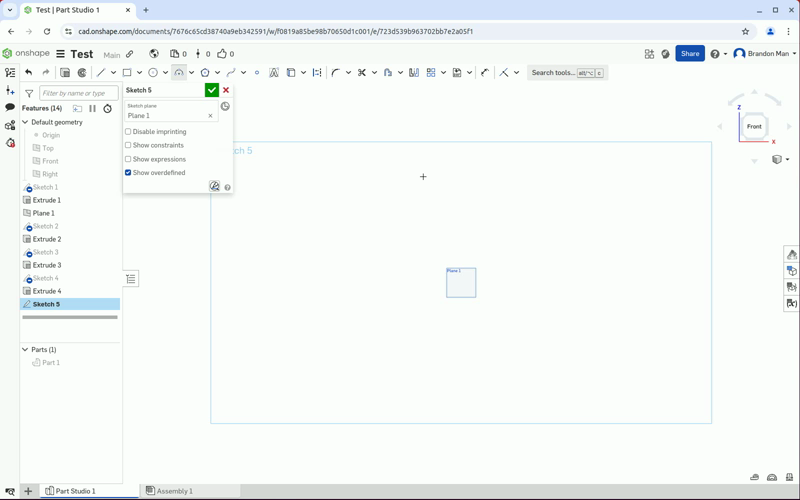
click(423, 176)
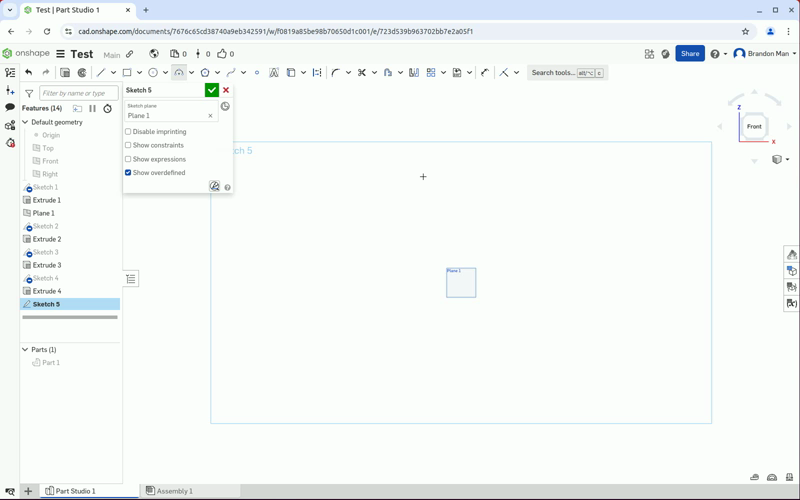
key_up(shift)
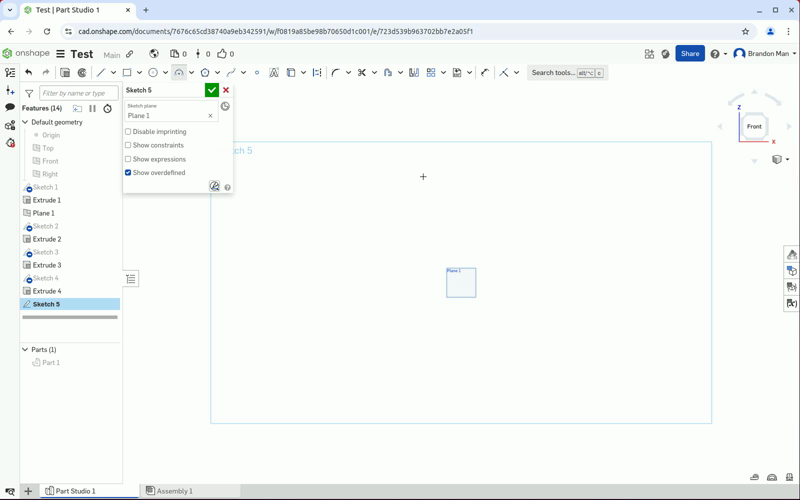
key_down(shift)
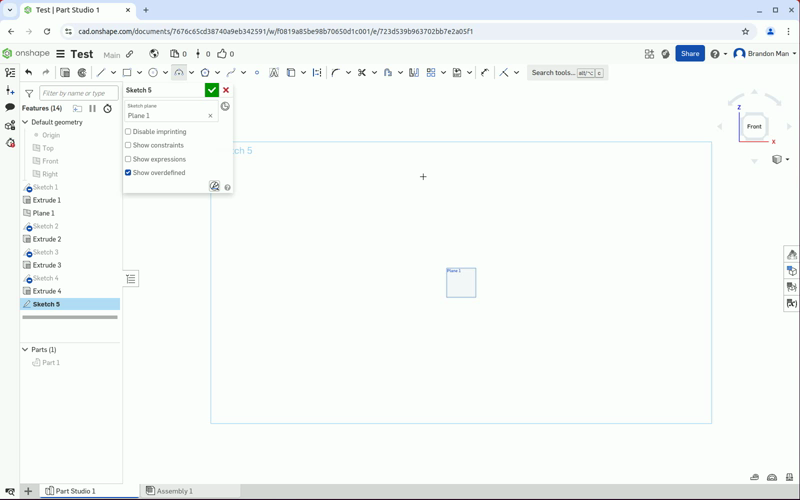
mouse_move(497, 176)
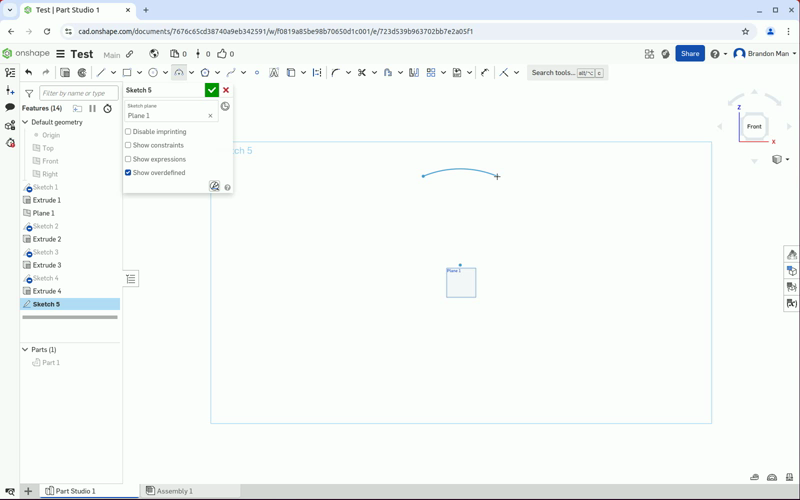
click(497, 176)
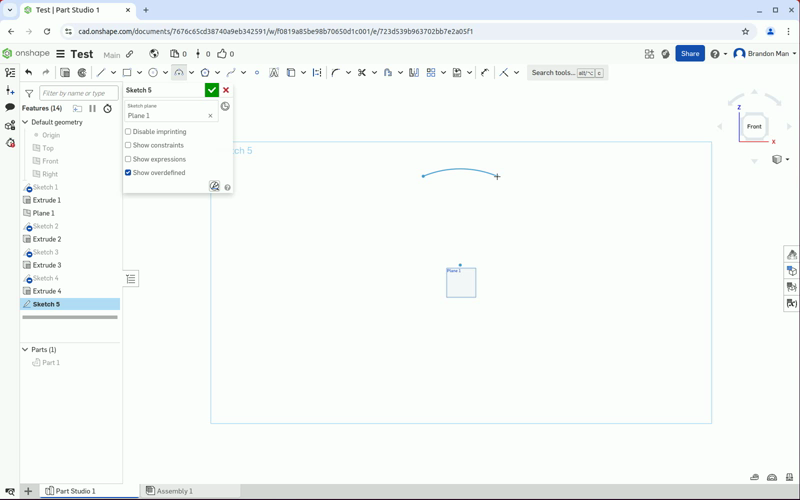
mouse_move(460, 207)
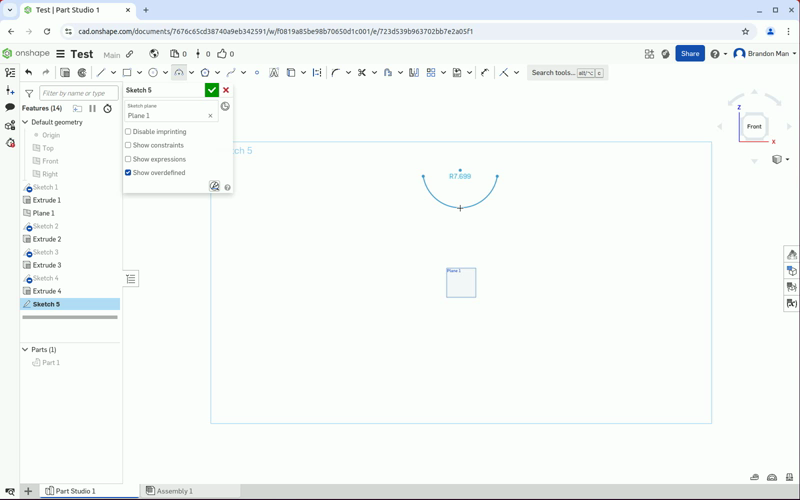
click(460, 207)
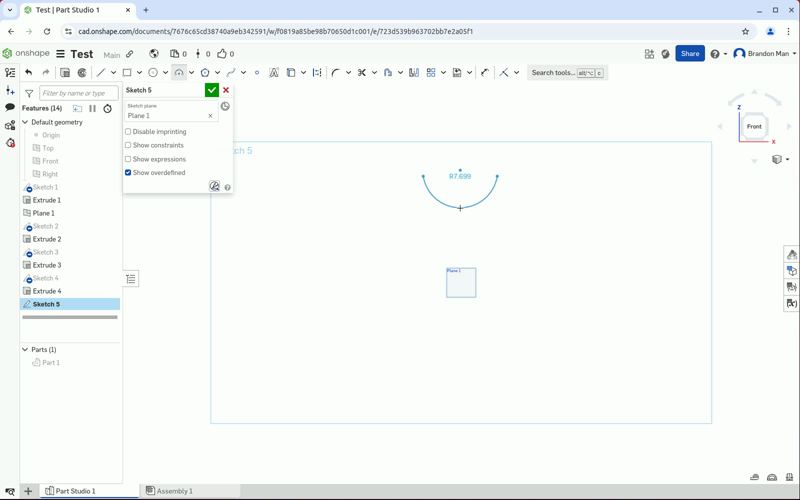
key_up(shift)
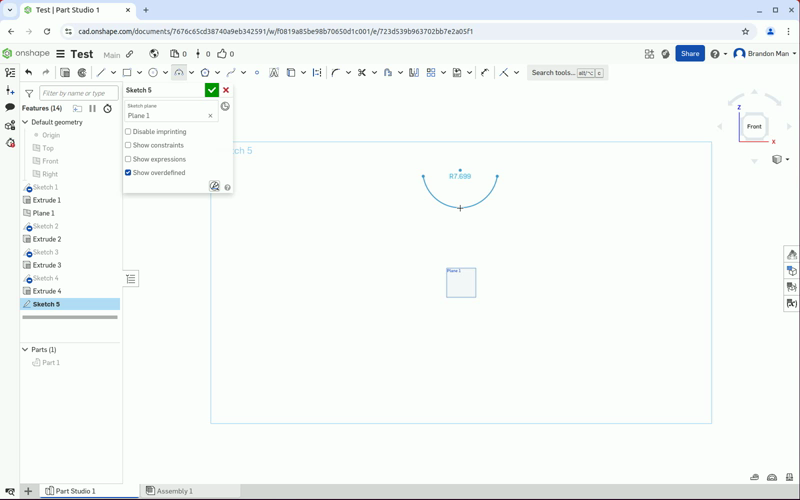
mouse_move(497, 176)
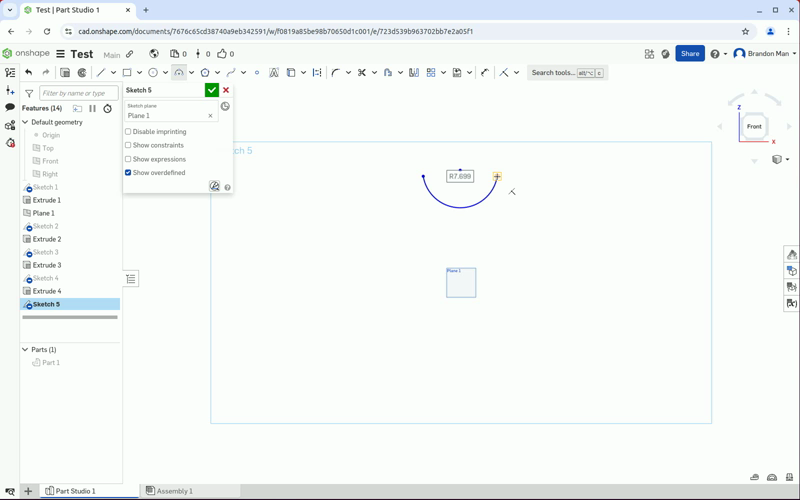
click(497, 176)
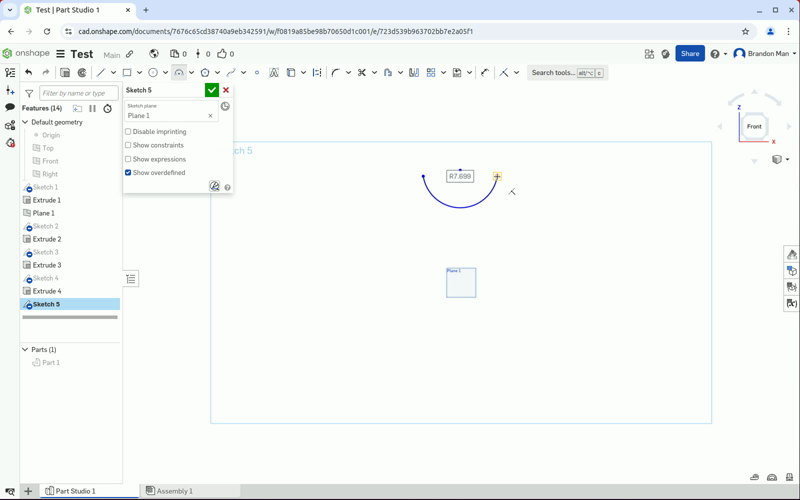
mouse_move(423, 176)
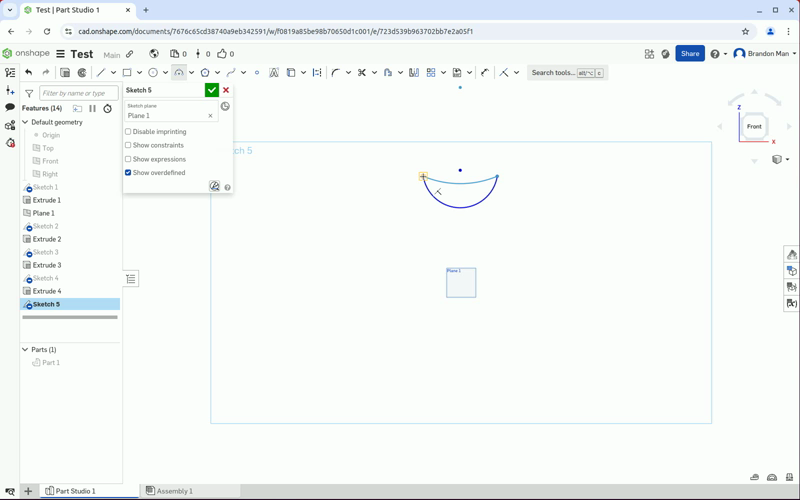
click(423, 176)
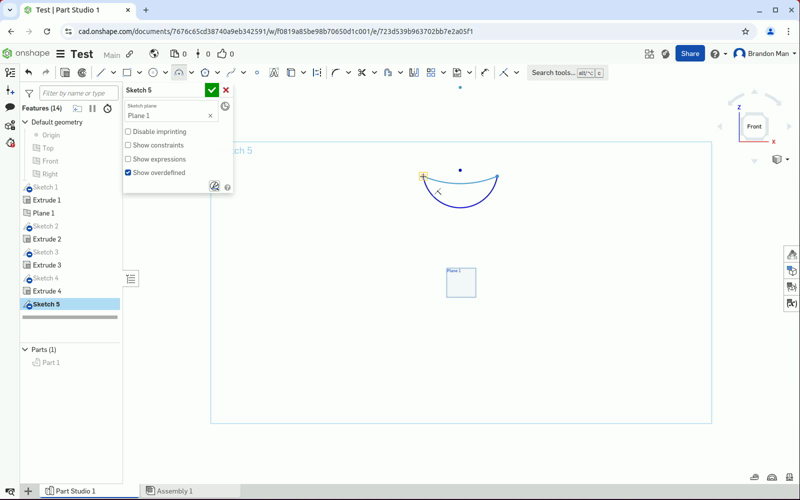
key_down(shift)
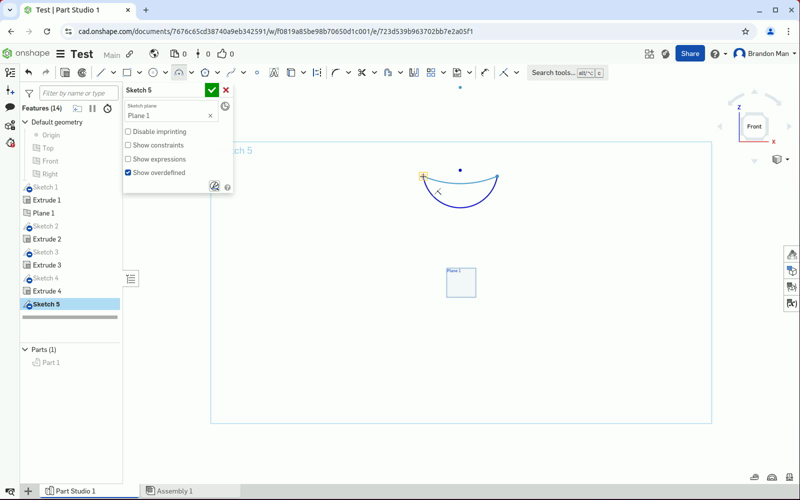
mouse_move(460, 170)
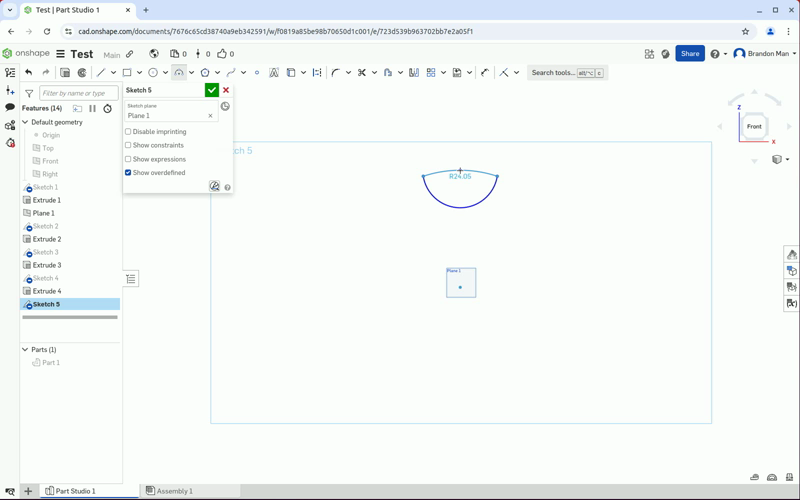
click(460, 170)
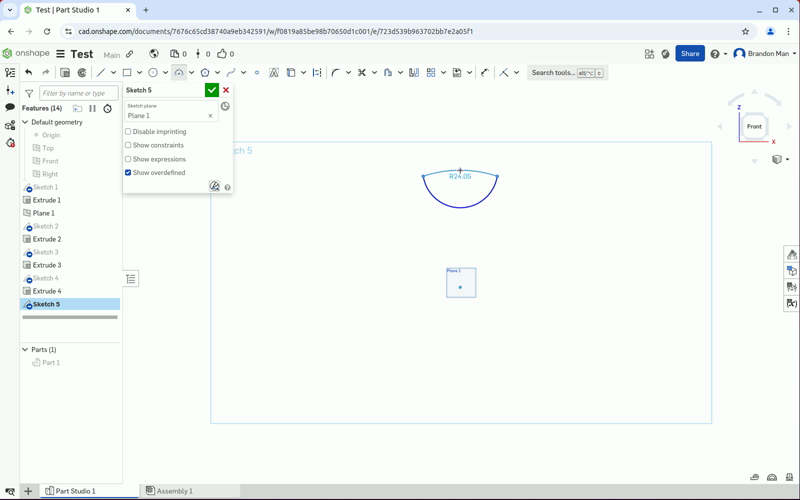
key_up(shift)
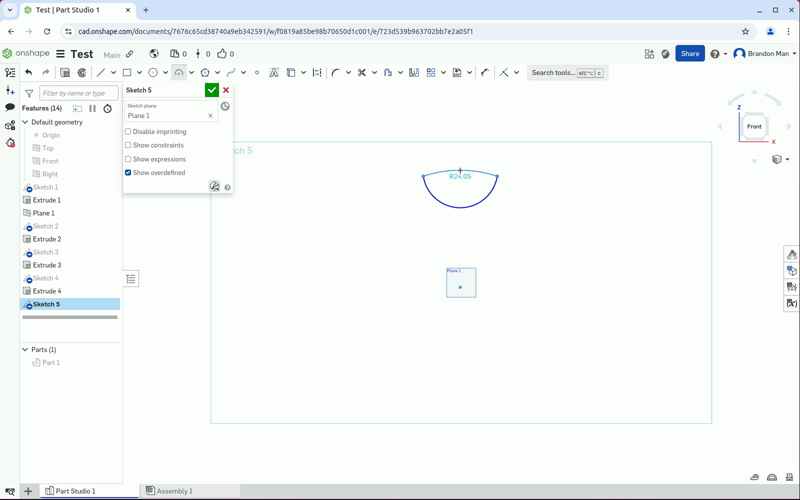
key(esc)
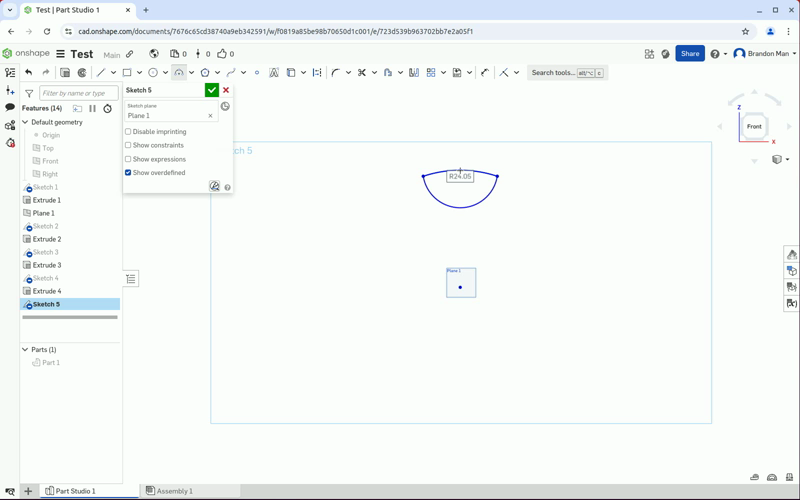
mouse_move(443, 197)
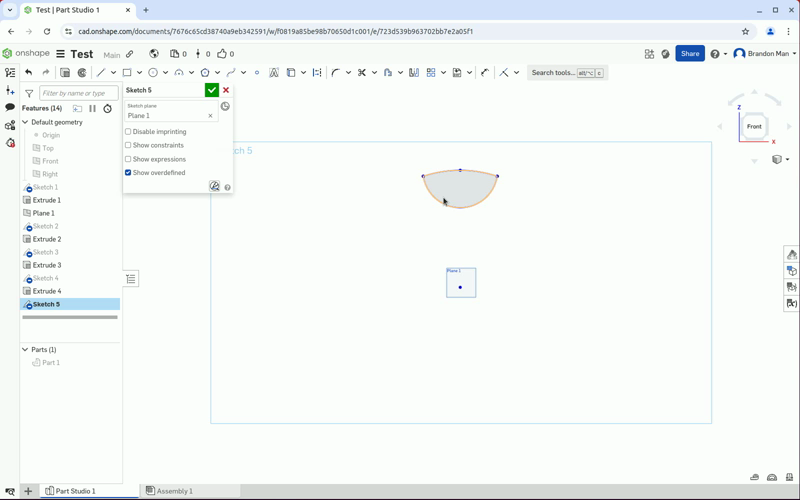
click(443, 197)
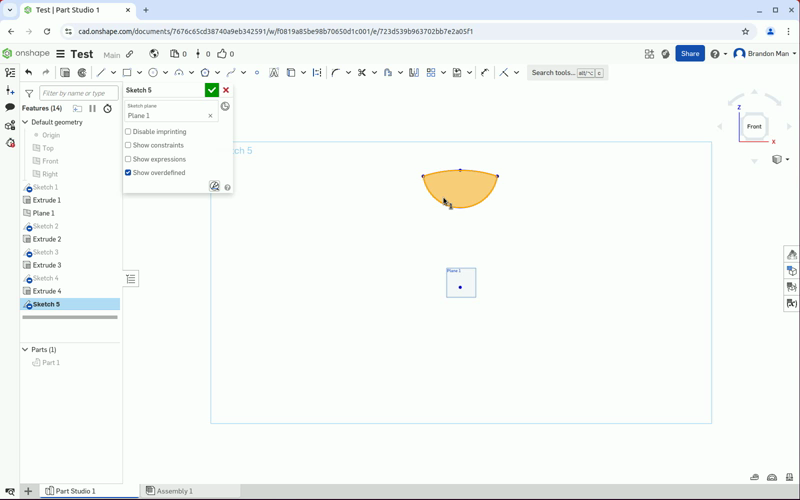
mouse_move(73, 352)
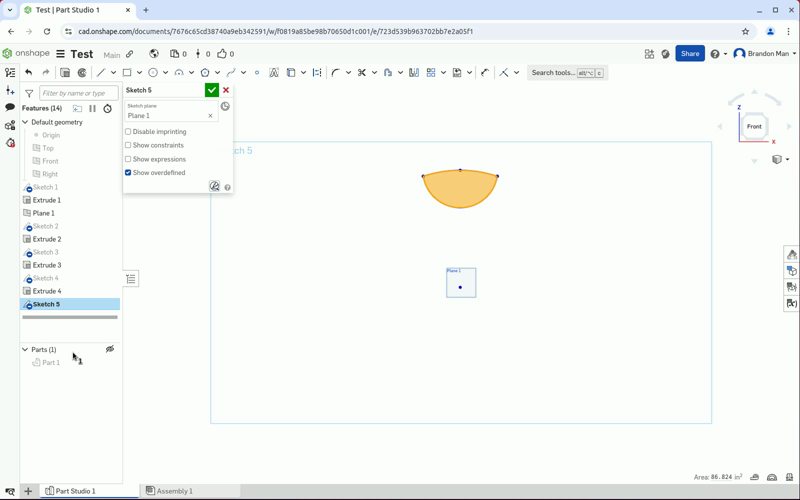
key(shift+y)
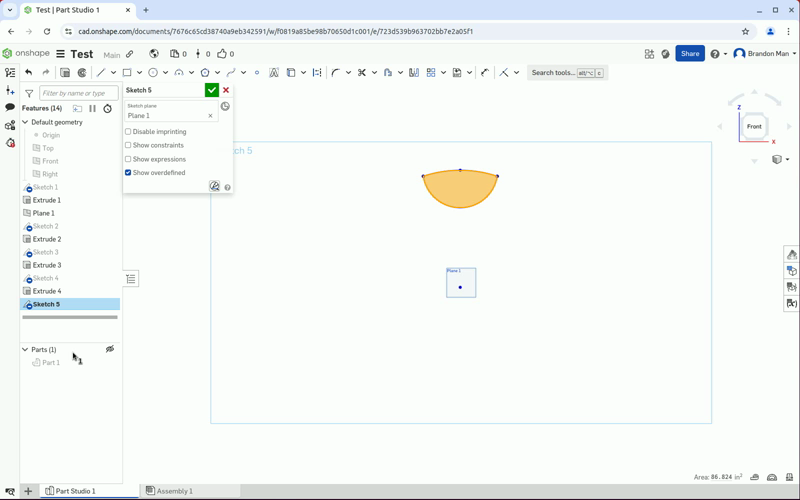
key(shift+e)
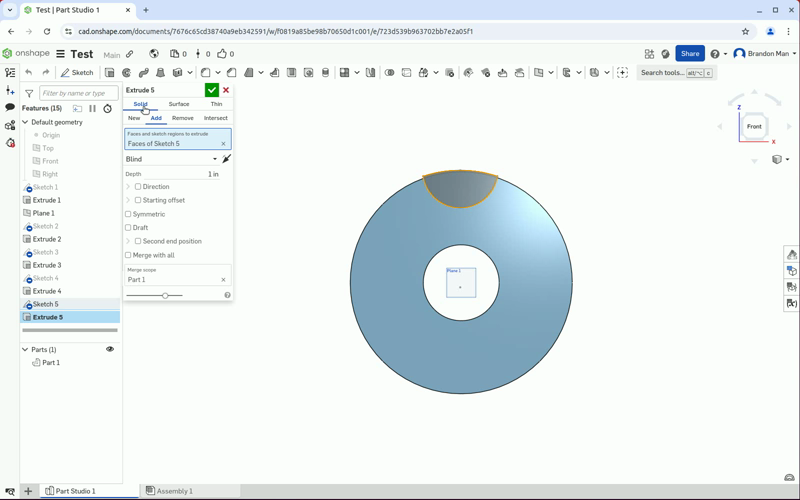
mouse_move(143, 106)
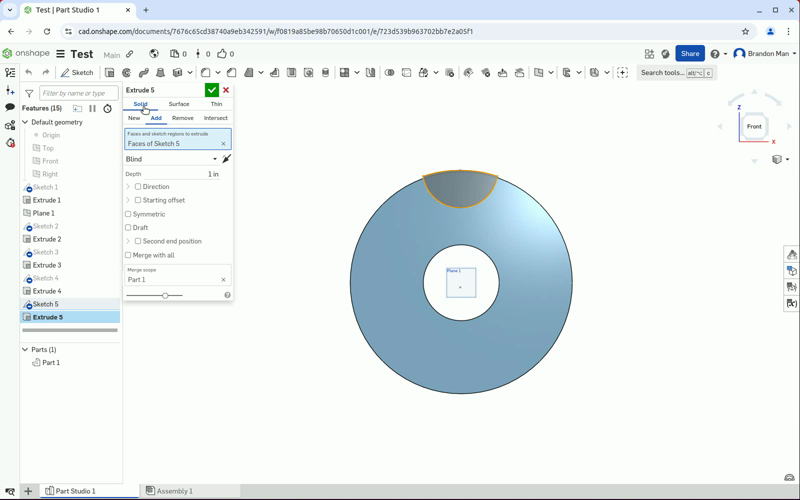
click(143, 106)
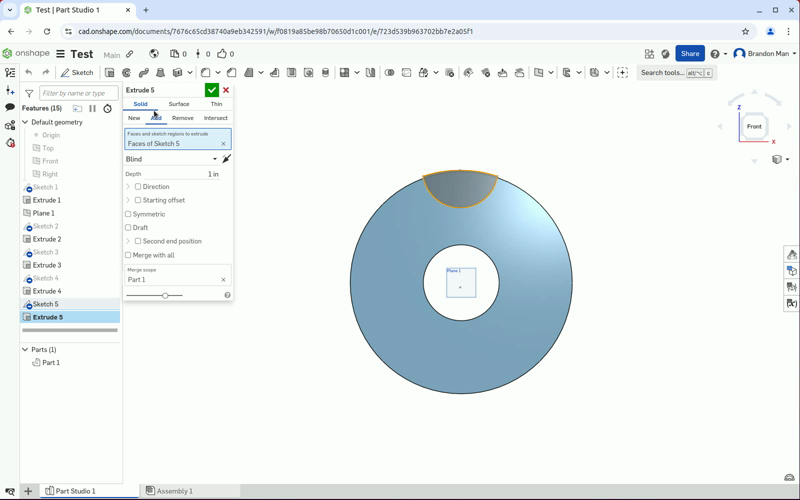
mouse_move(186, 120)
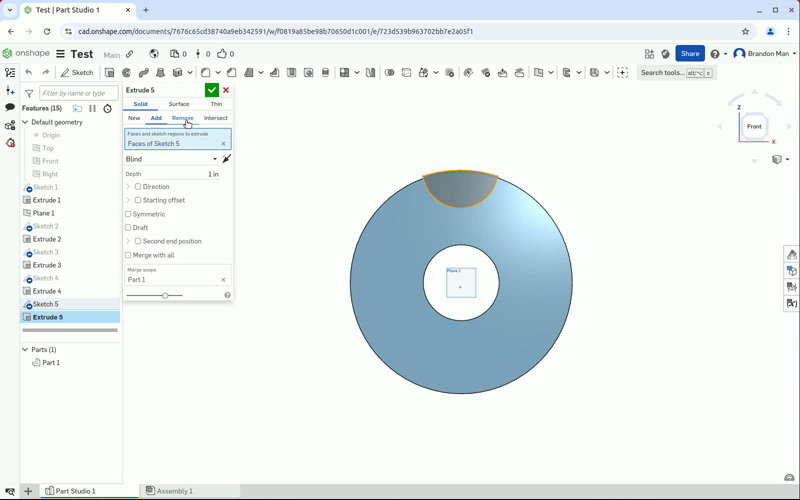
click(186, 120)
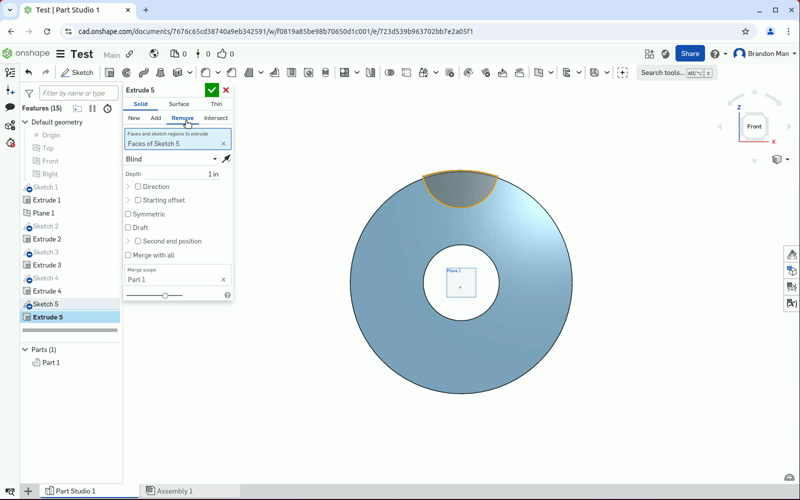
key(tab, 4)
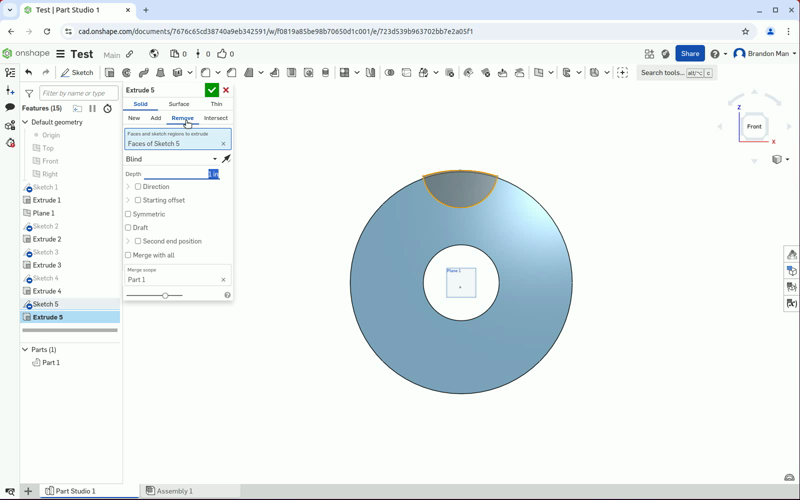
text(15.405)
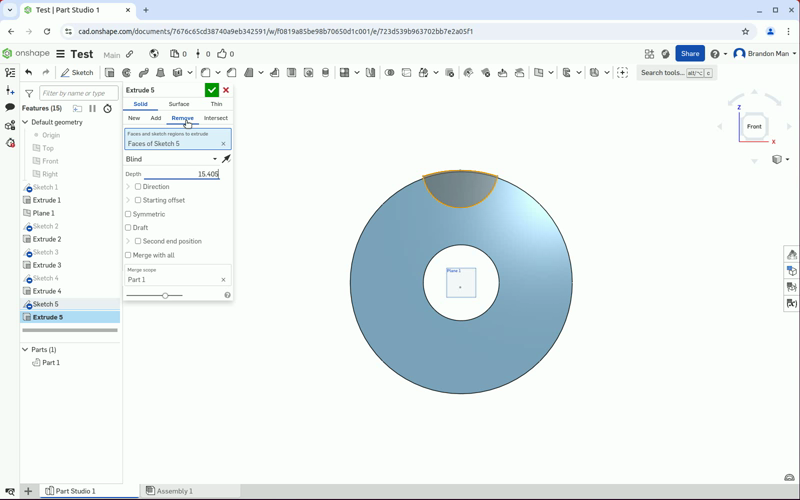
key(tab, 6)
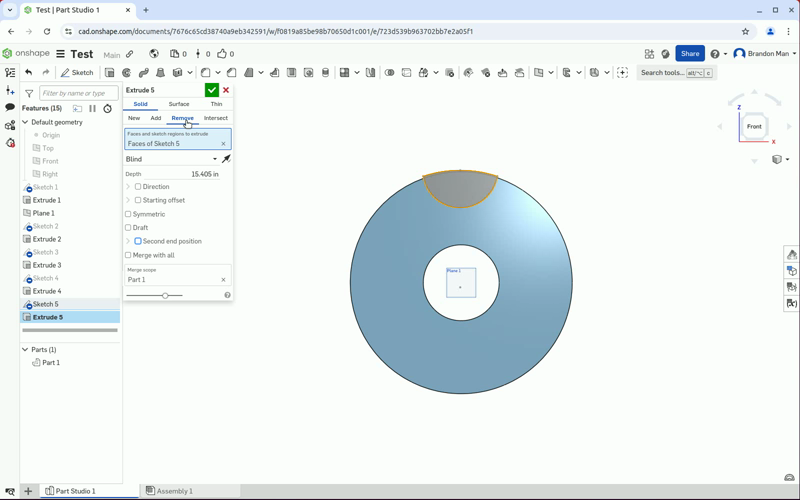
key(space)
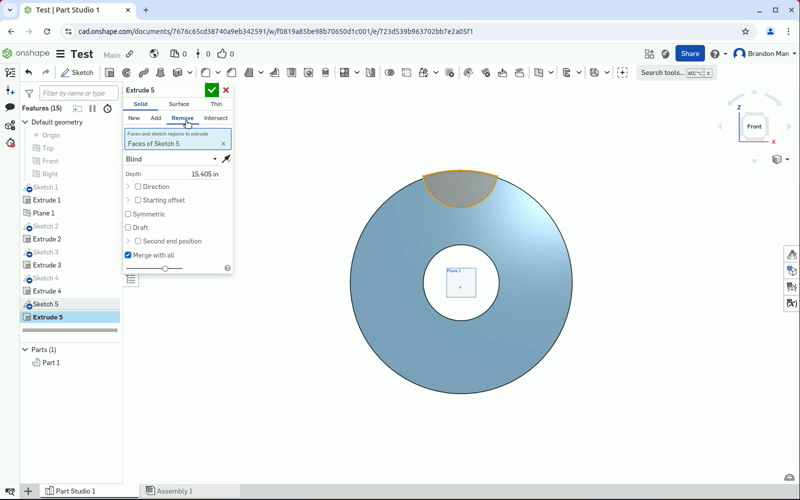
key(enter)
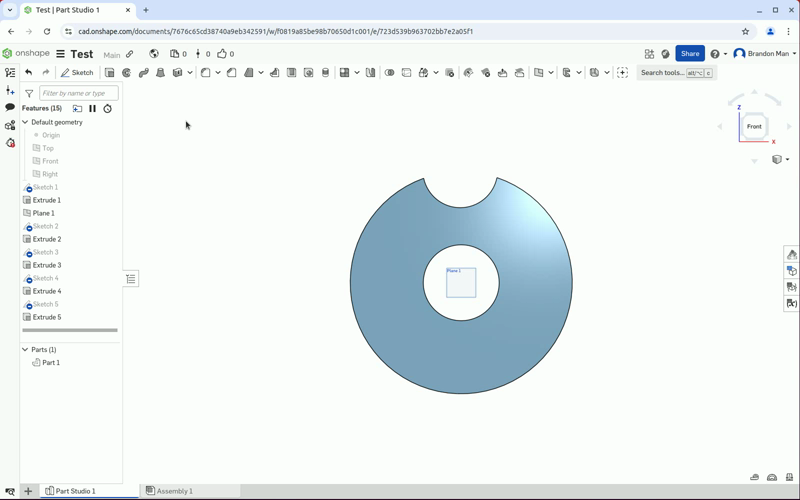
key(shift+h)
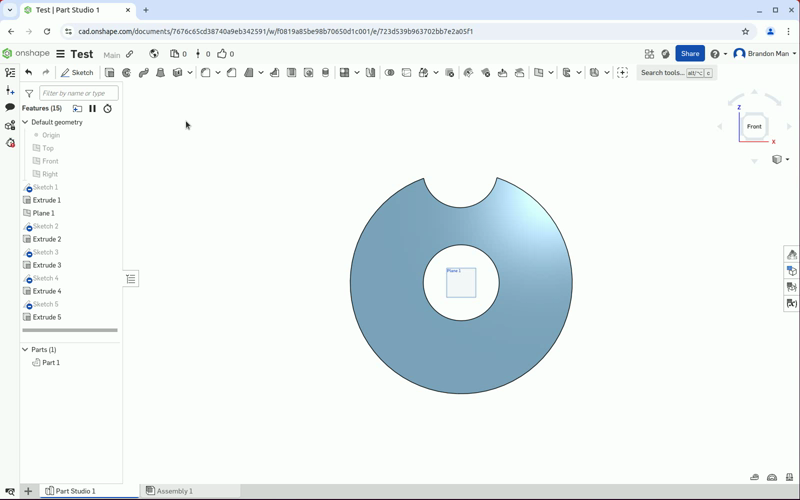
key(shift+h)
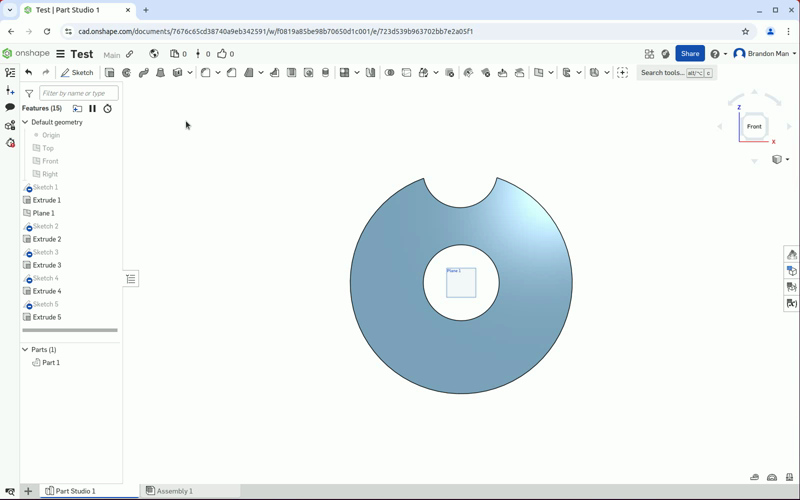
mouse_move(73, 189)
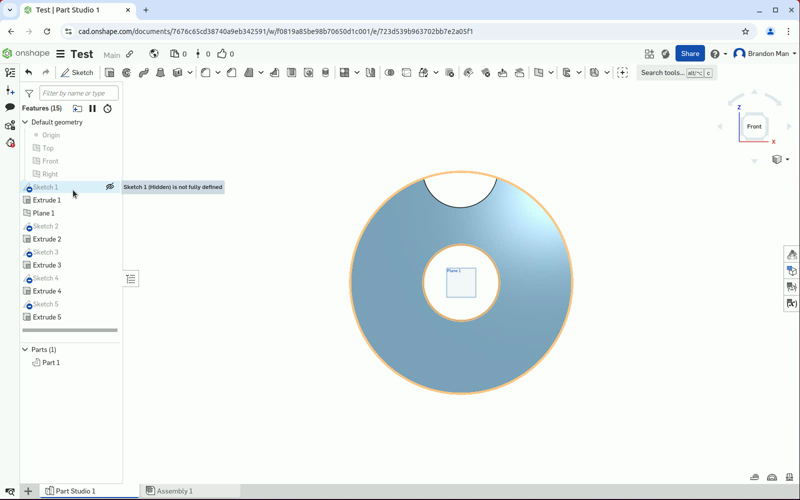
click(73, 189)
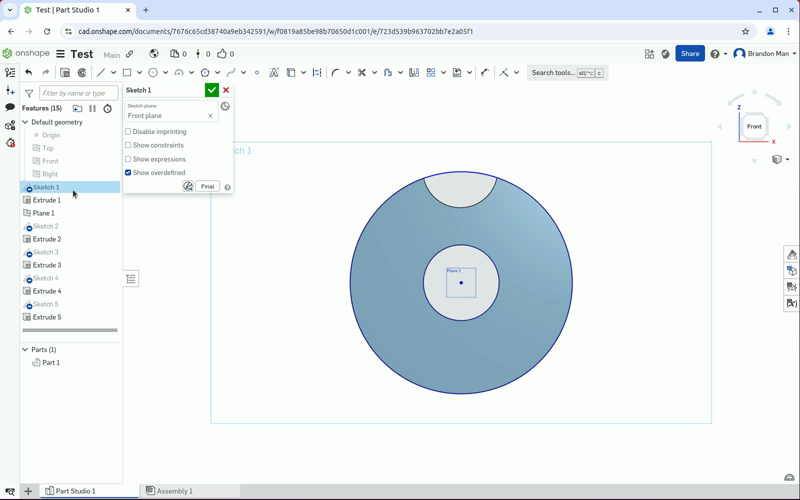
mouse_move(229, 92)
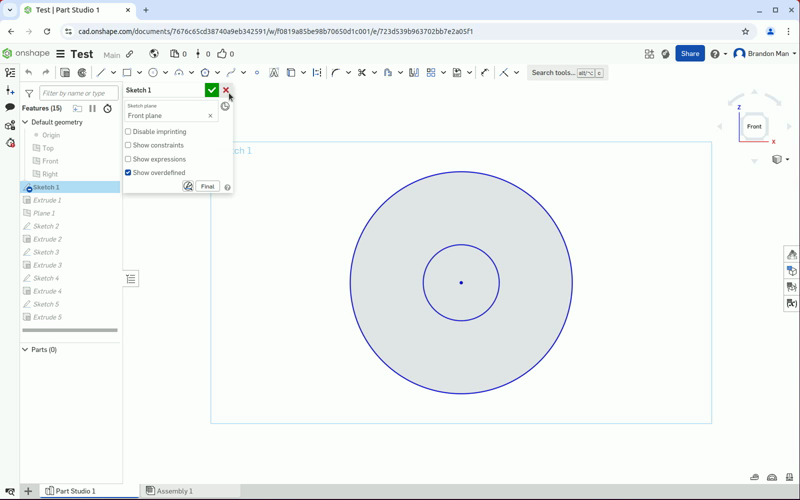
click(229, 92)
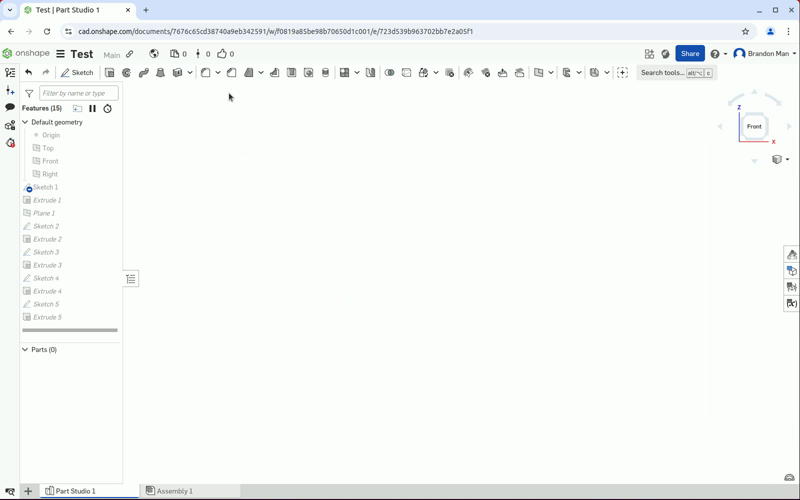
key(shift+s)
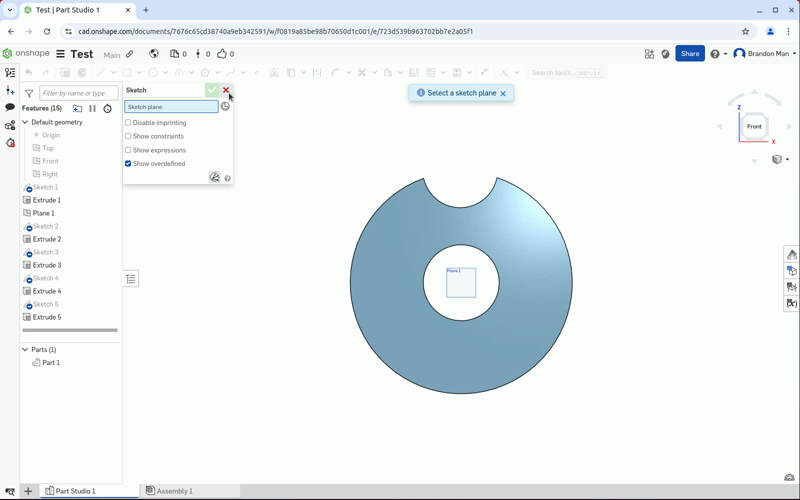
mouse_move(73, 215)
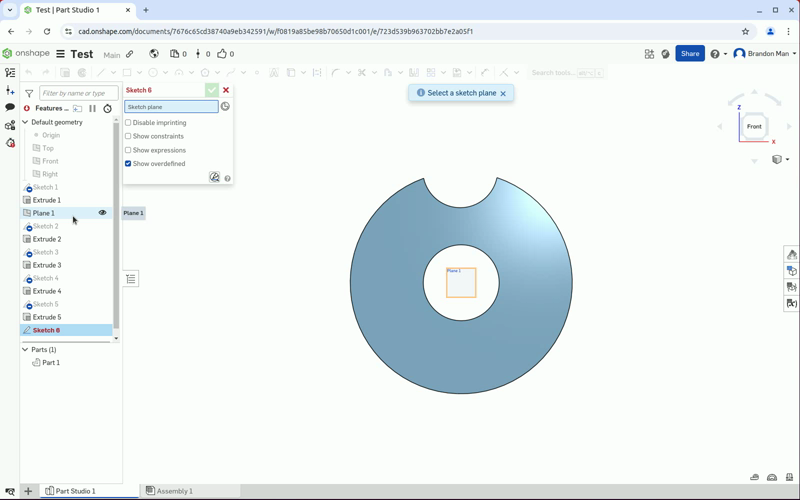
click(73, 215)
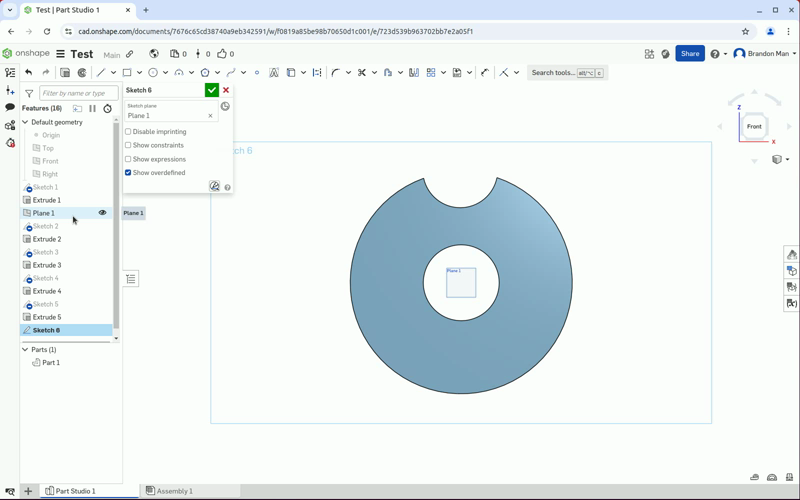
mouse_move(73, 352)
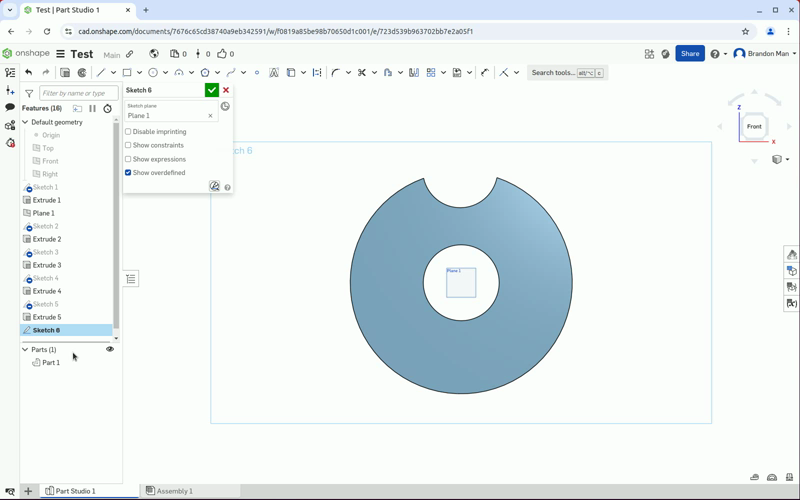
key(y)
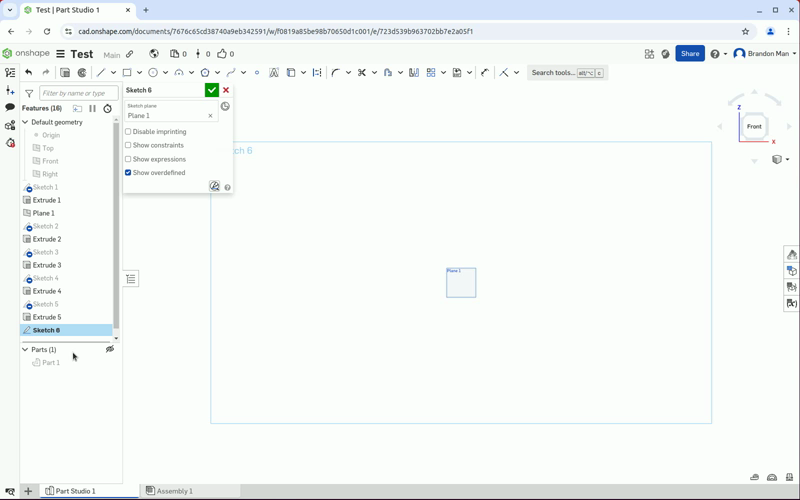
key(a)
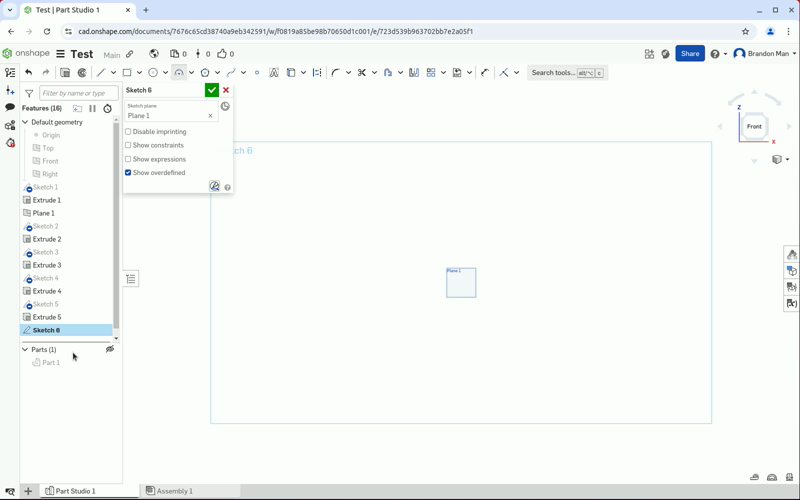
key_down(shift)
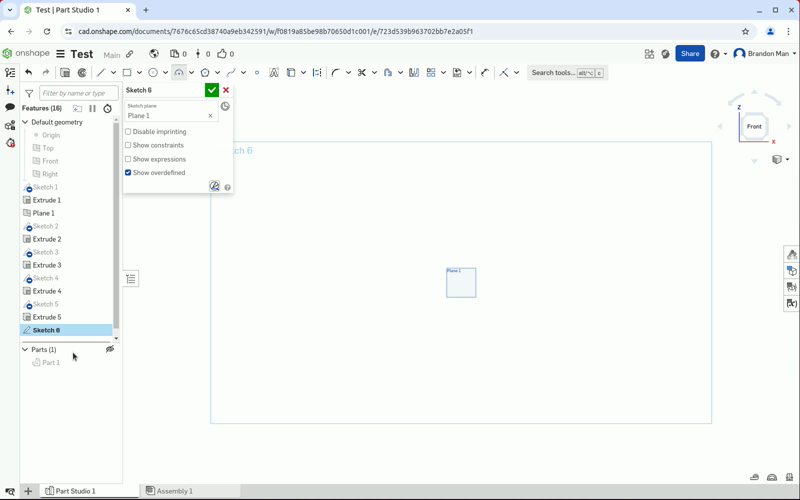
mouse_move(534, 368)
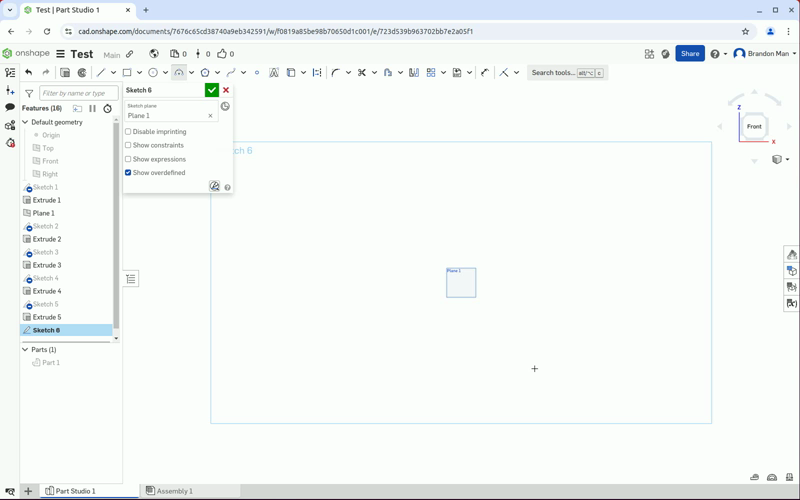
click(534, 368)
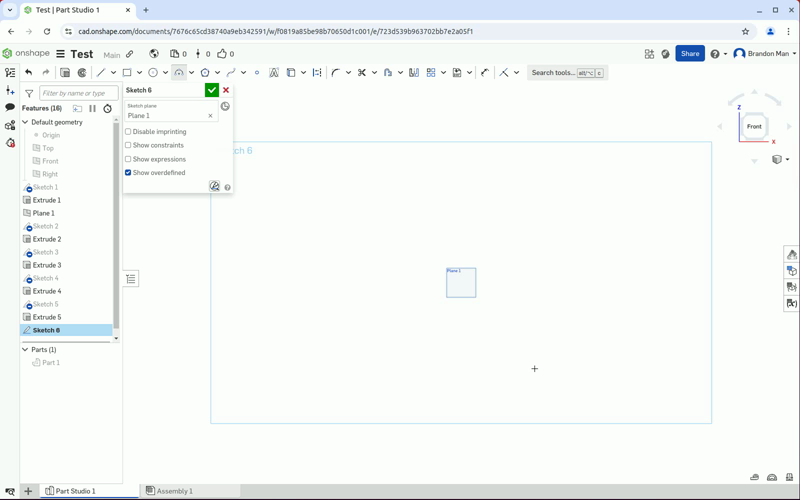
key_up(shift)
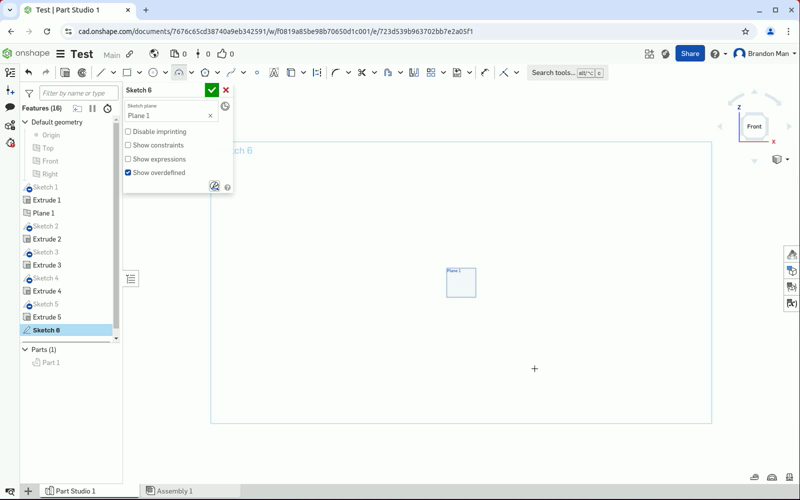
key_down(shift)
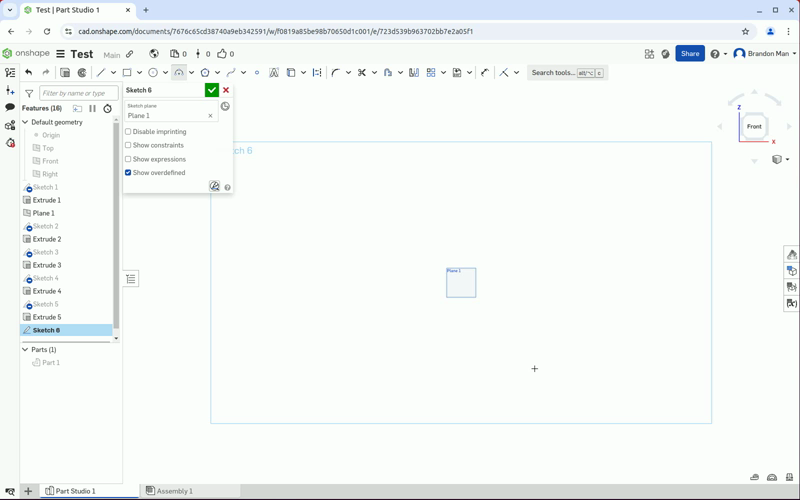
mouse_move(572, 303)
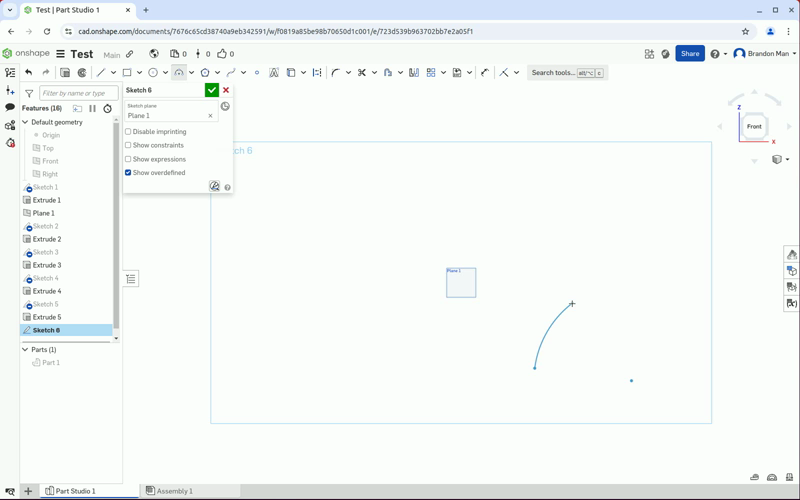
click(572, 303)
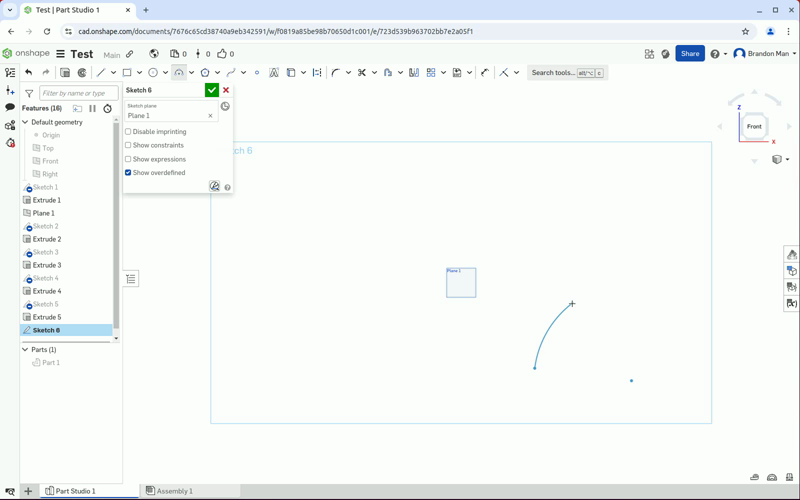
mouse_move(558, 339)
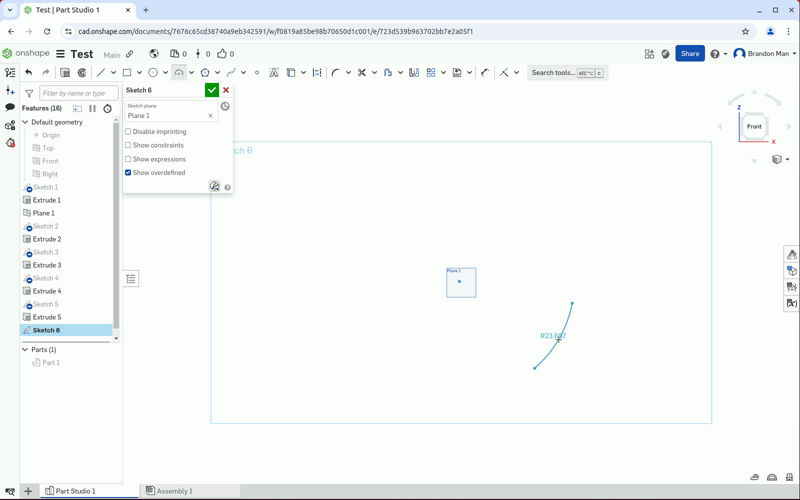
click(558, 339)
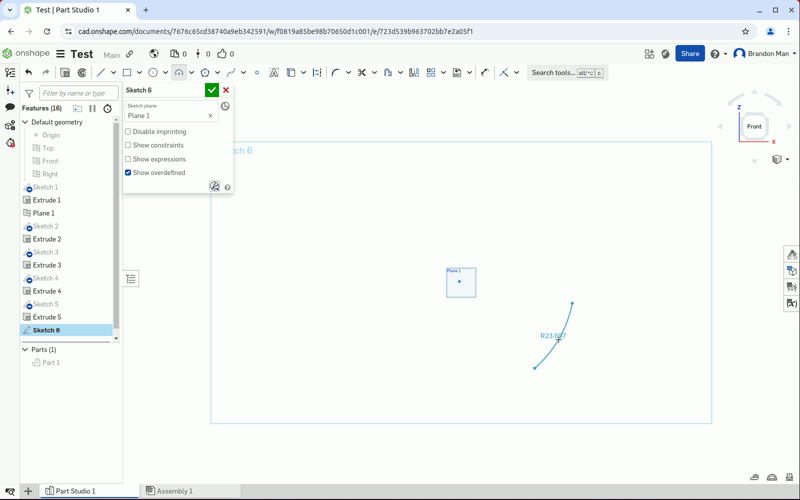
key_up(shift)
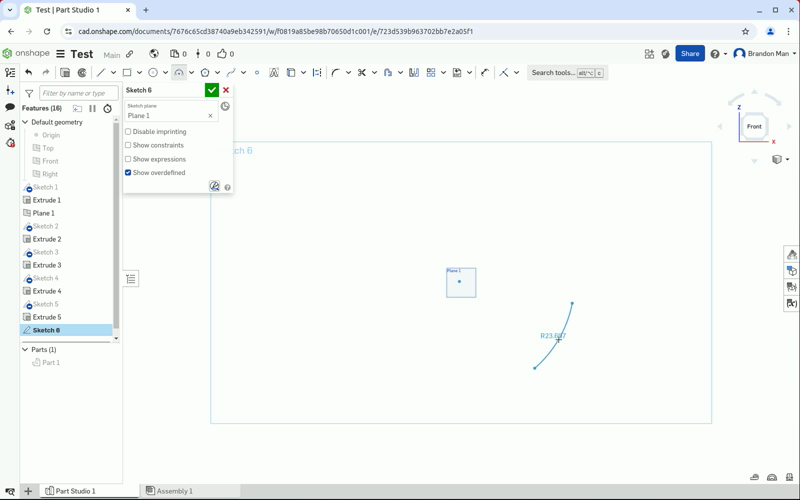
mouse_move(572, 303)
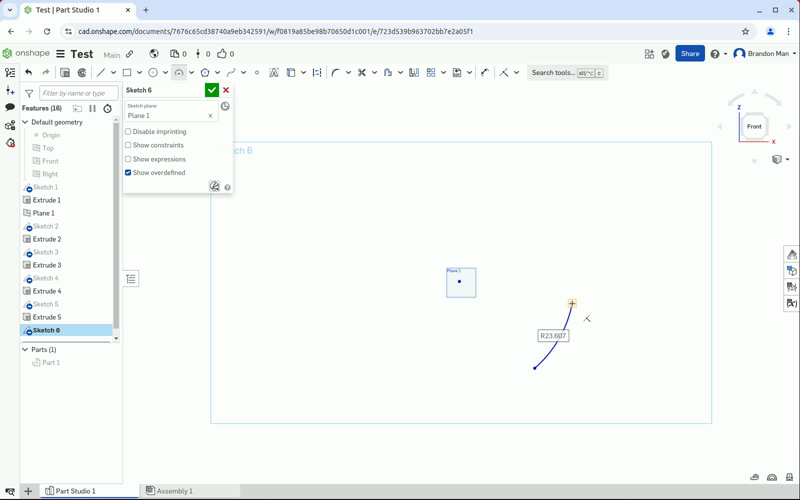
click(572, 303)
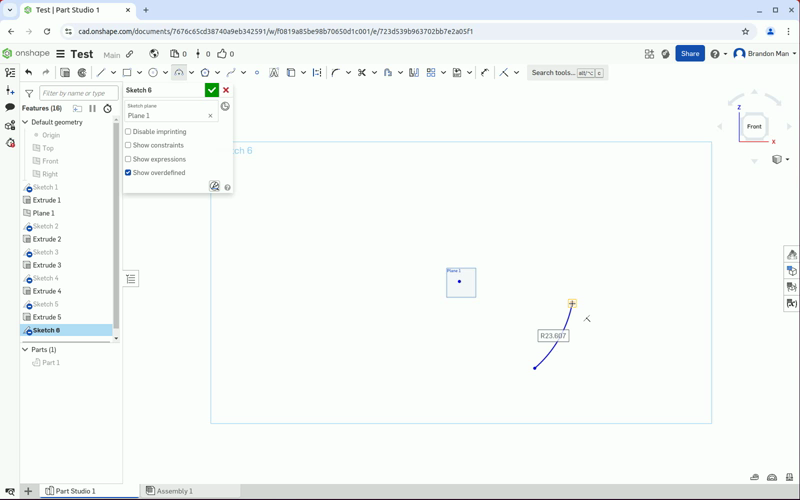
mouse_move(534, 368)
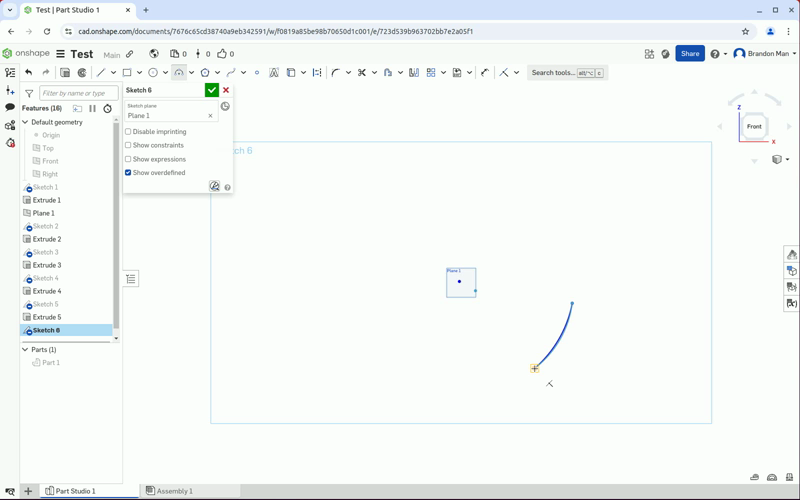
click(534, 368)
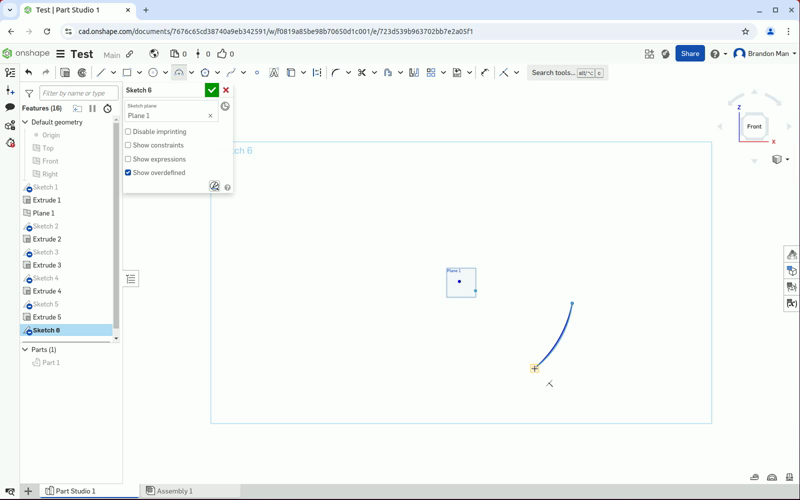
key_down(shift)
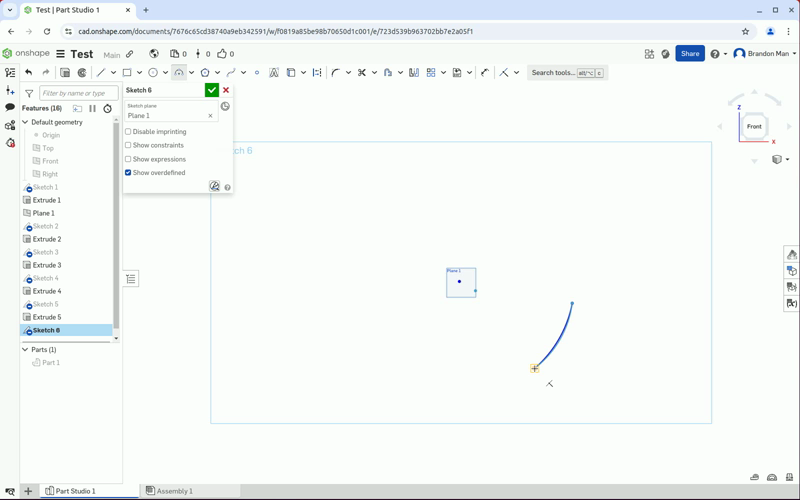
mouse_move(525, 320)
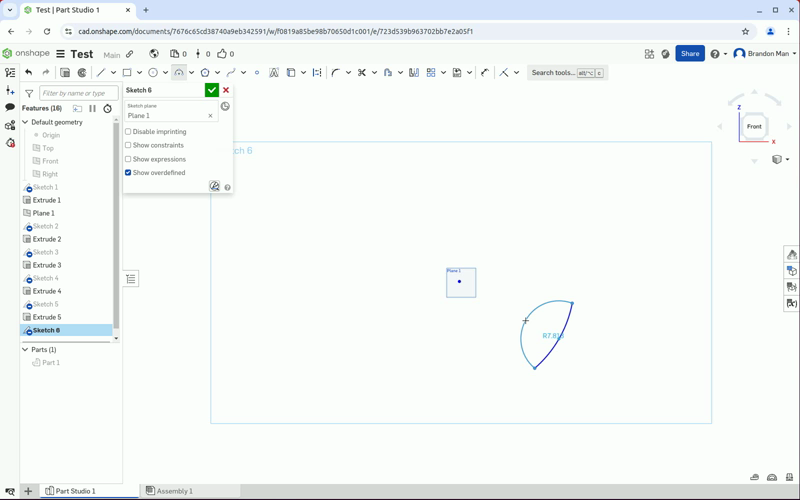
click(525, 320)
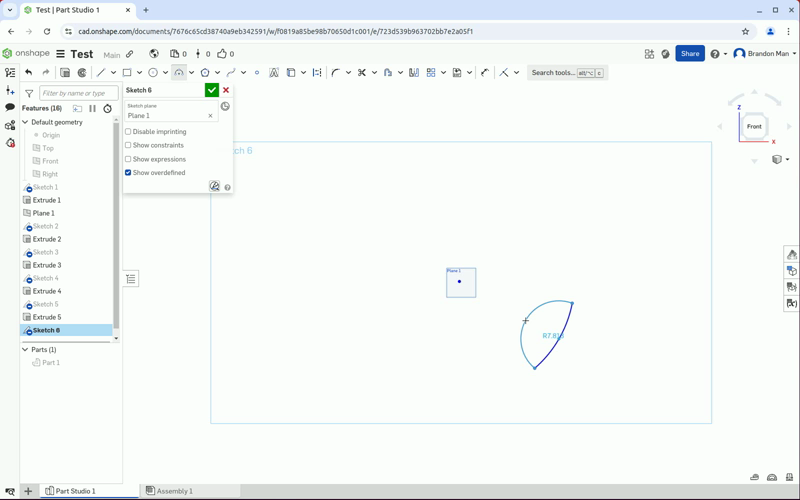
key_up(shift)
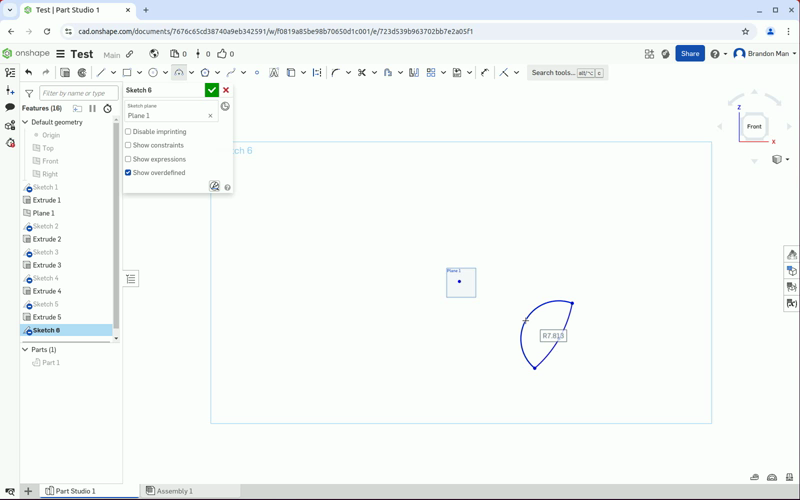
key(esc)
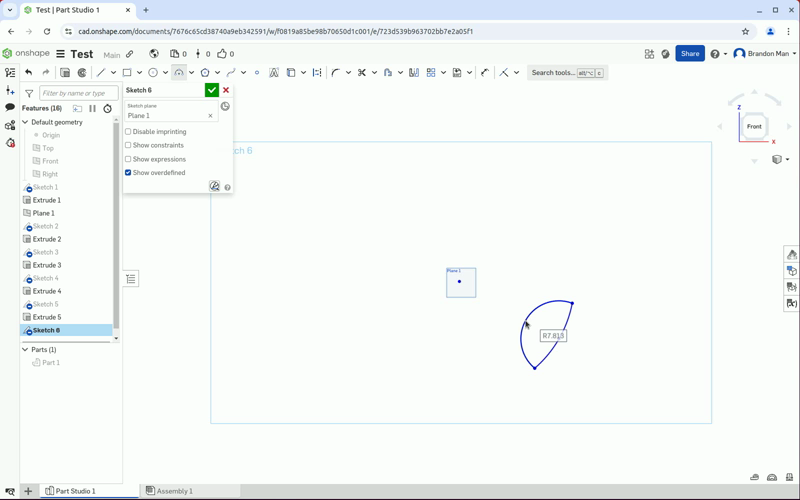
mouse_move(550, 306)
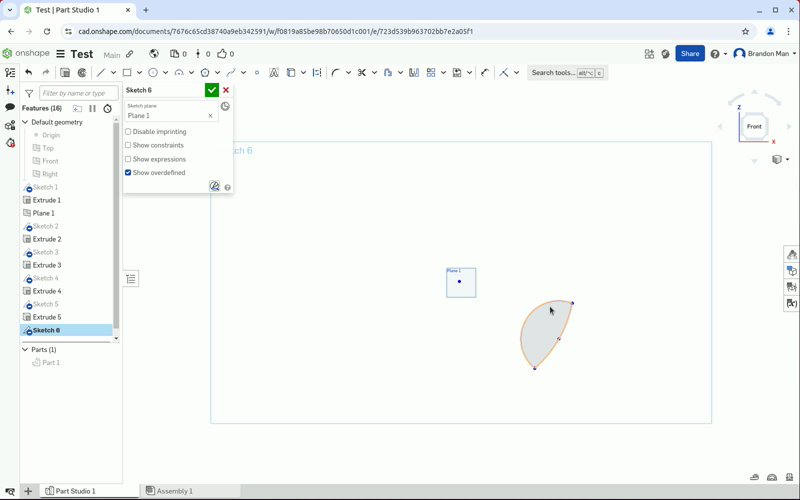
click(550, 306)
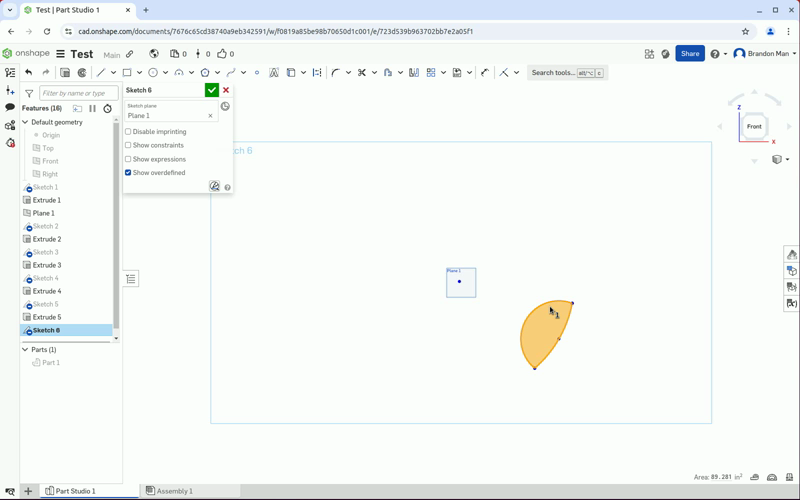
mouse_move(73, 352)
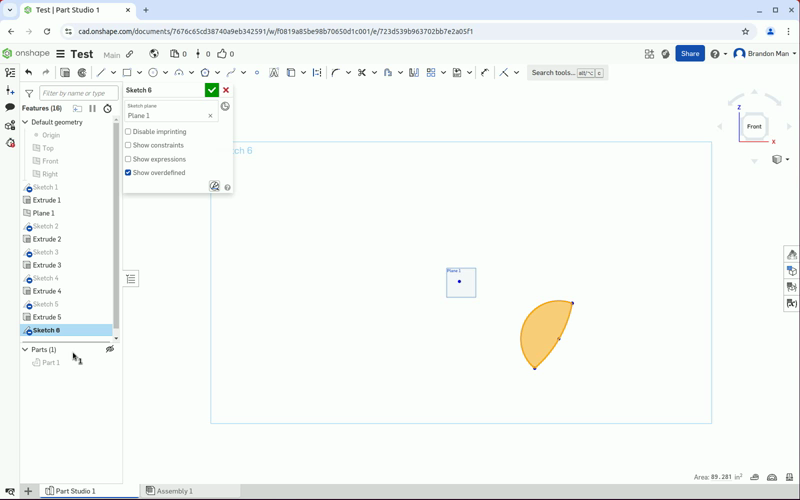
key(shift+y)
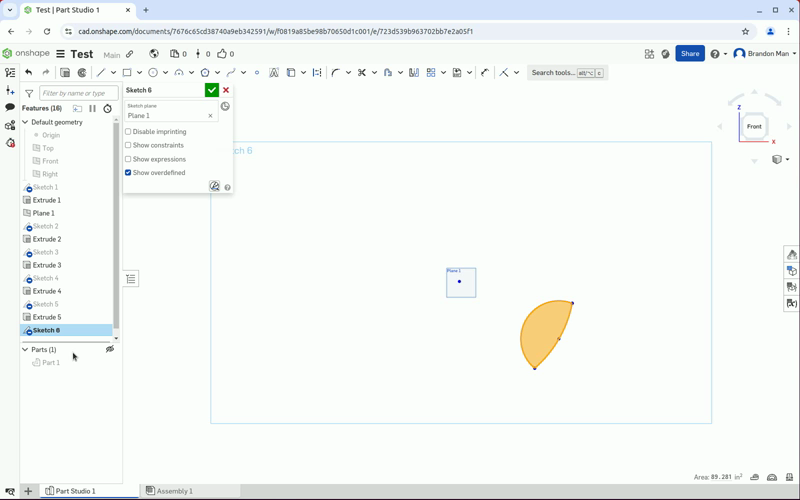
key(shift+e)
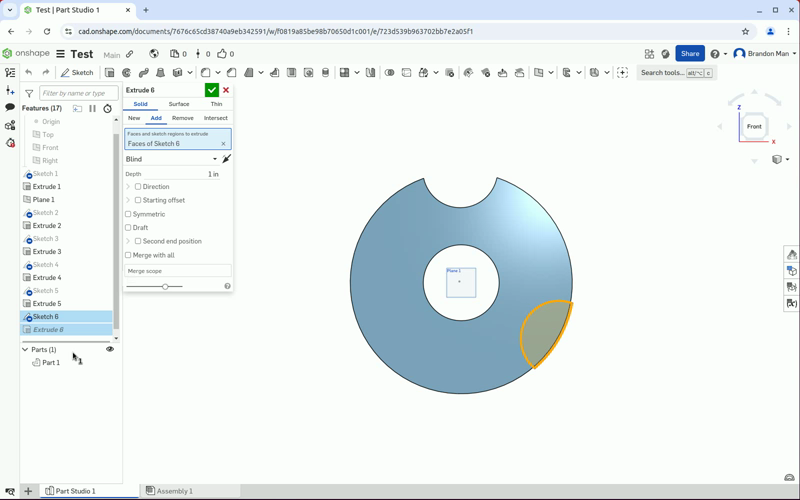
mouse_move(143, 106)
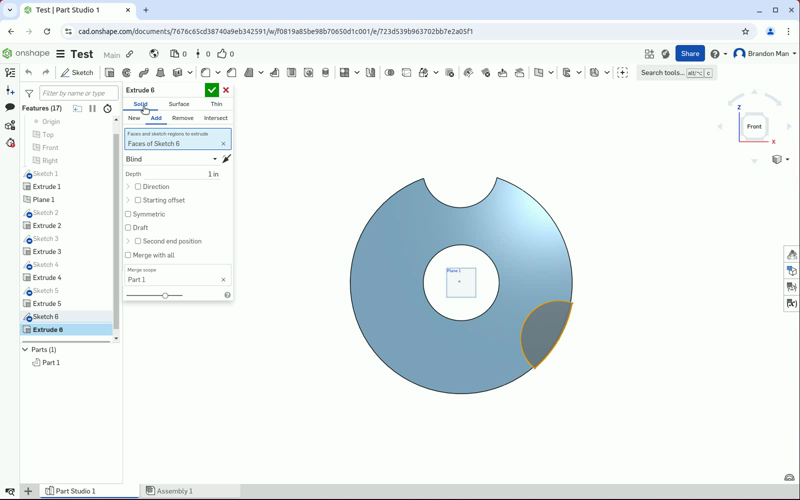
click(143, 106)
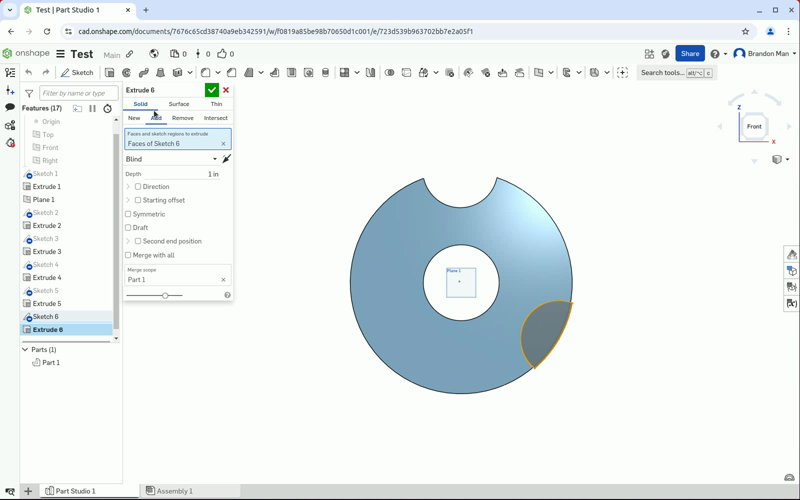
mouse_move(186, 120)
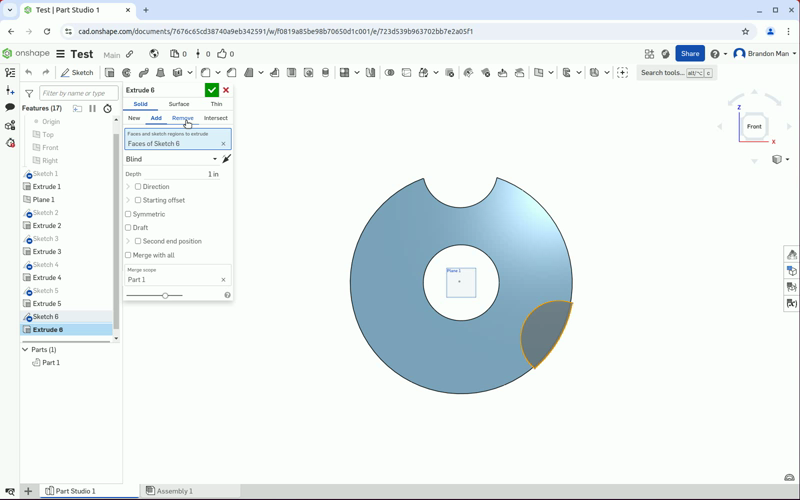
click(186, 120)
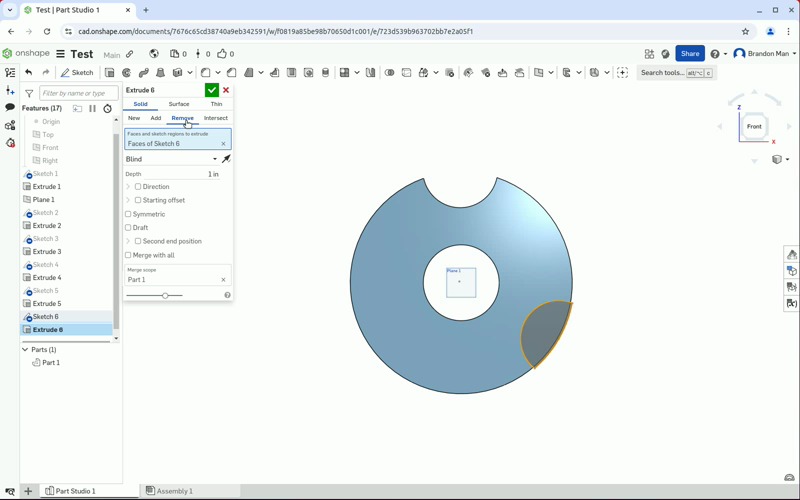
key(tab, 4)
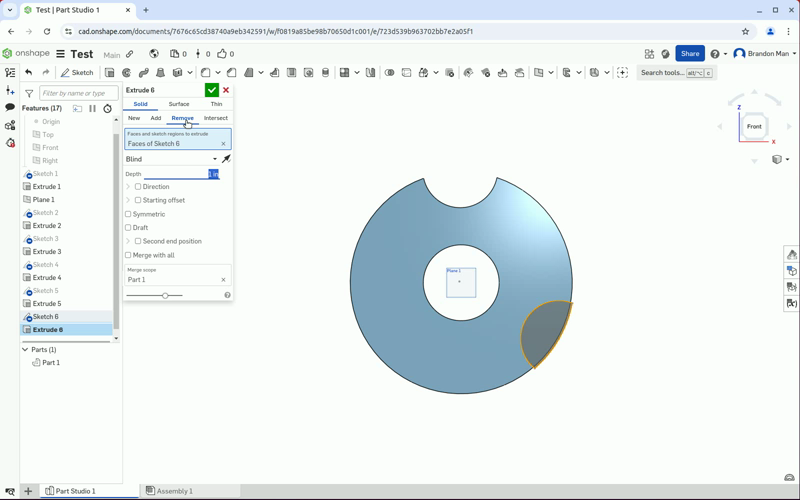
text(15.405)
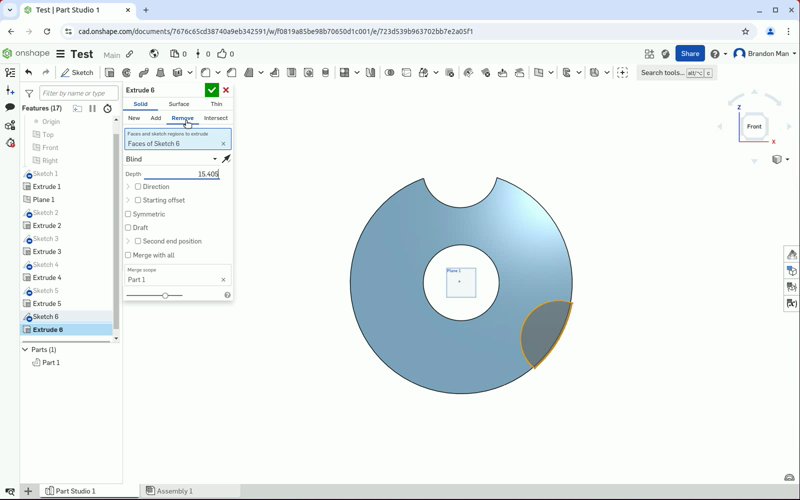
key(tab, 6)
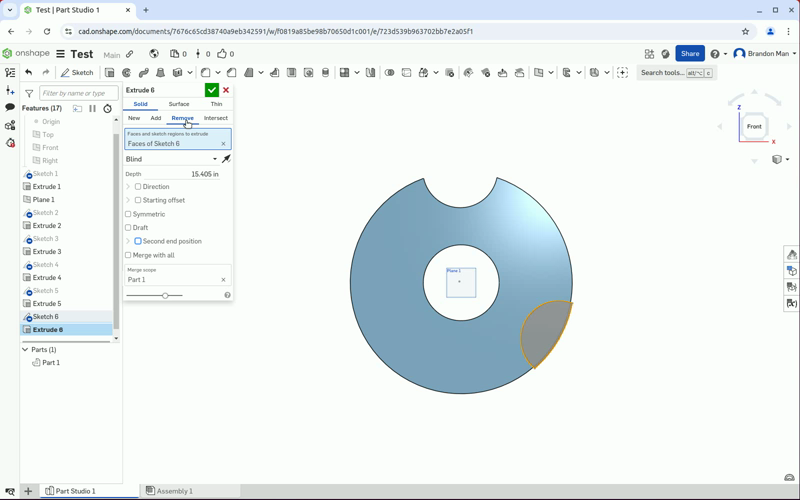
key(space)
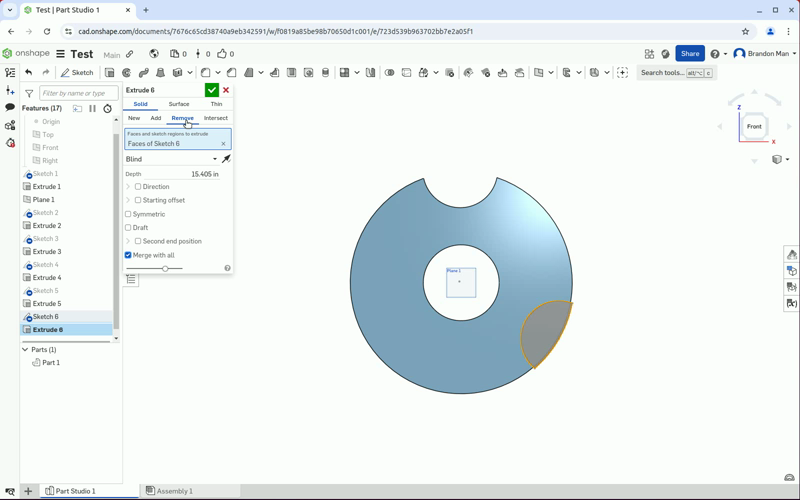
key(enter)
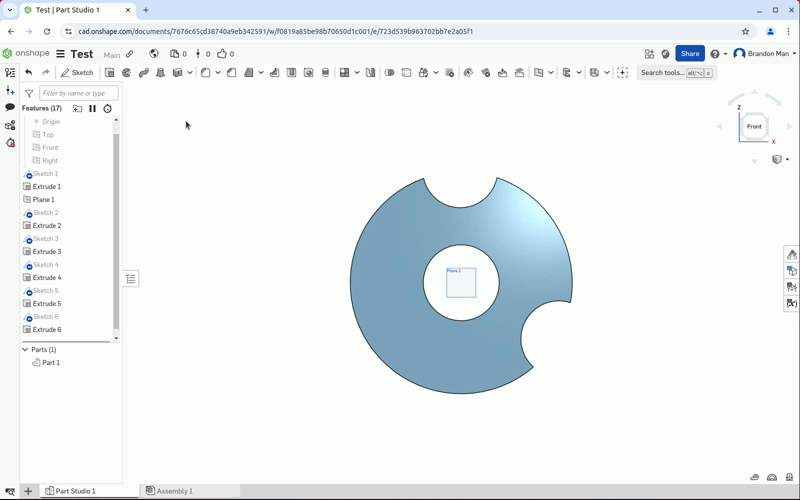
key(shift+h)
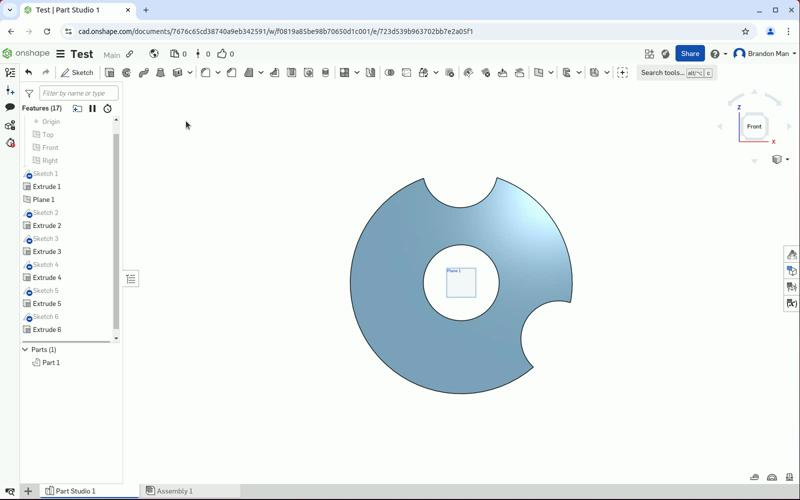
key(shift+h)
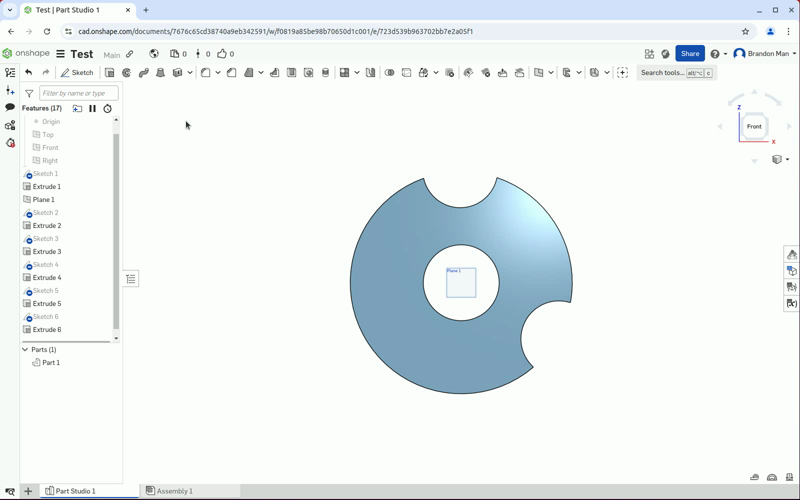
mouse_move(69, 176)
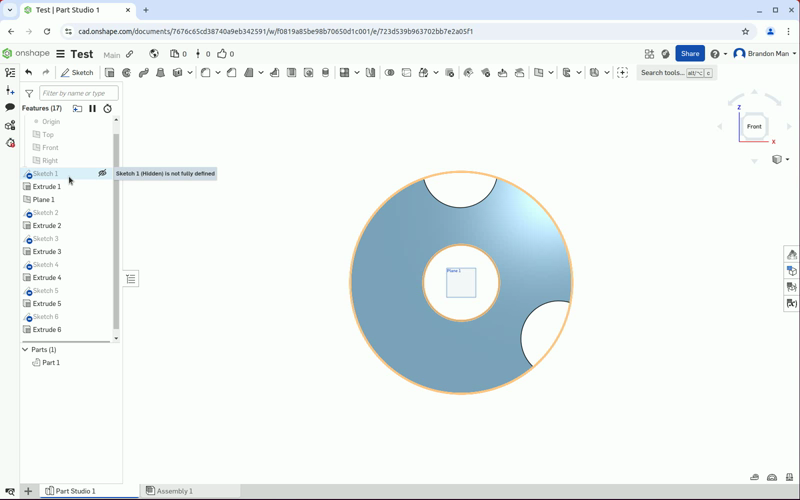
click(69, 176)
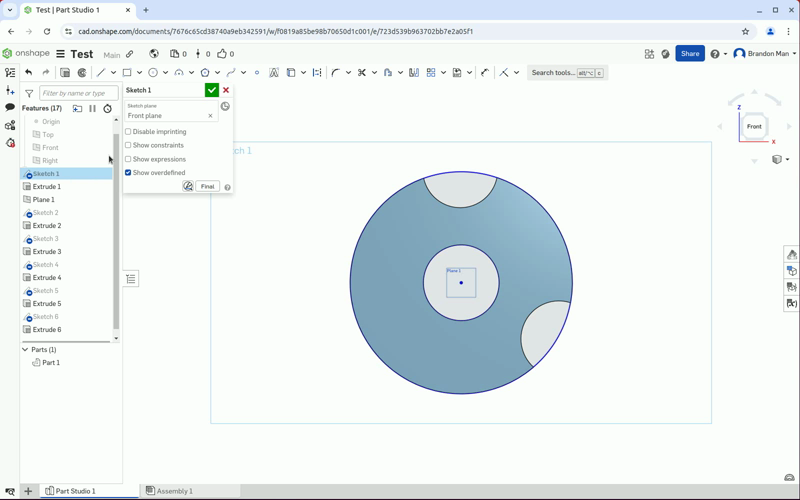
mouse_move(229, 92)
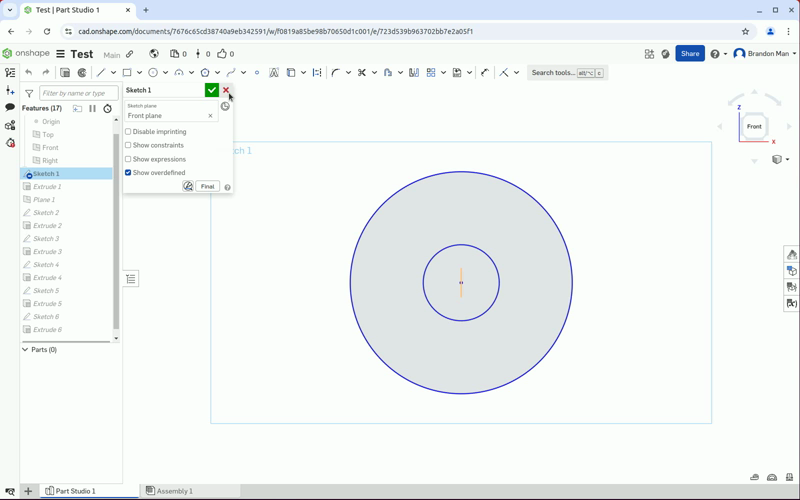
click(229, 92)
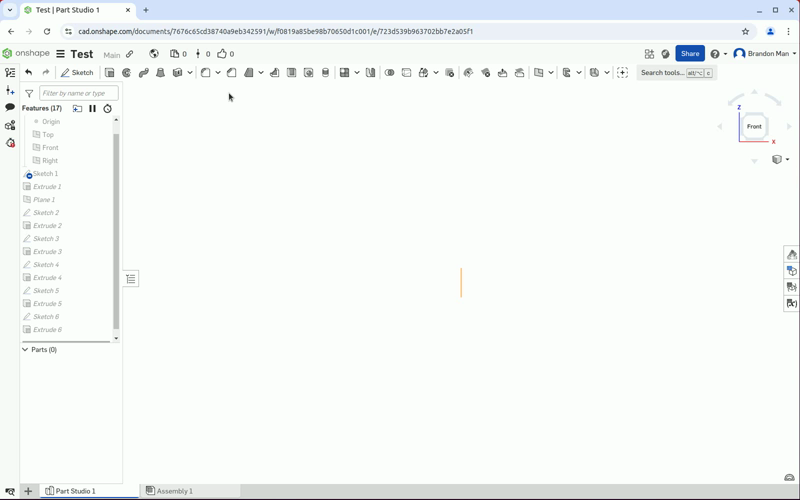
key(shift+s)
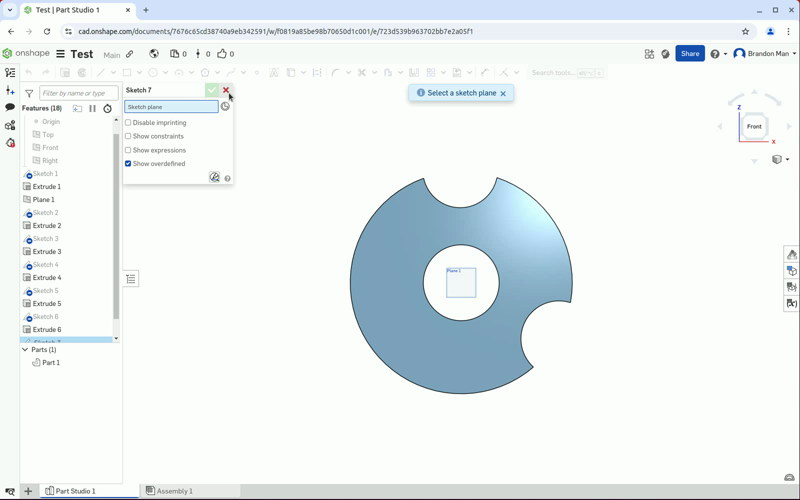
mouse_move(69, 189)
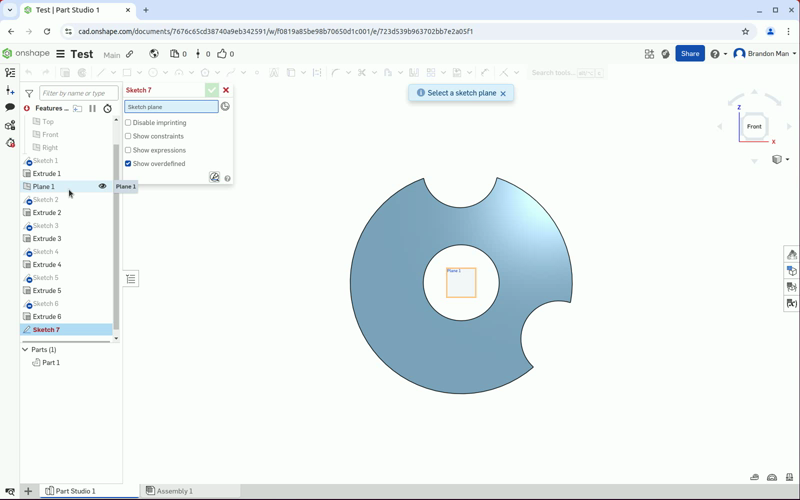
click(69, 189)
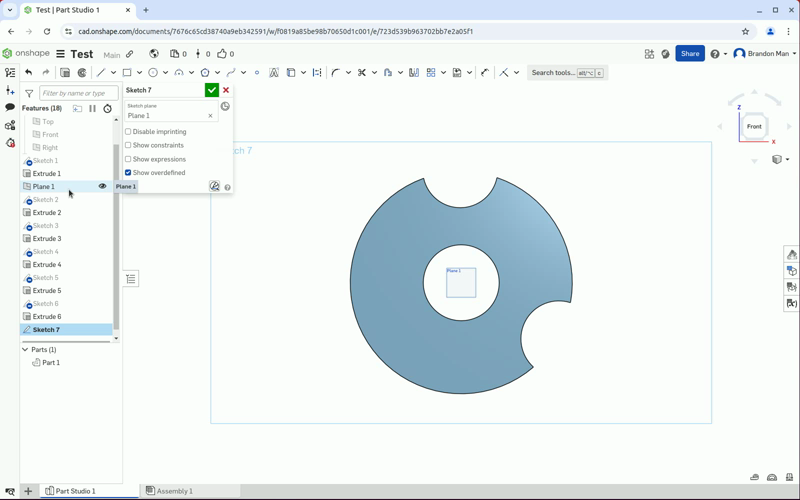
mouse_move(73, 352)
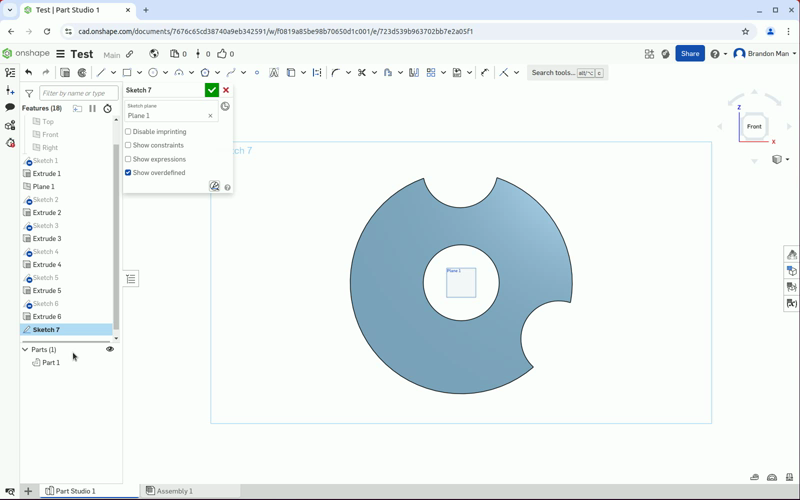
key(y)
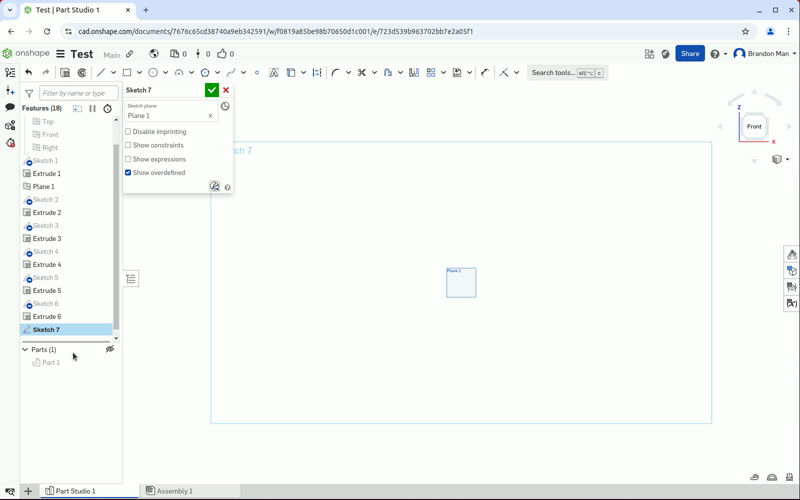
key(a)
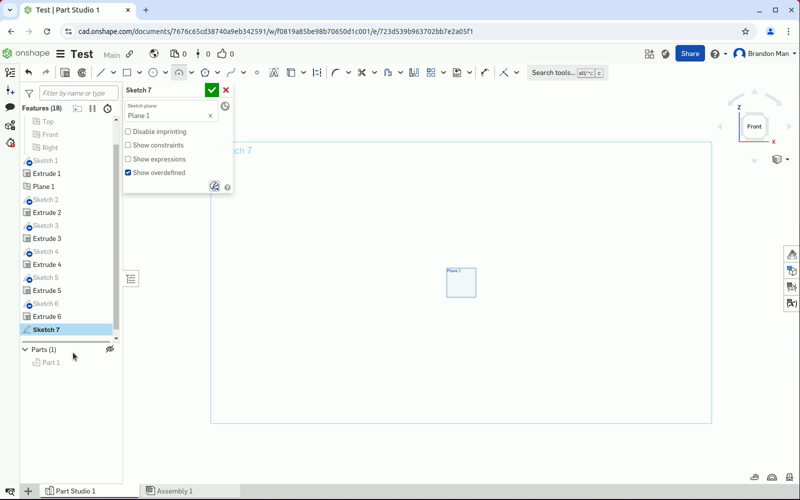
key_down(shift)
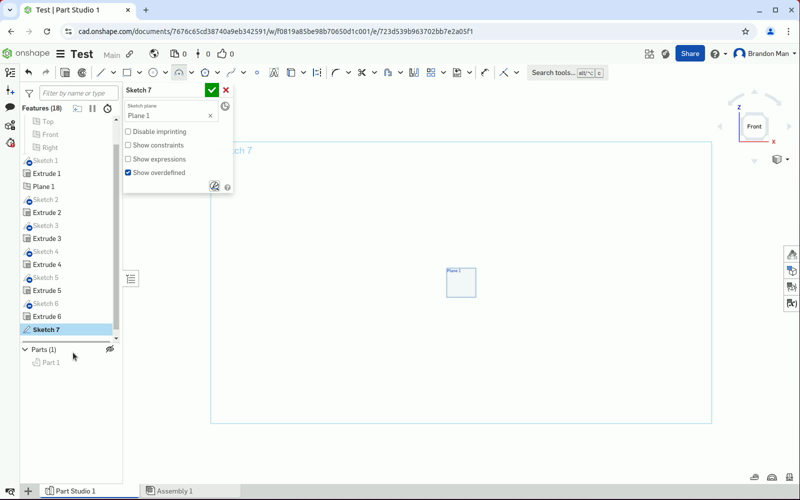
mouse_move(350, 304)
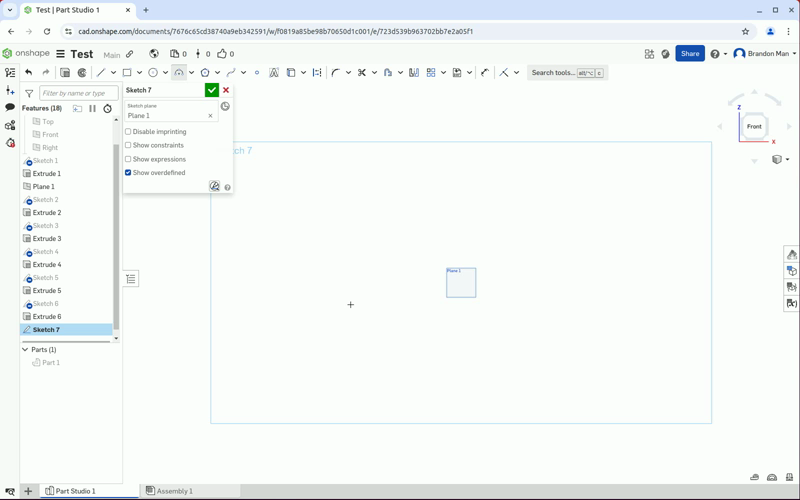
click(350, 304)
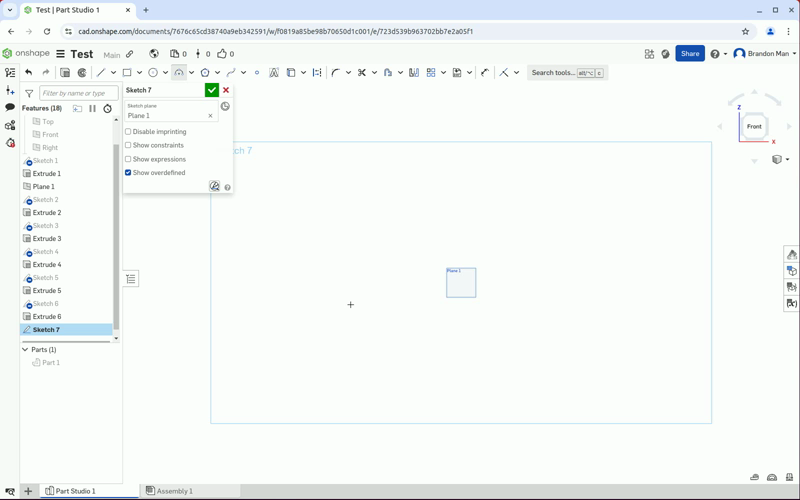
key_up(shift)
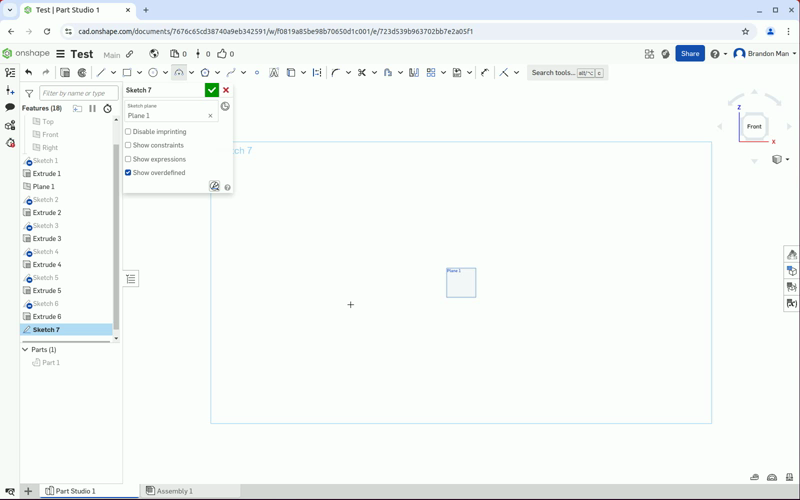
key_down(shift)
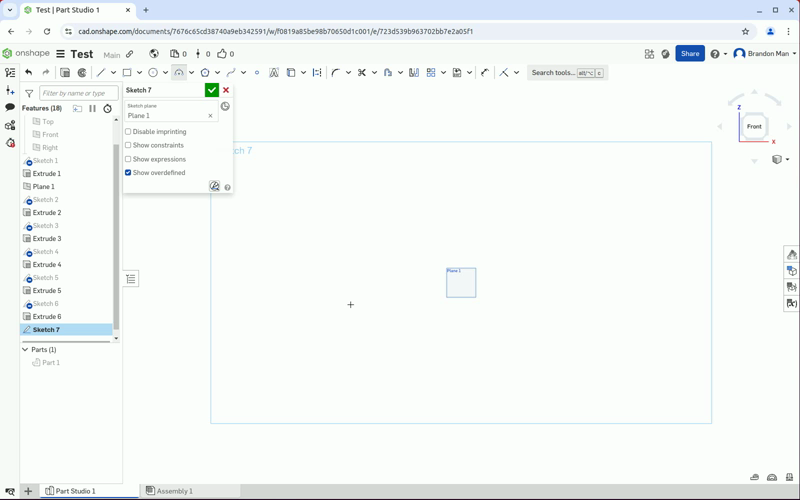
mouse_move(388, 369)
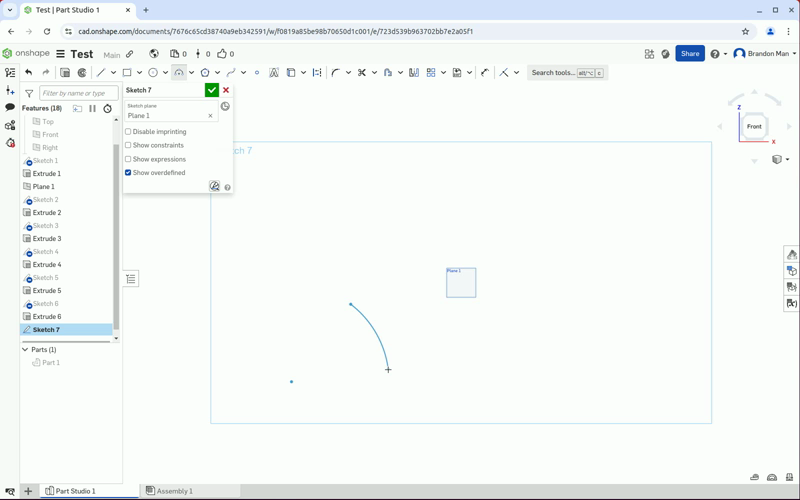
click(388, 369)
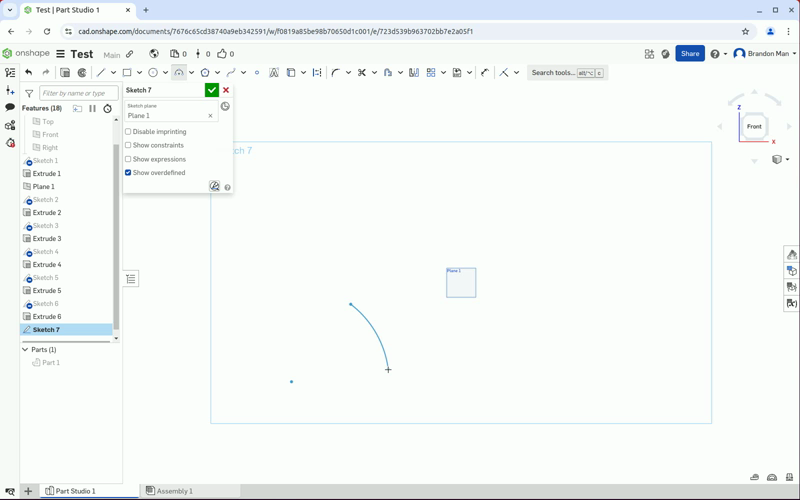
mouse_move(364, 339)
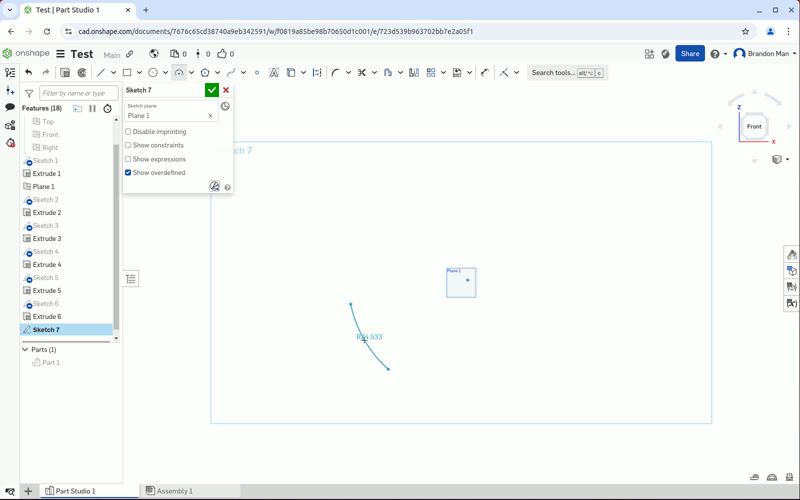
click(364, 339)
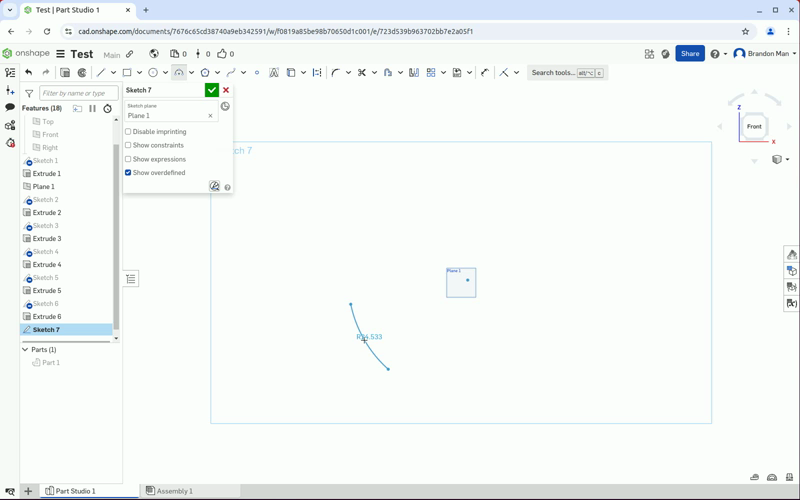
key_up(shift)
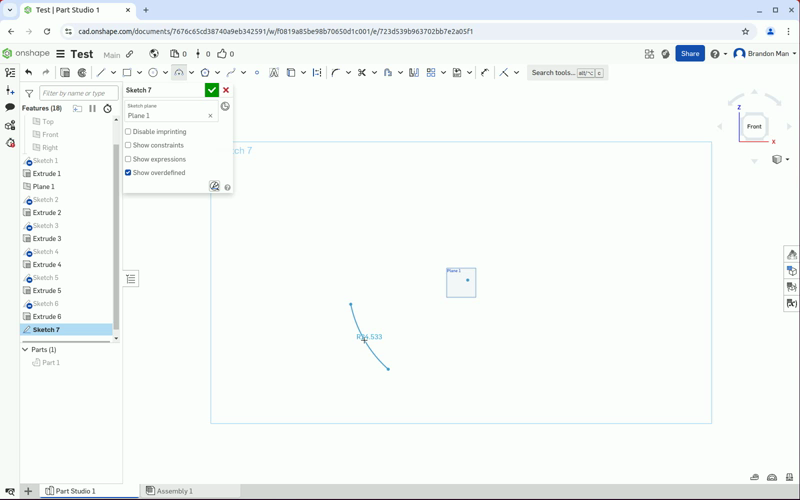
mouse_move(388, 369)
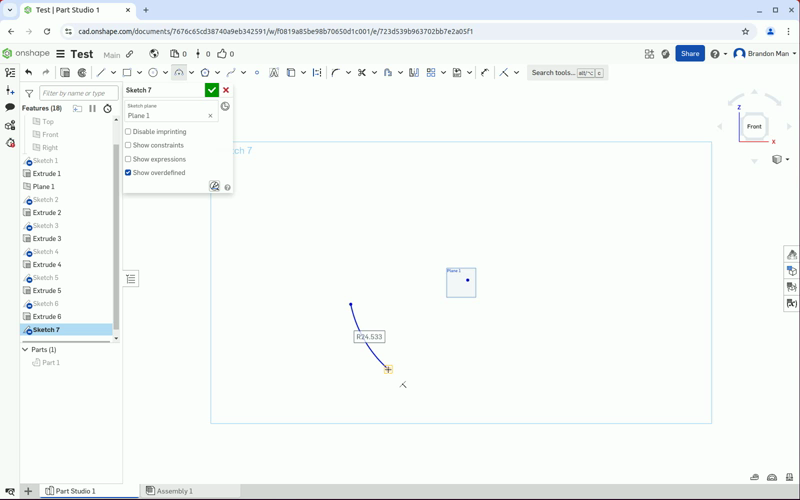
click(388, 369)
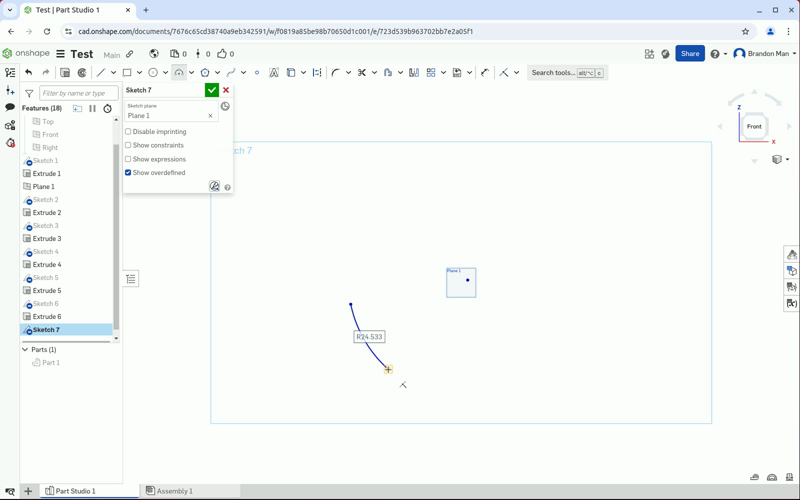
mouse_move(350, 304)
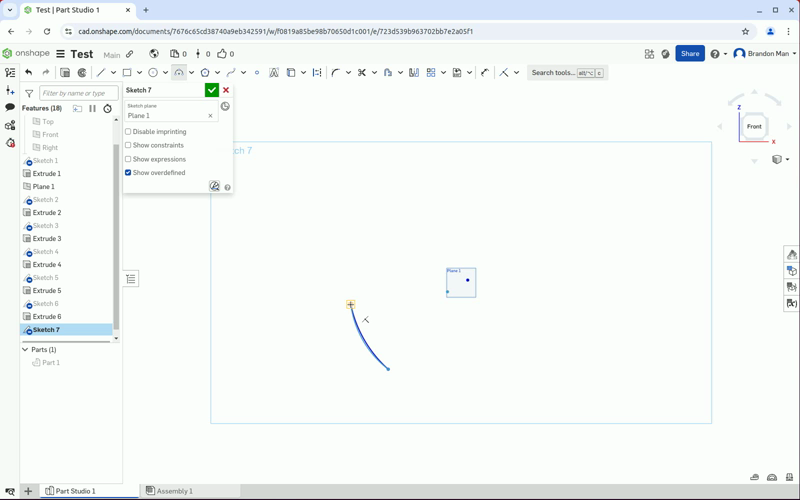
click(350, 304)
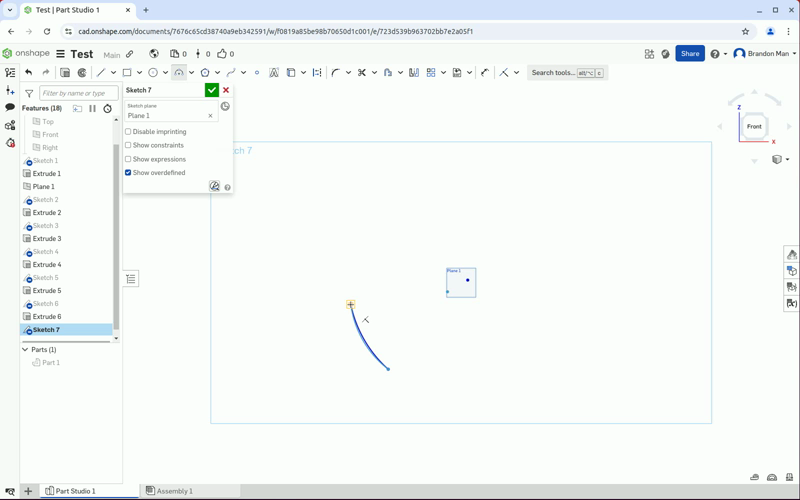
key_down(shift)
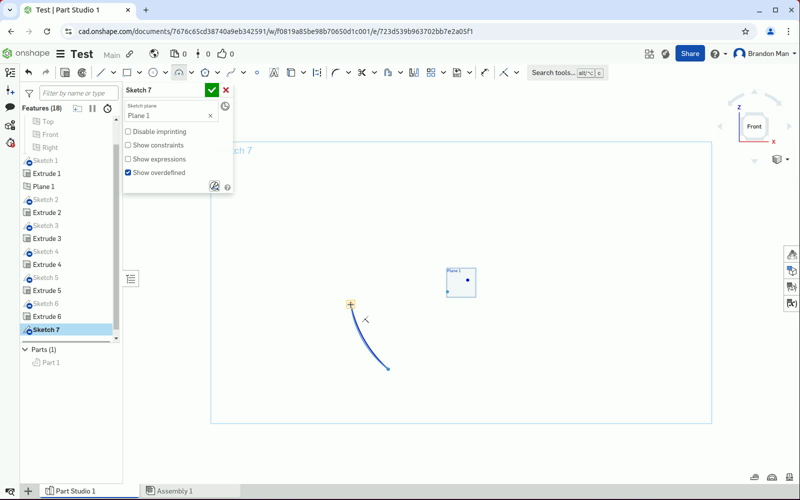
mouse_move(396, 320)
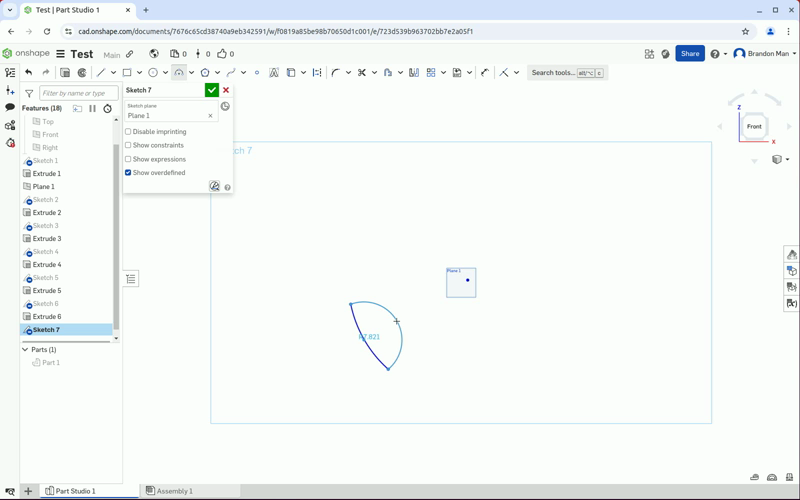
click(396, 320)
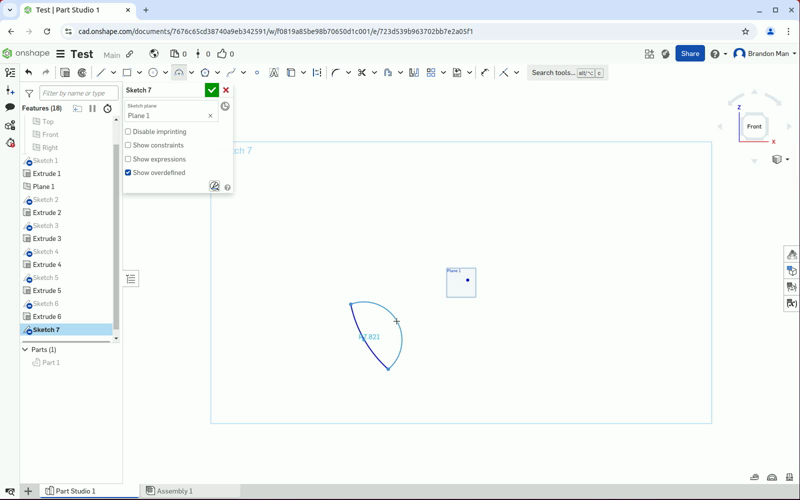
key_up(shift)
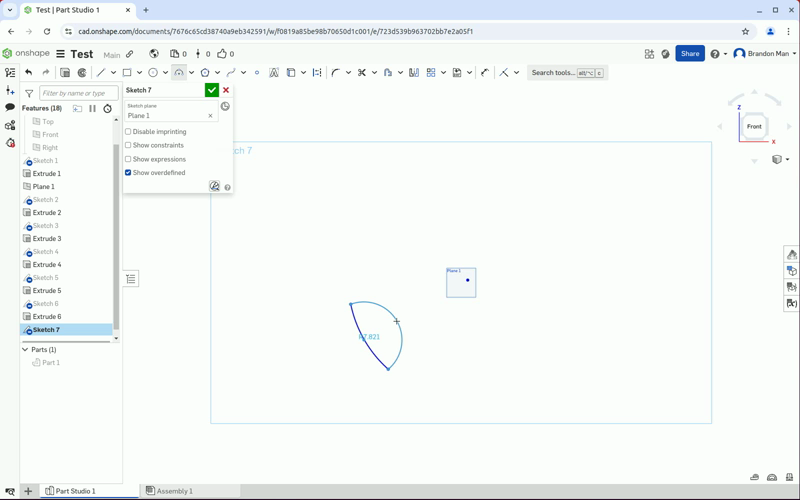
key(esc)
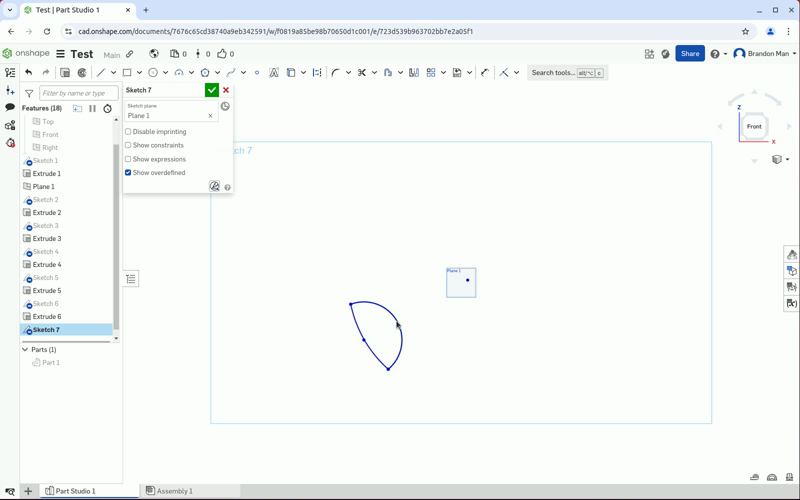
mouse_move(389, 333)
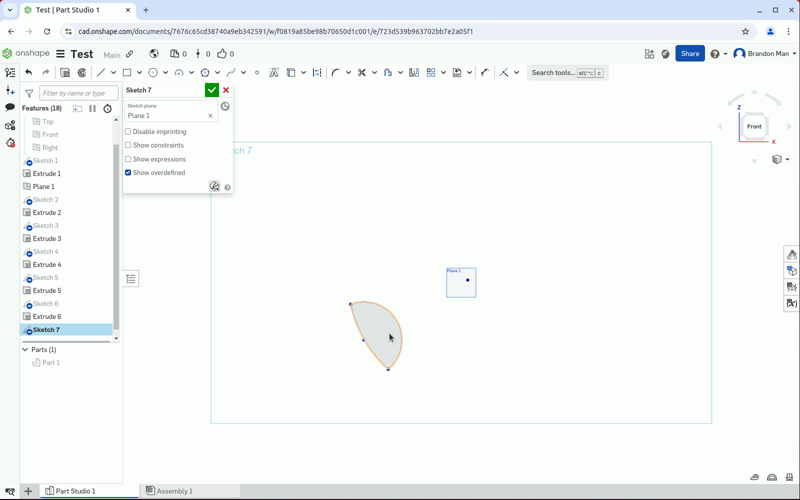
click(389, 333)
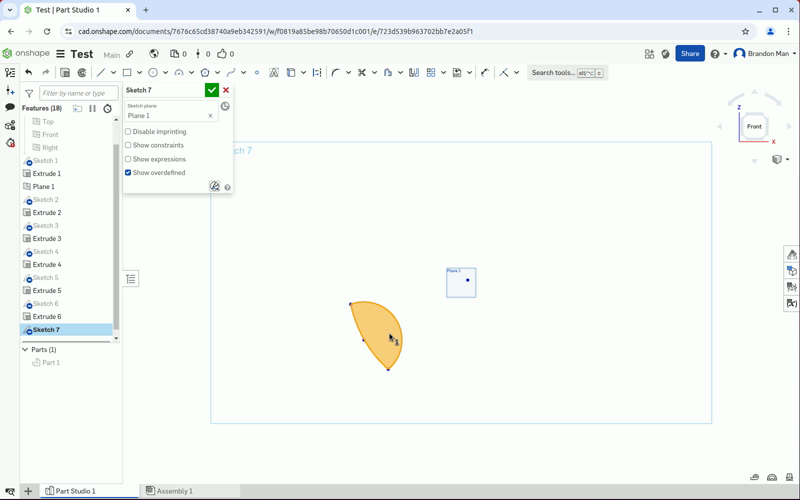
mouse_move(73, 352)
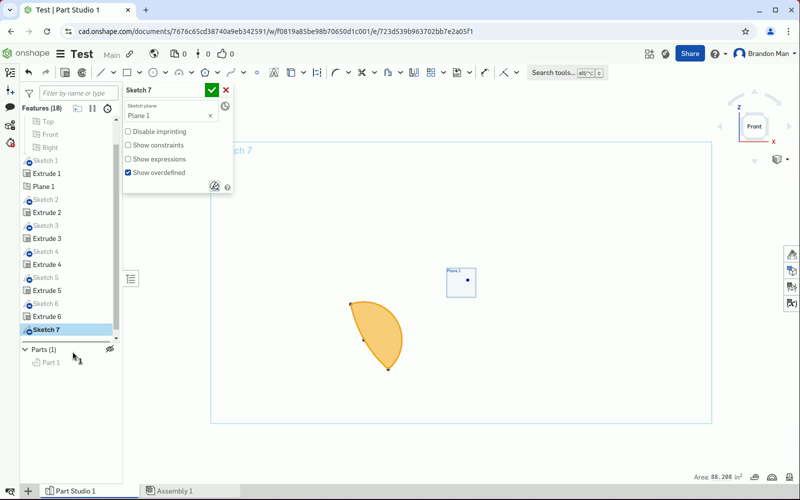
key(shift+y)
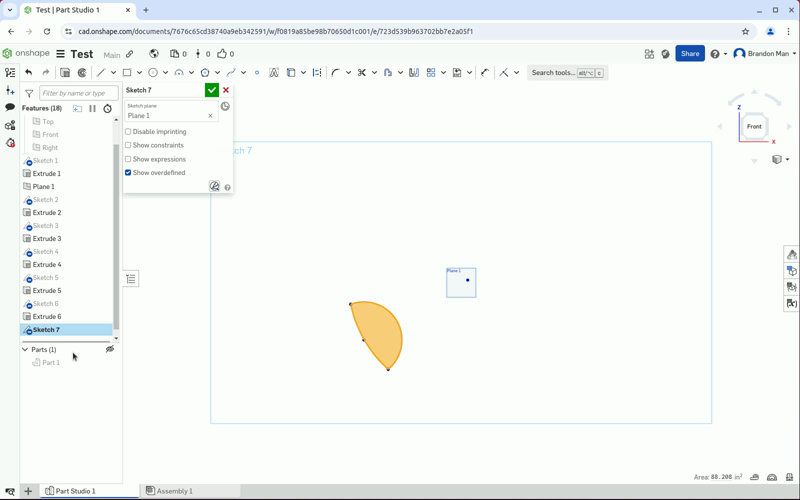
key(shift+e)
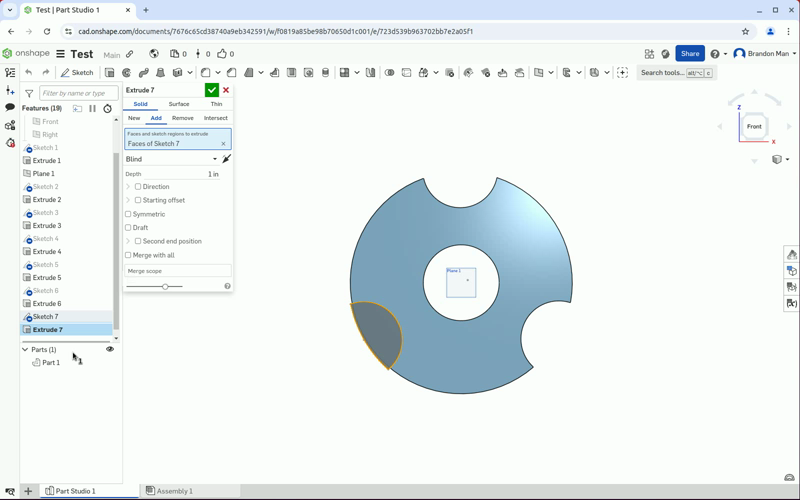
mouse_move(143, 106)
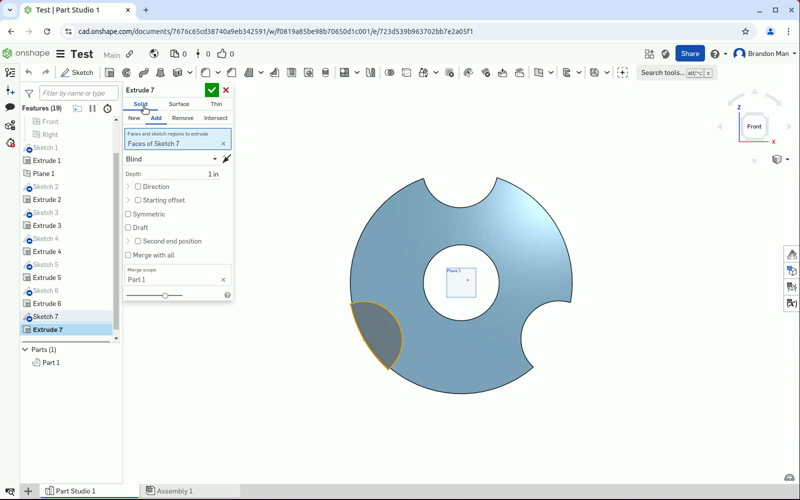
click(143, 106)
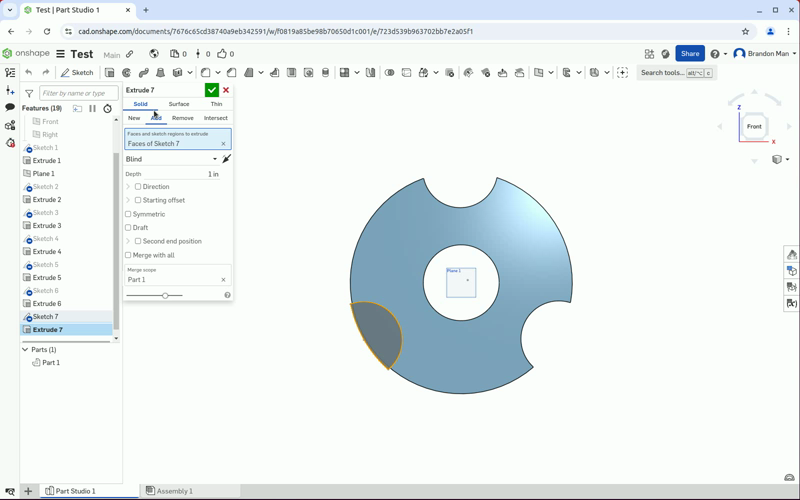
mouse_move(186, 120)
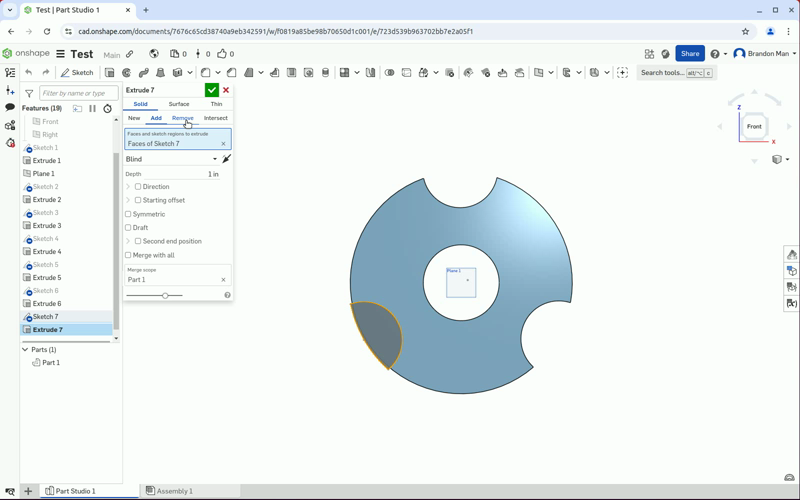
click(186, 120)
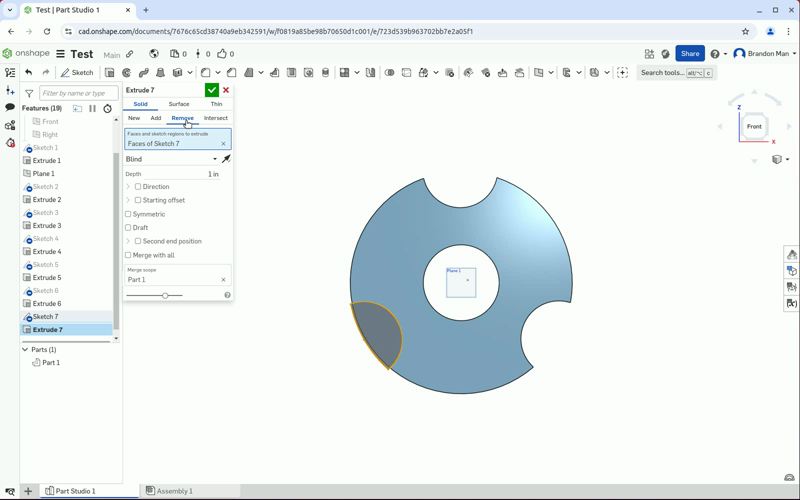
key(tab, 4)
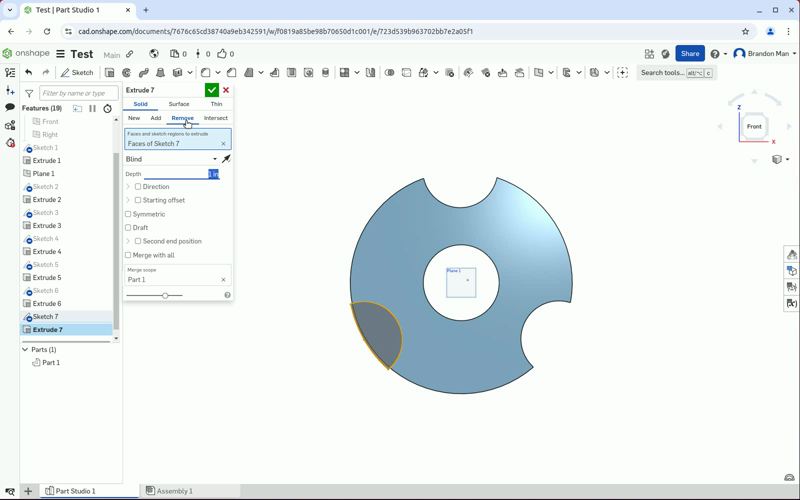
text(15.405)
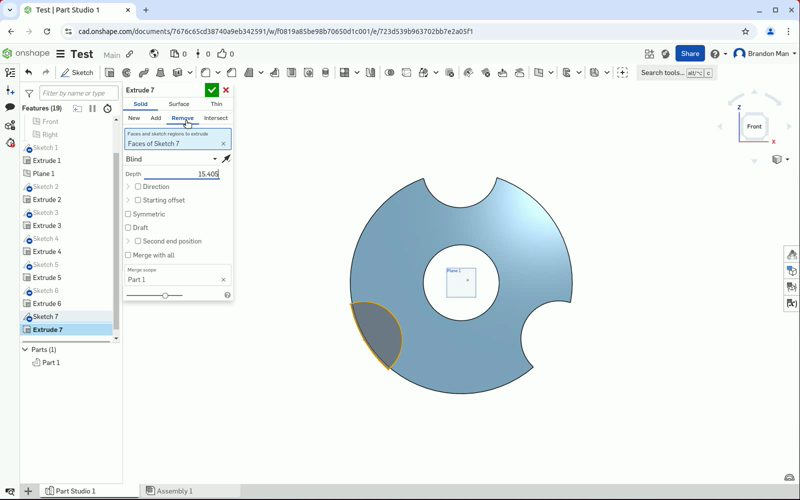
key(tab, 6)
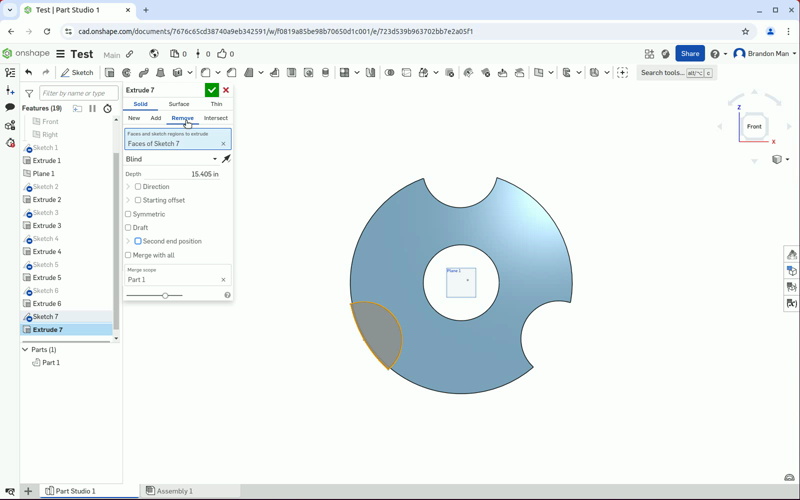
key(space)
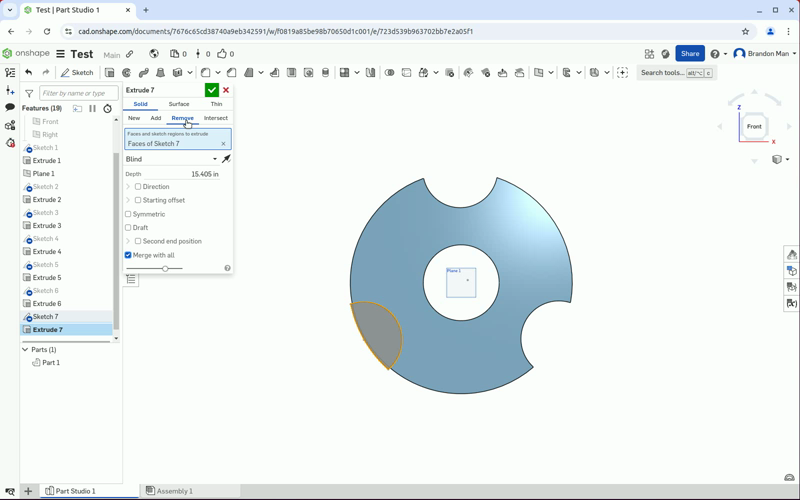
key(enter)
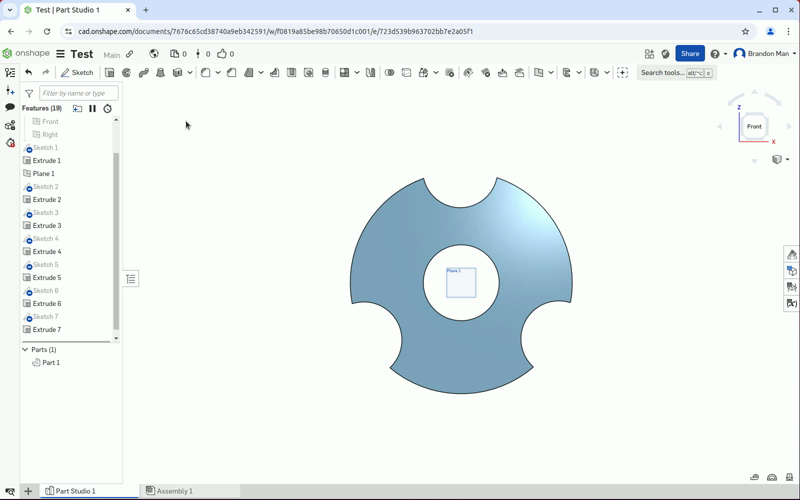
key(shift+h)
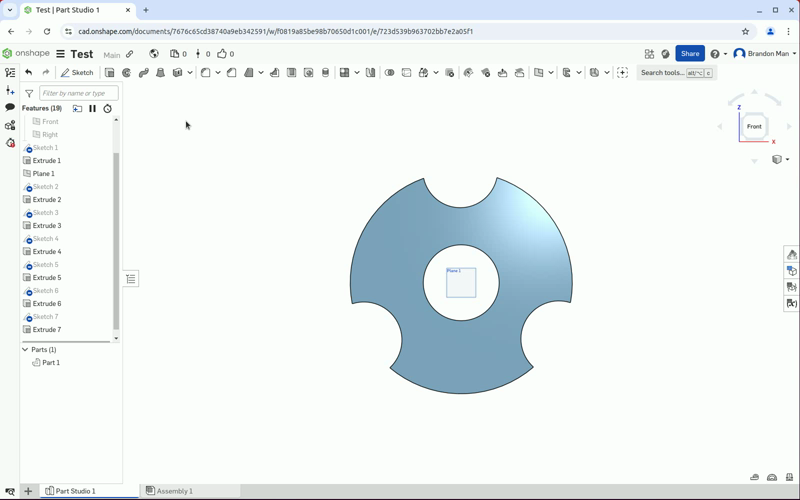
key(shift+h)
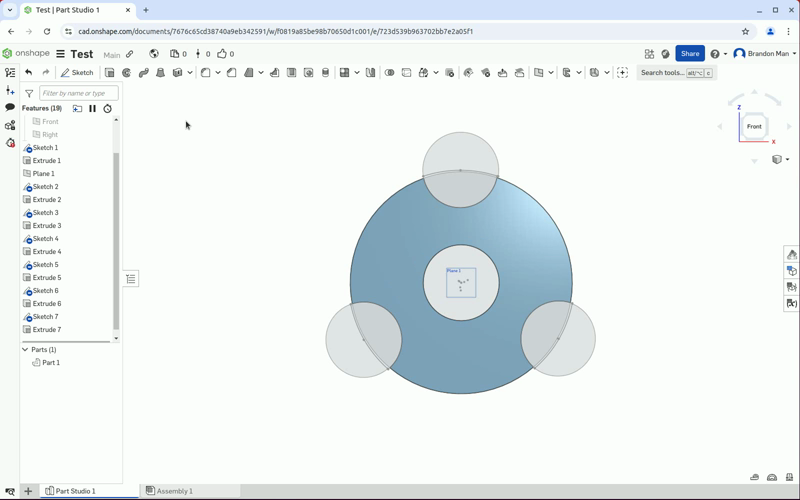
key(shift+7)
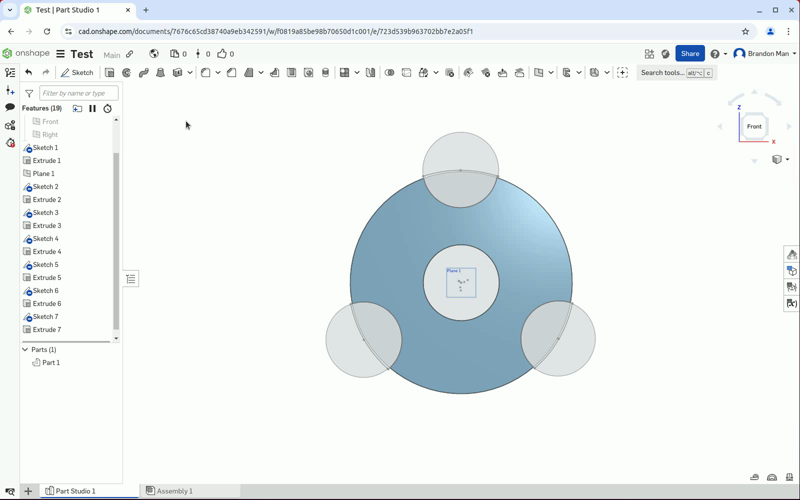
key(left, 2)
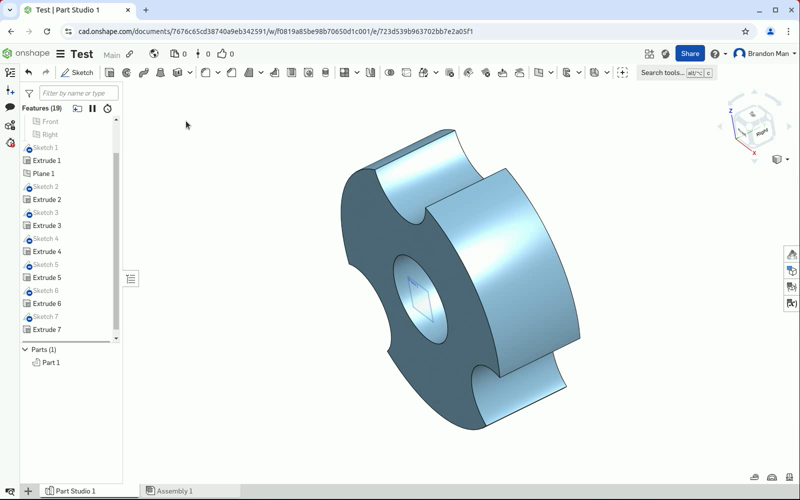
key(down, 2)
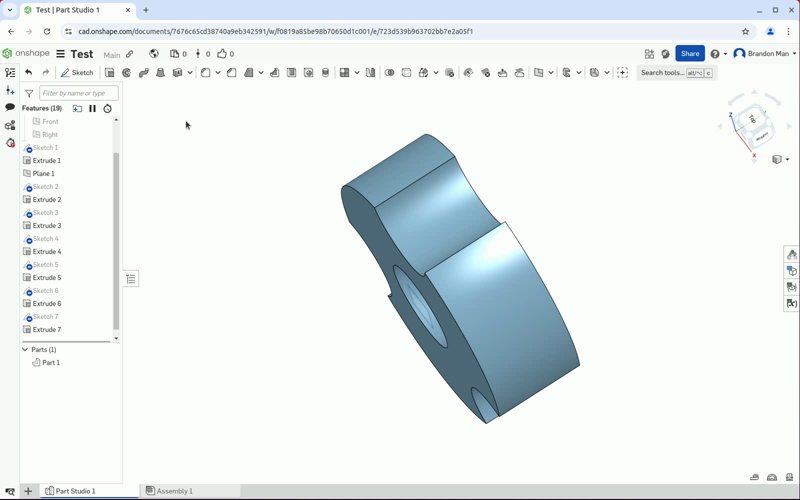
key(up, 2)
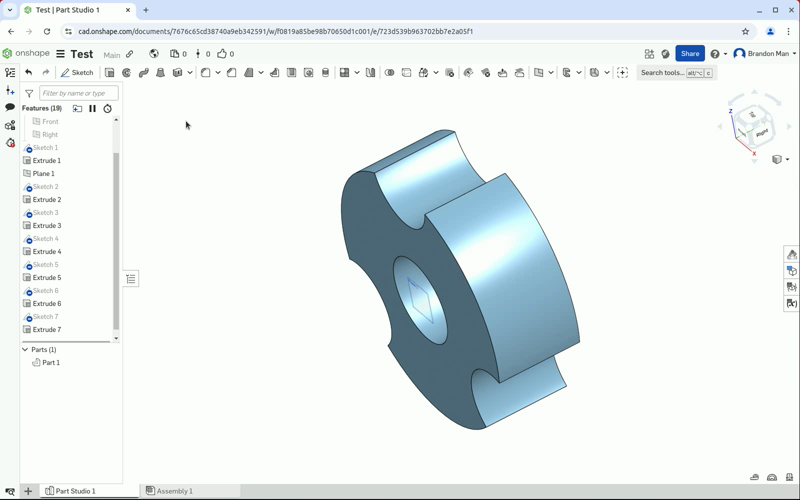
key(right, 2)
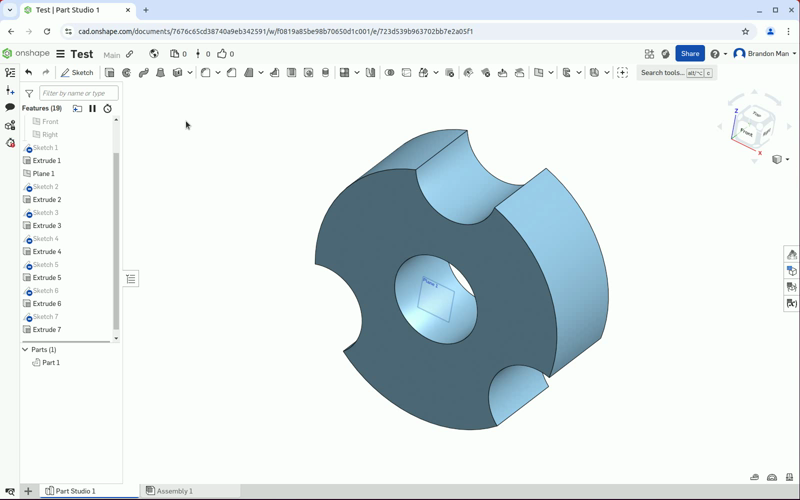
mouse_move(69, 150)
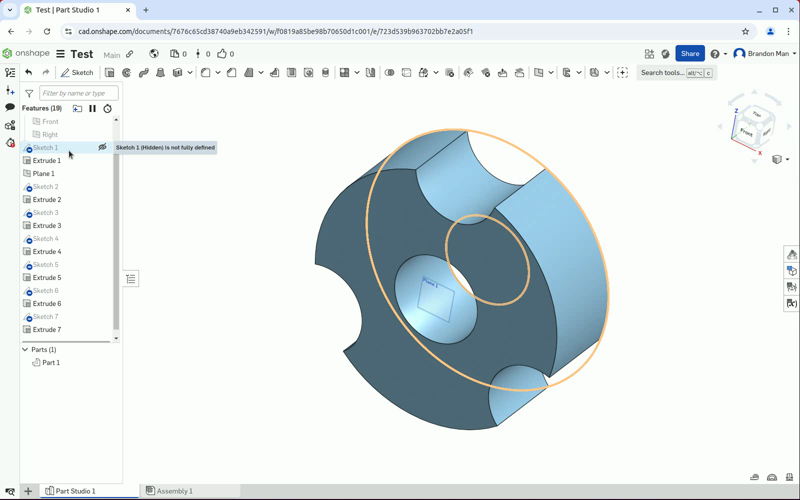
click(69, 150)